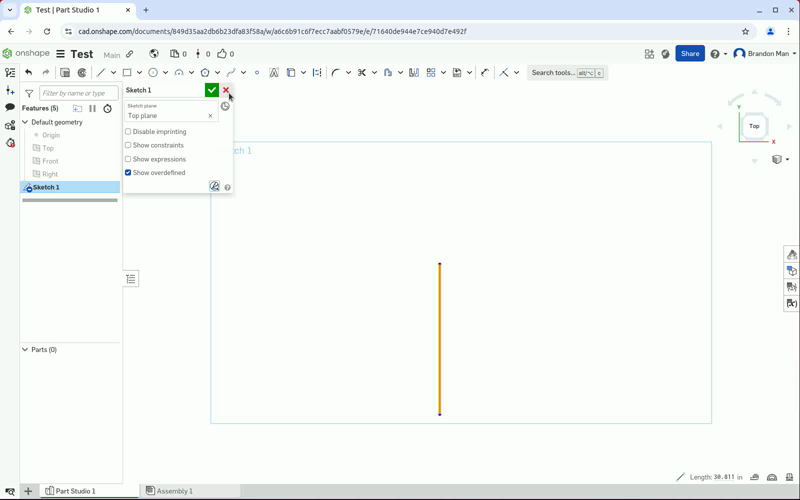
key(shift+h)
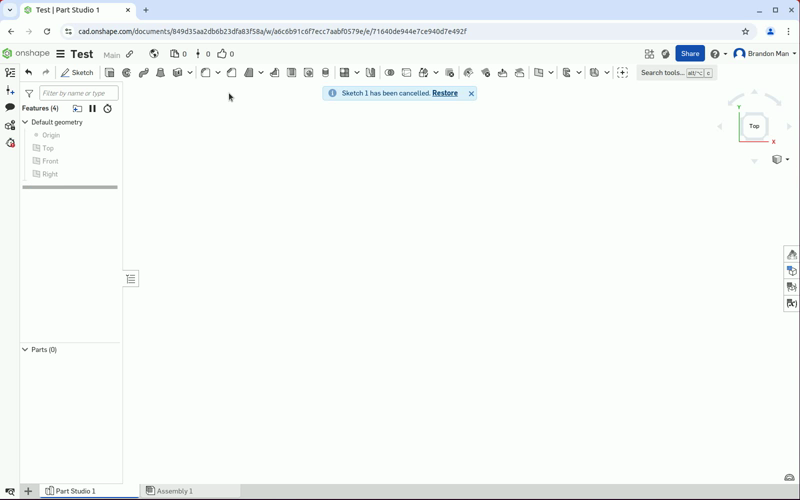
mouse_move(73, 352)
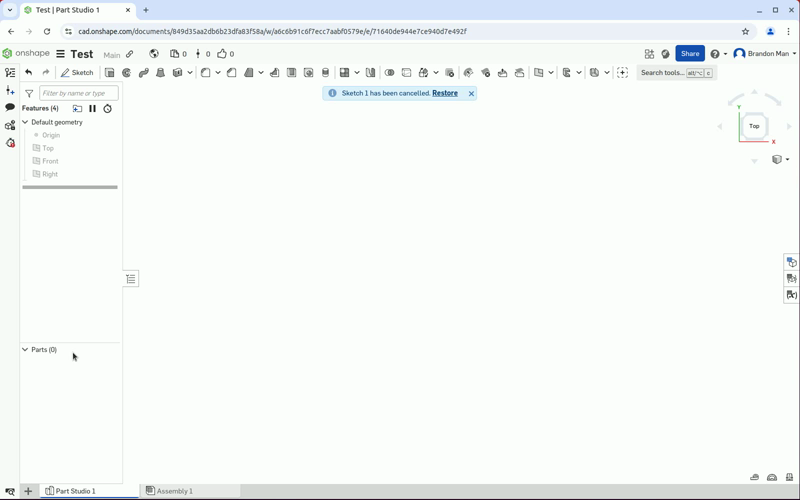
key(y)
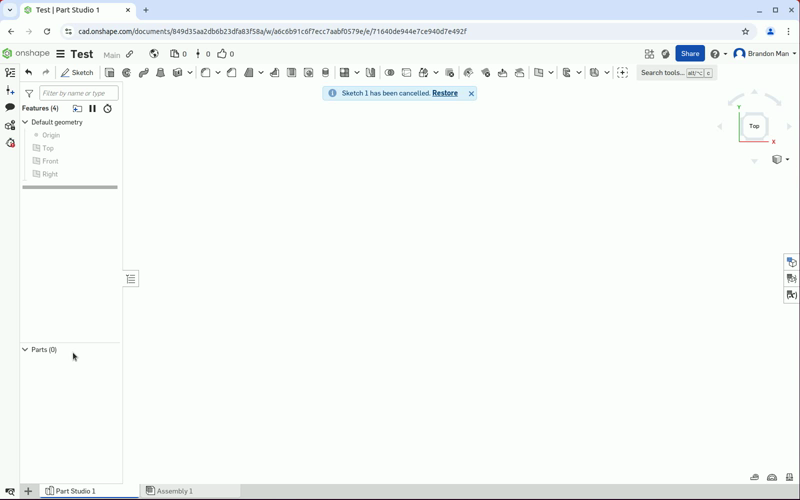
key(shift+p)
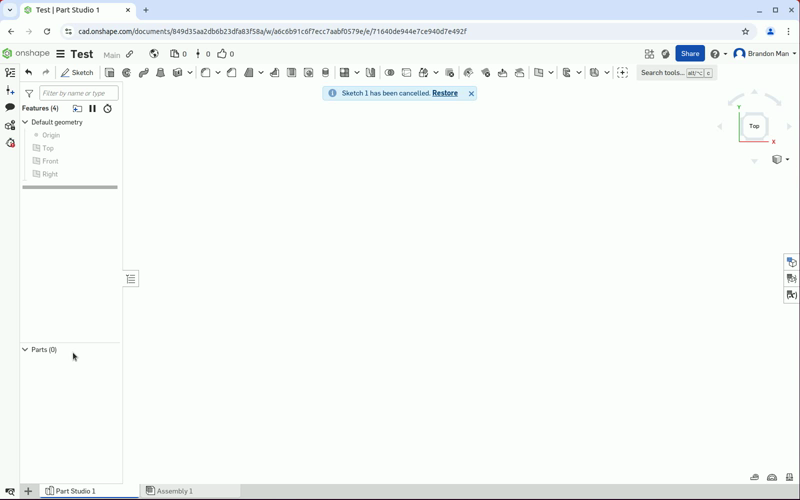
key(space)
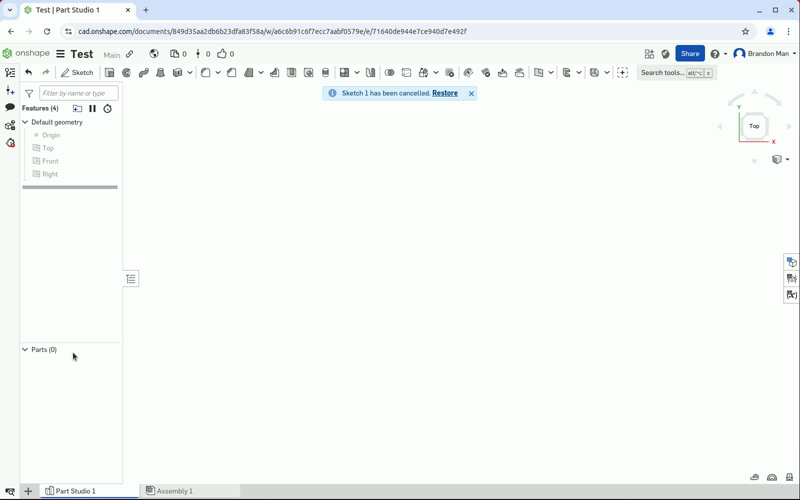
key_down(shift)
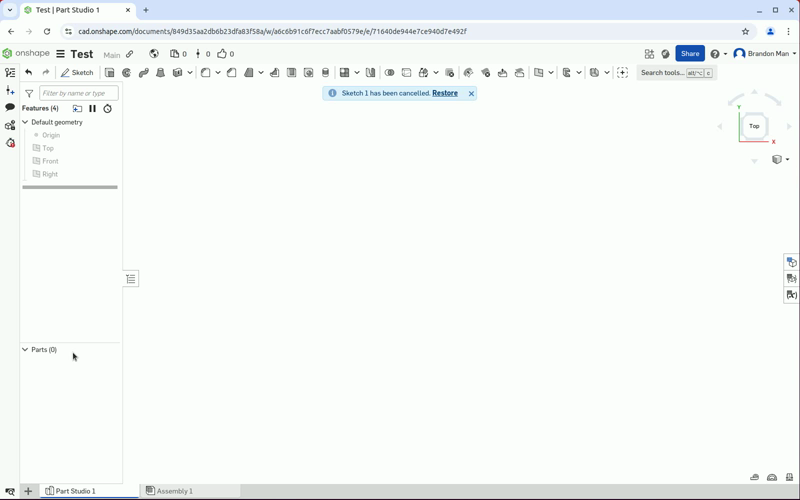
key(up)
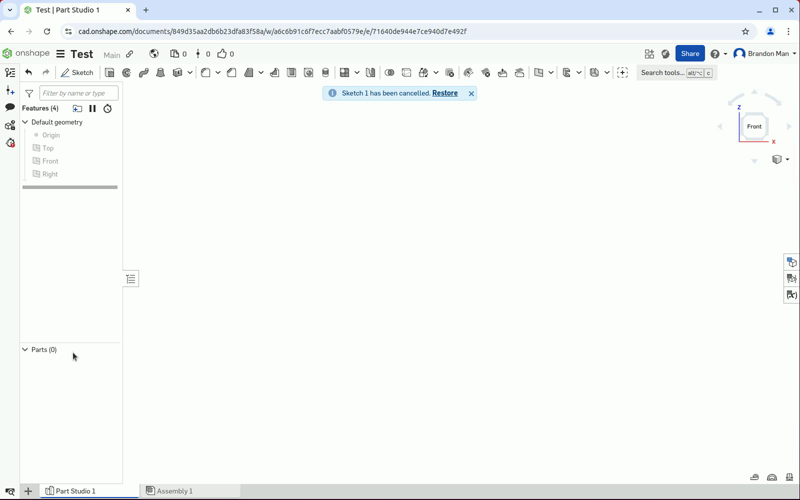
key_up(shift)
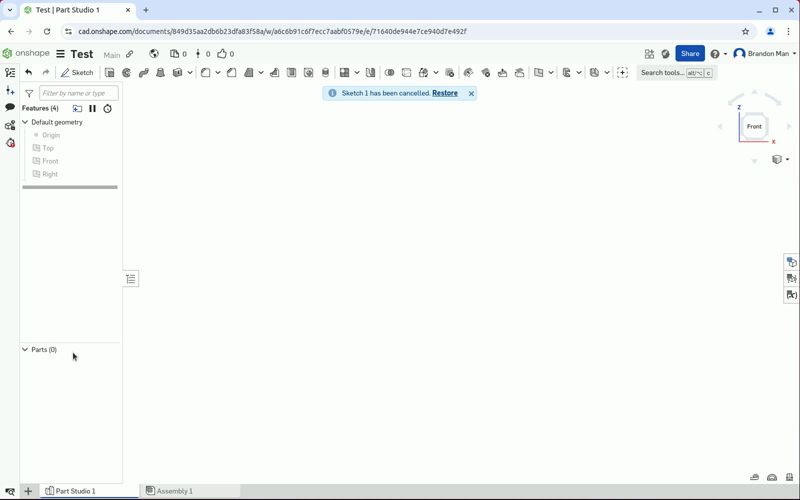
mouse_move(73, 352)
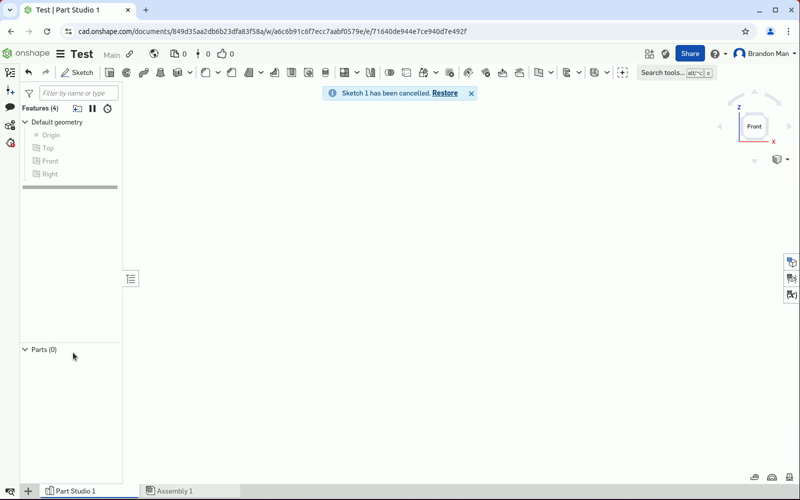
key(shift+y)
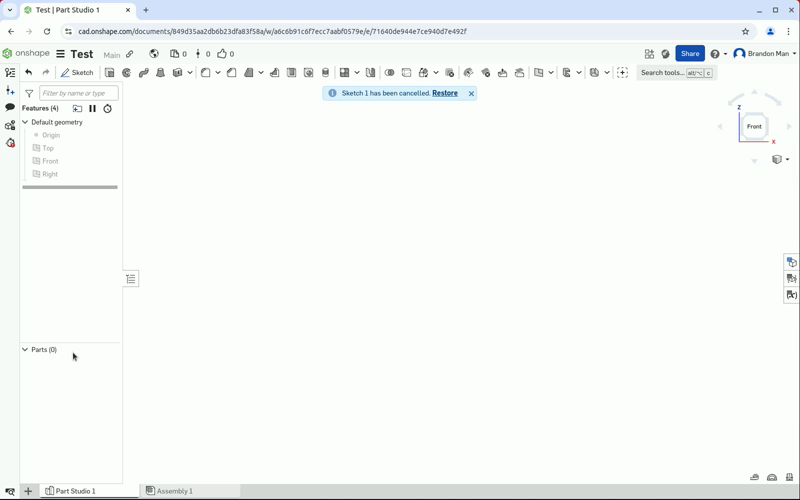
key(shift+s)
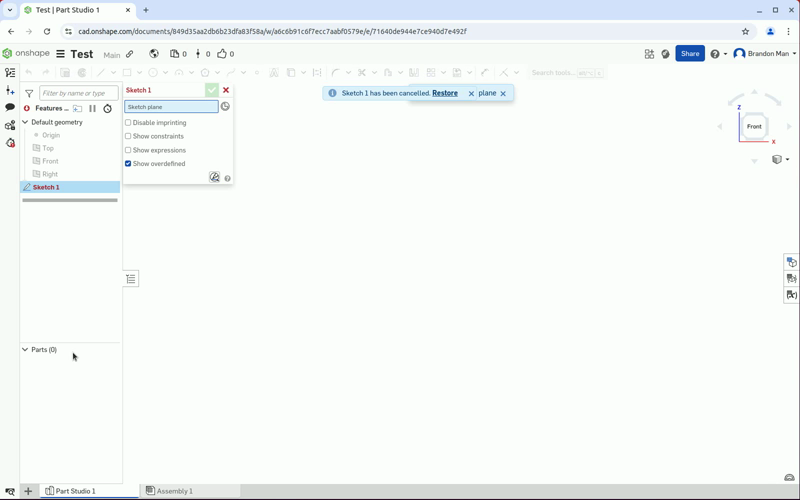
mouse_move(73, 163)
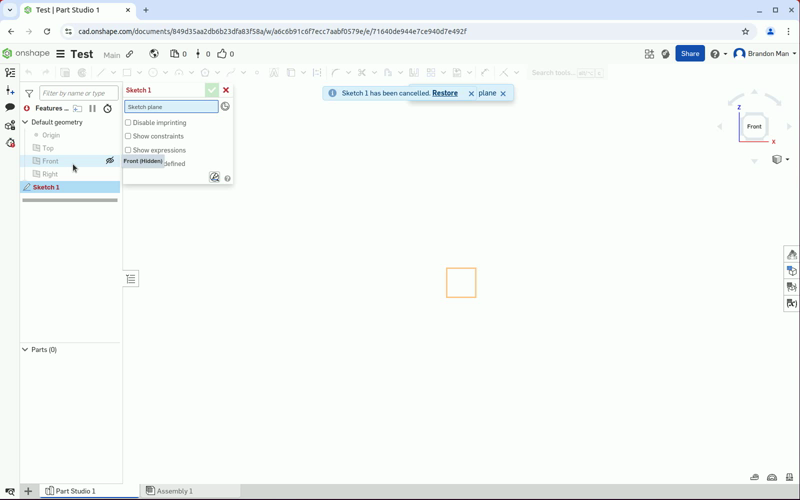
click(73, 163)
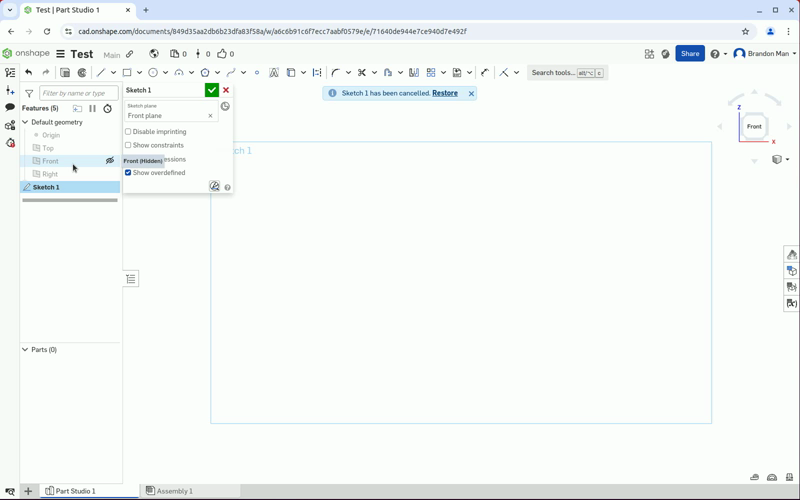
mouse_move(73, 352)
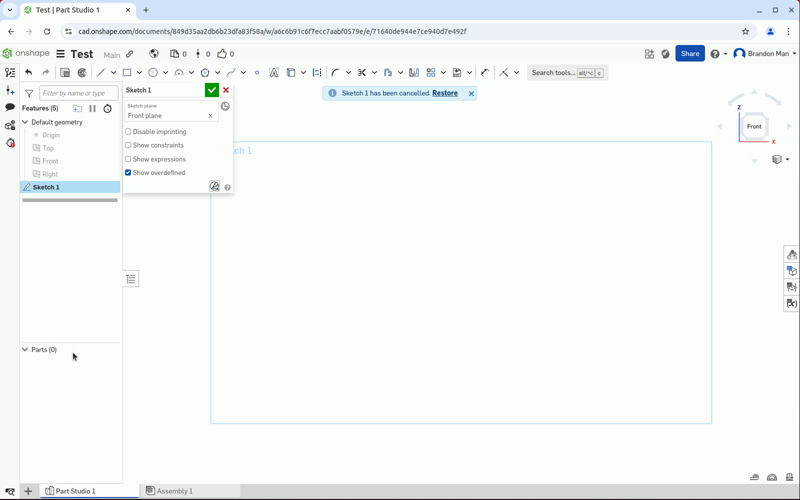
key(y)
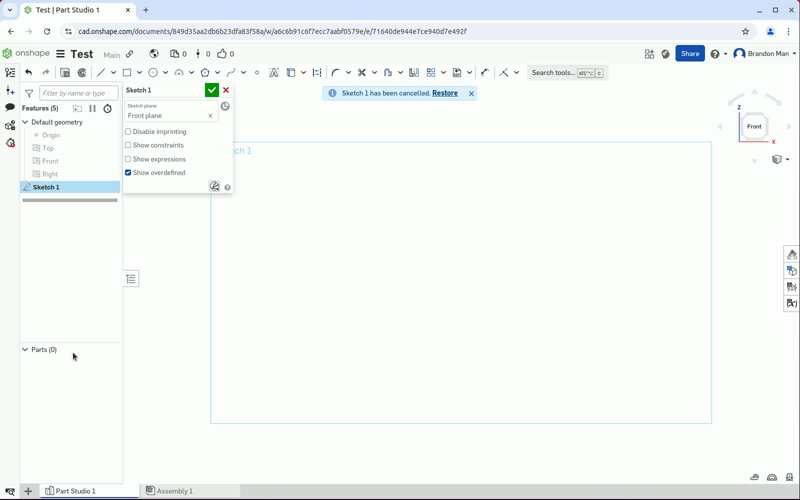
key(l)
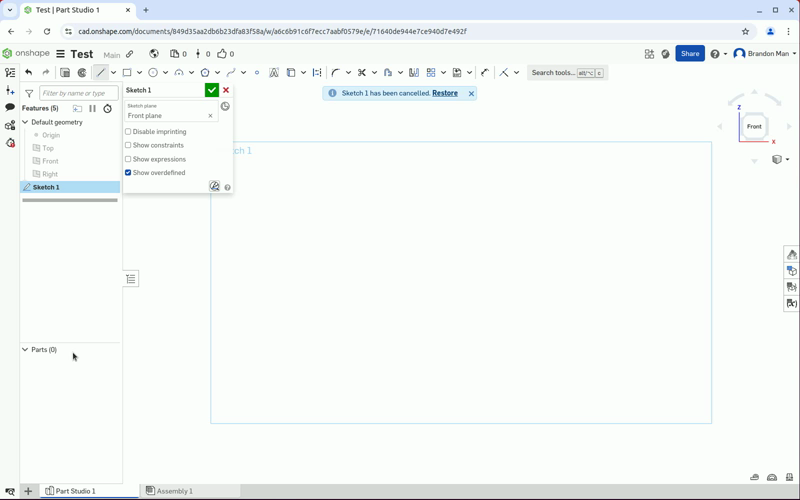
key_down(shift)
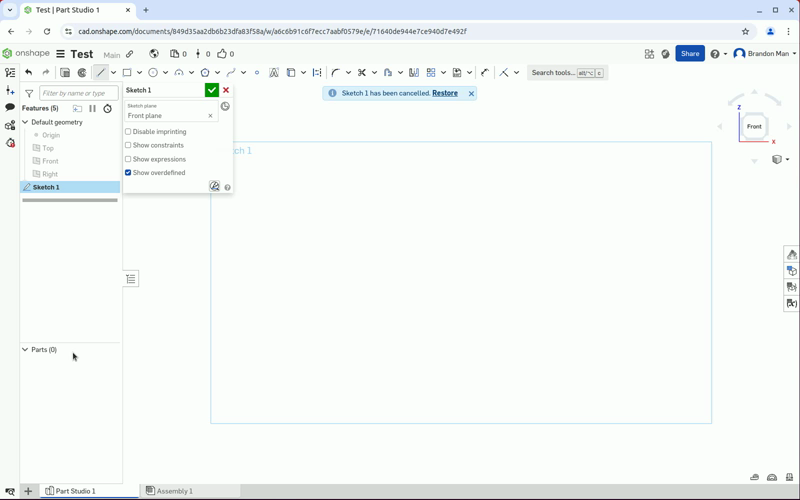
mouse_move(379, 395)
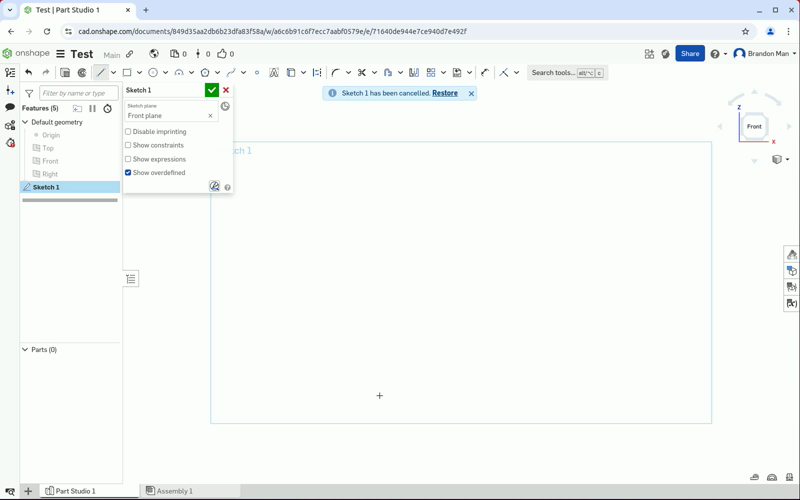
click(379, 395)
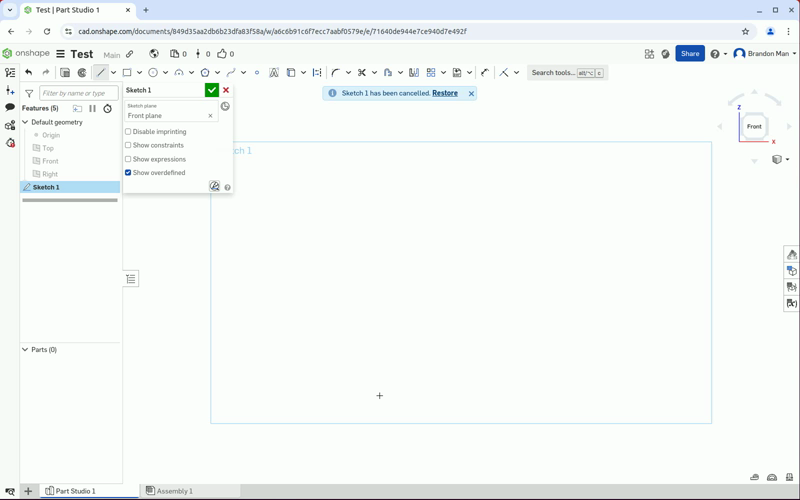
key_up(shift)
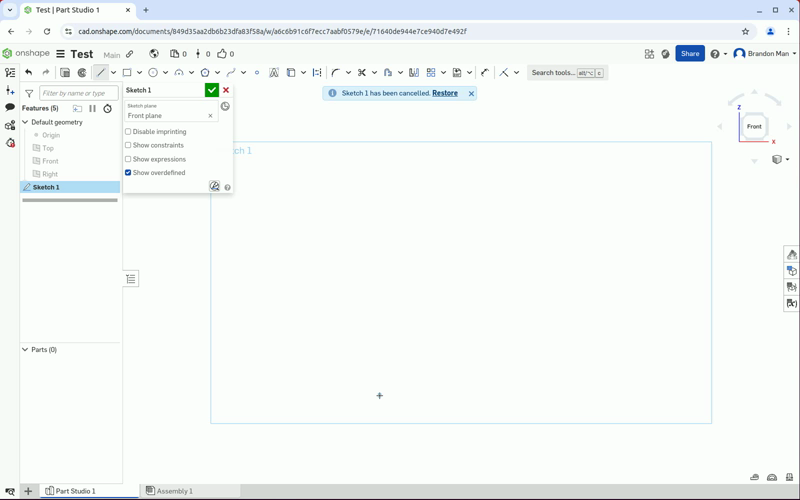
key_down(shift)
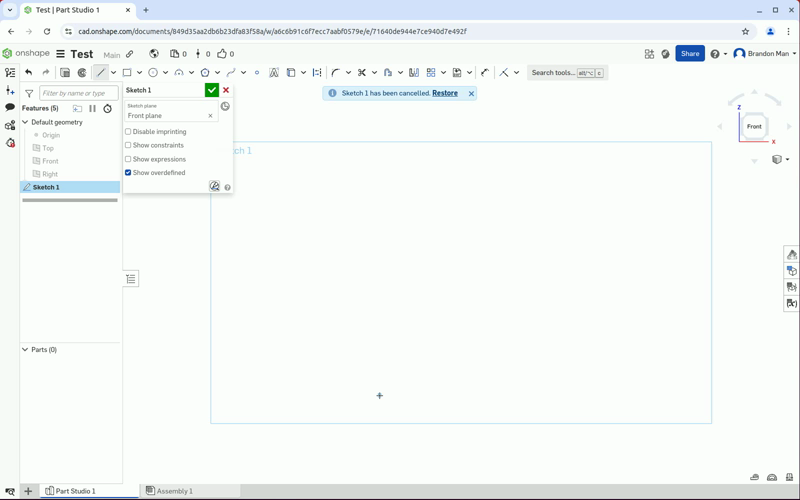
mouse_move(497, 395)
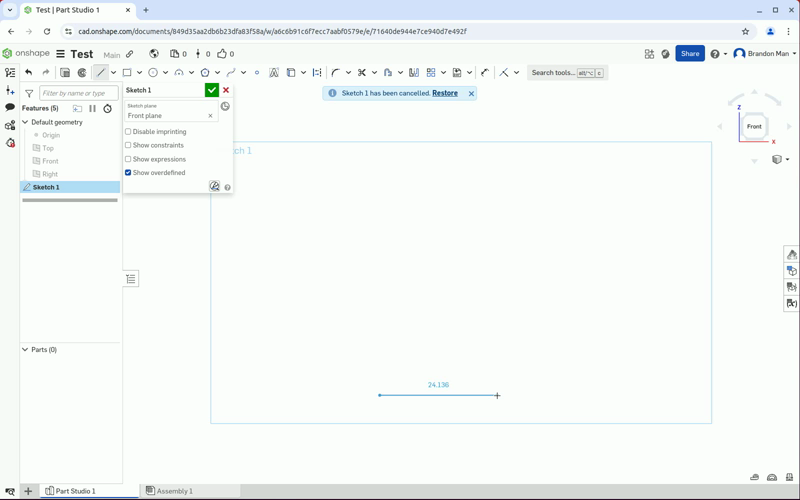
click(497, 395)
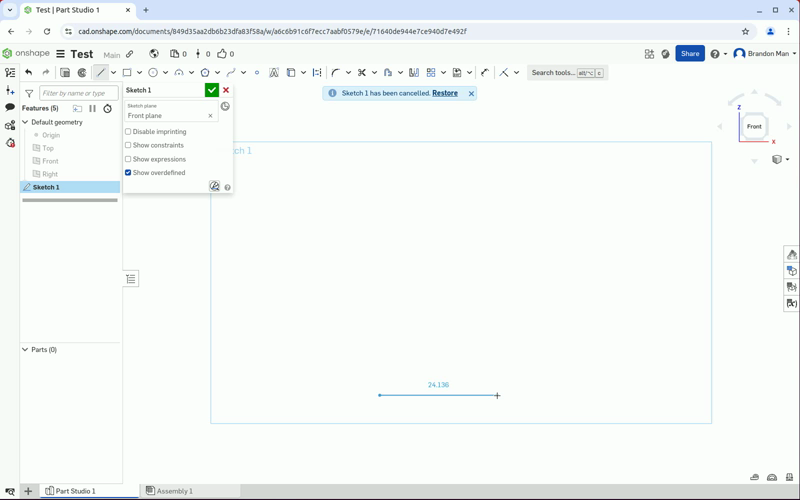
key_up(shift)
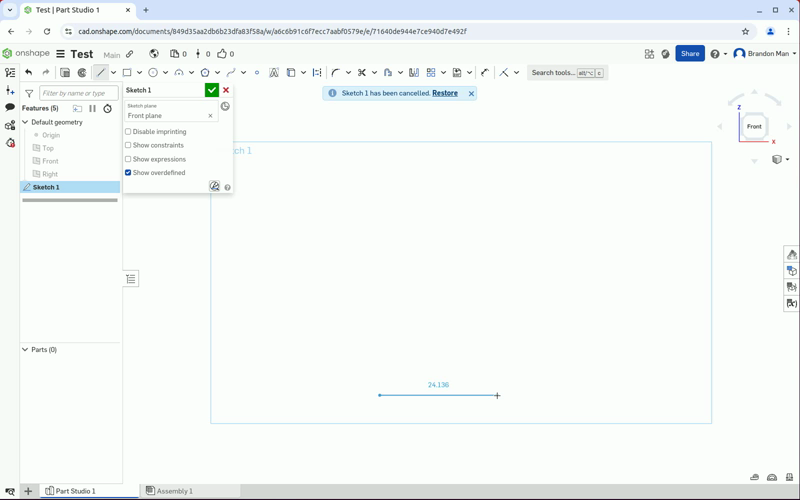
key_down(shift)
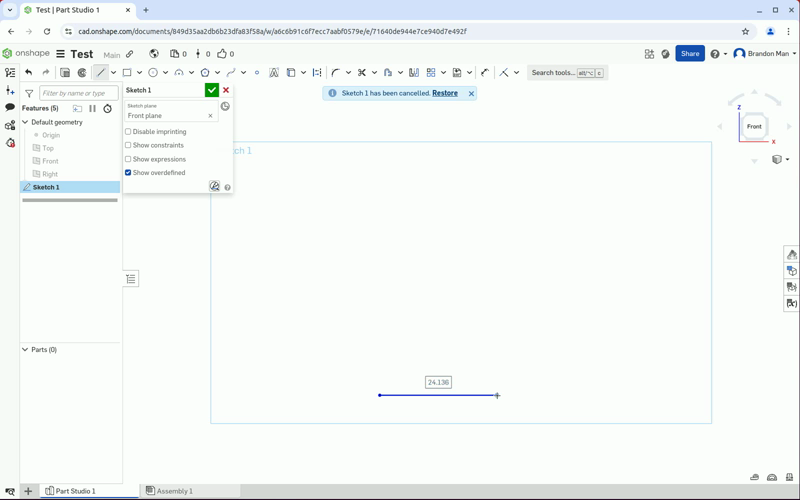
mouse_move(527, 395)
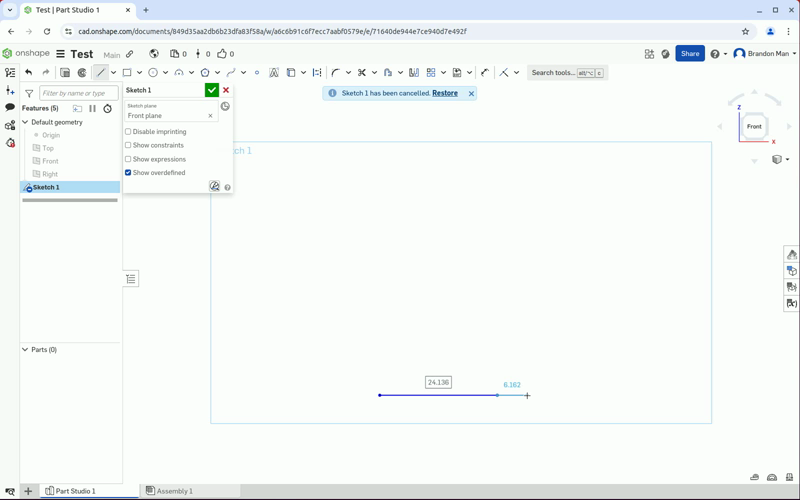
mouse_move(497, 372)
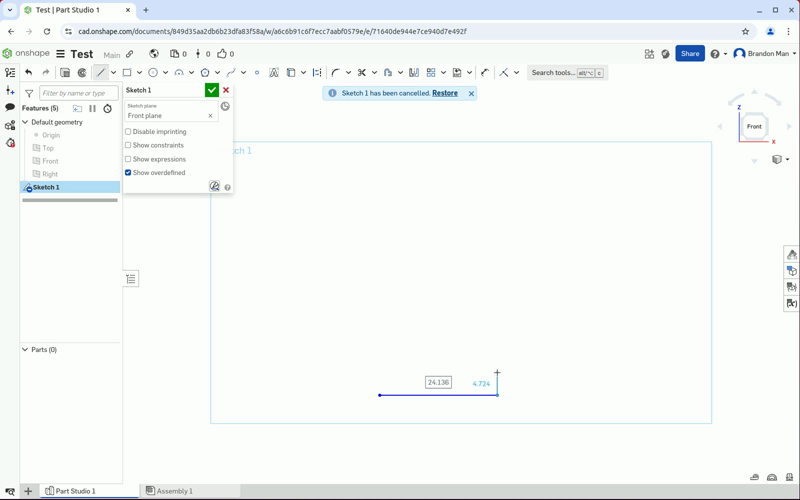
click(497, 372)
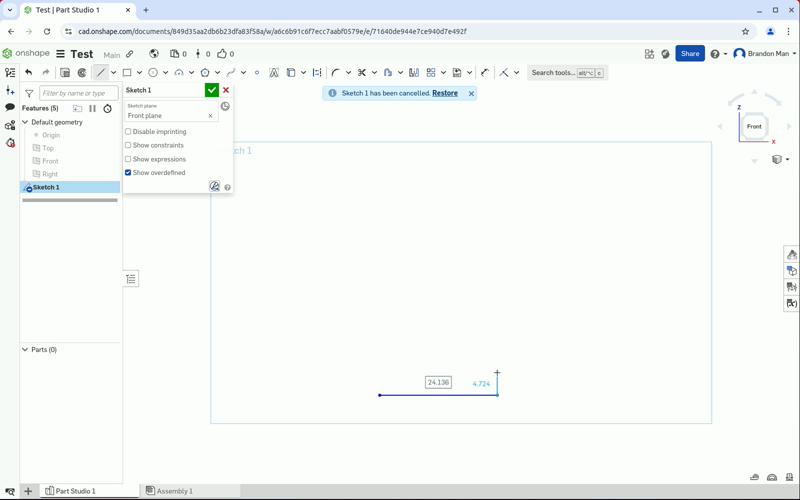
key_up(shift)
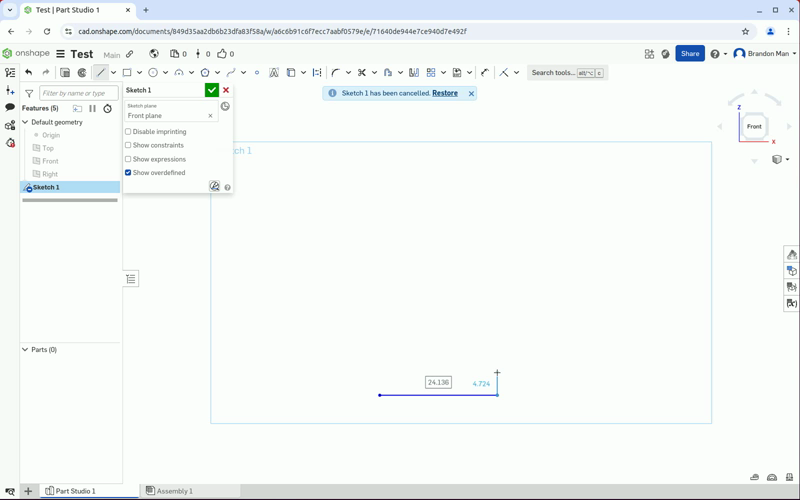
key_down(shift)
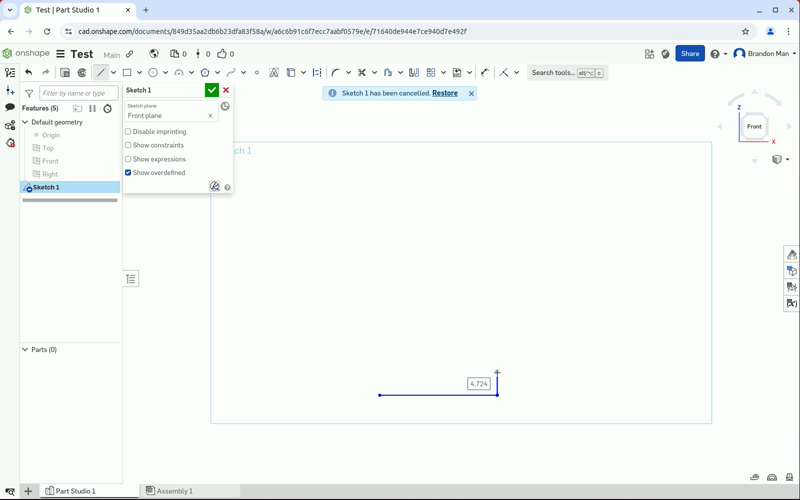
mouse_move(527, 372)
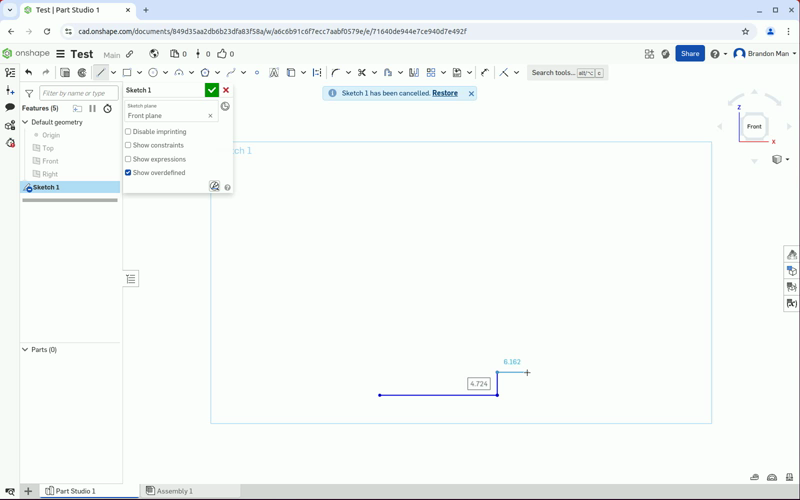
mouse_move(442, 372)
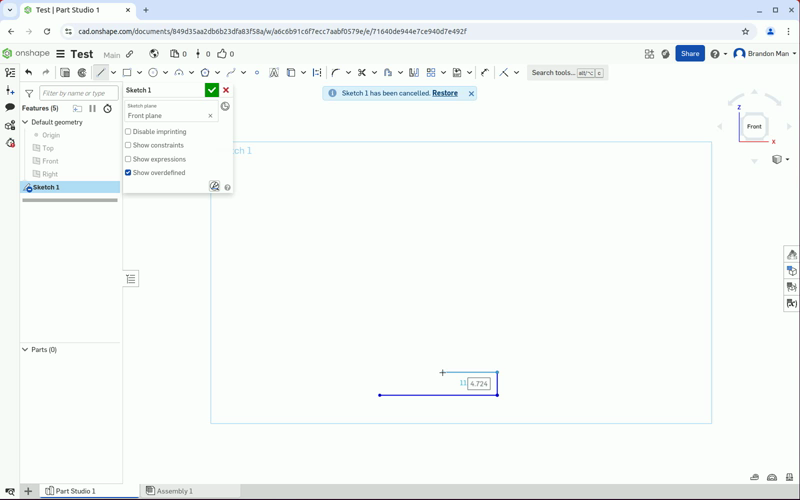
click(442, 372)
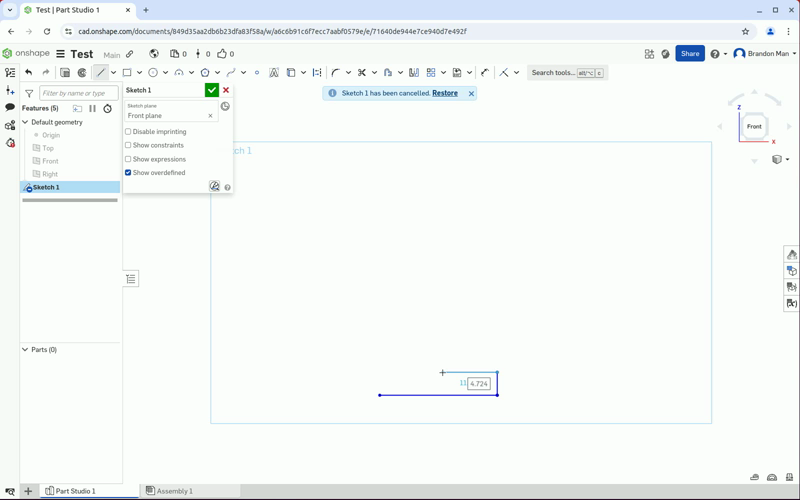
key_up(shift)
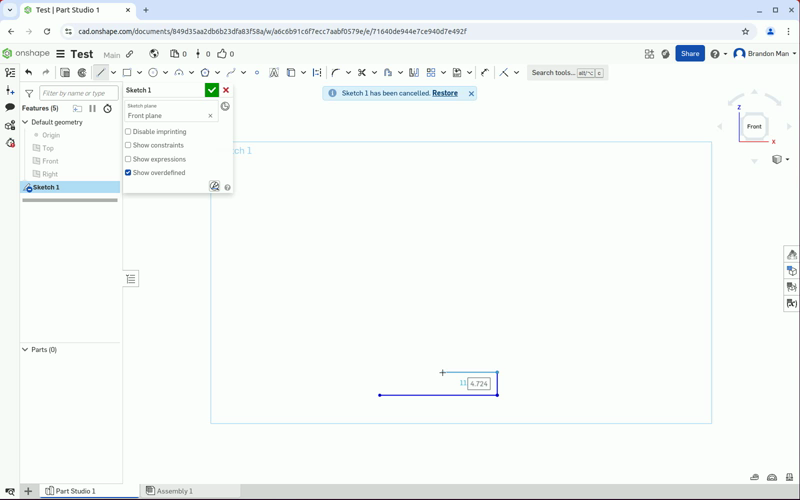
key_down(shift)
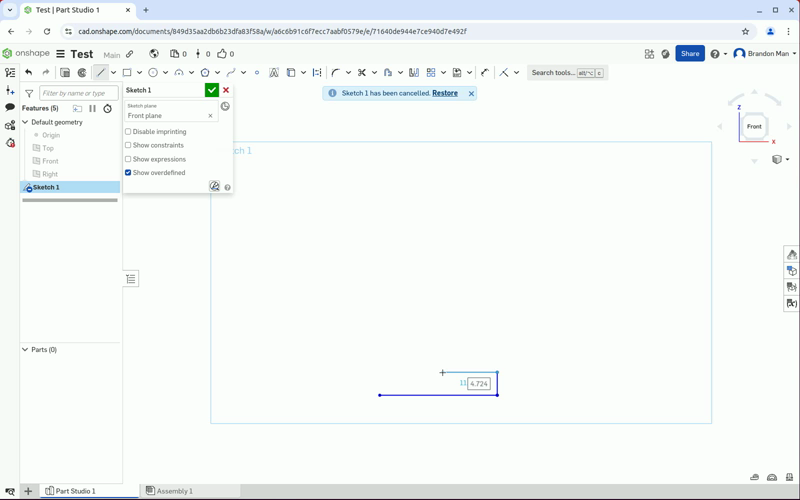
mouse_move(472, 372)
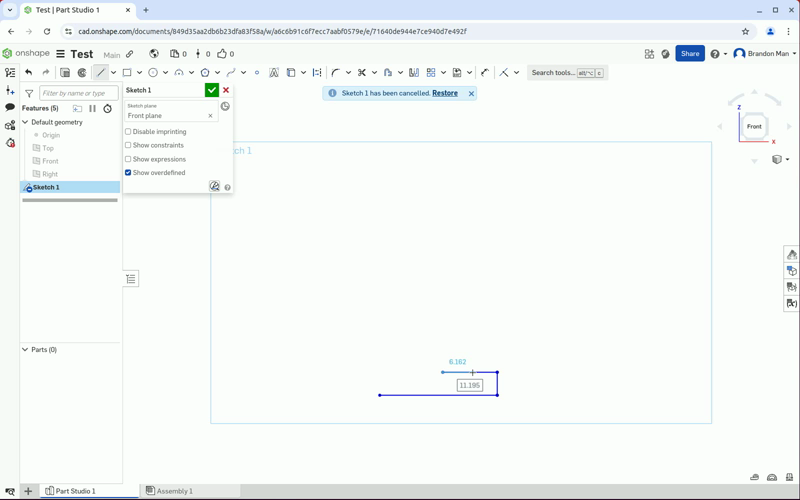
mouse_move(434, 372)
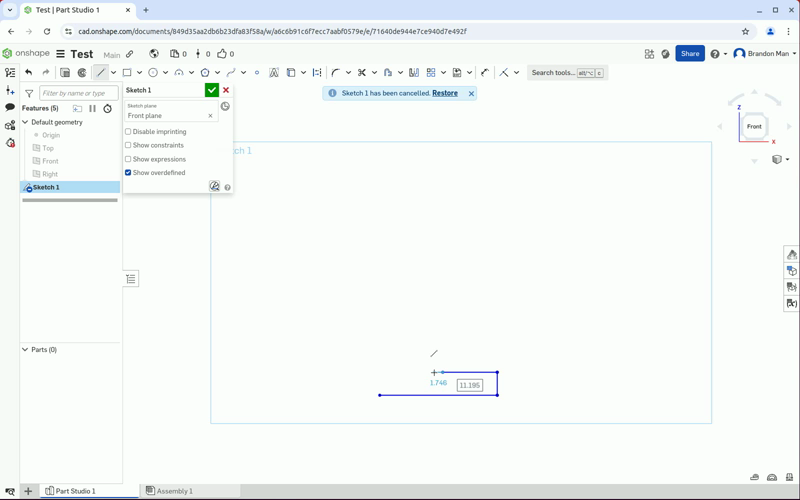
click(434, 372)
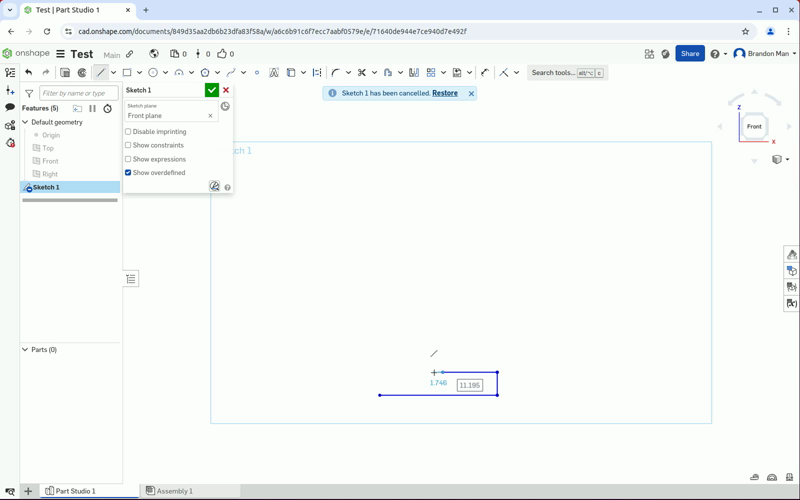
key_up(shift)
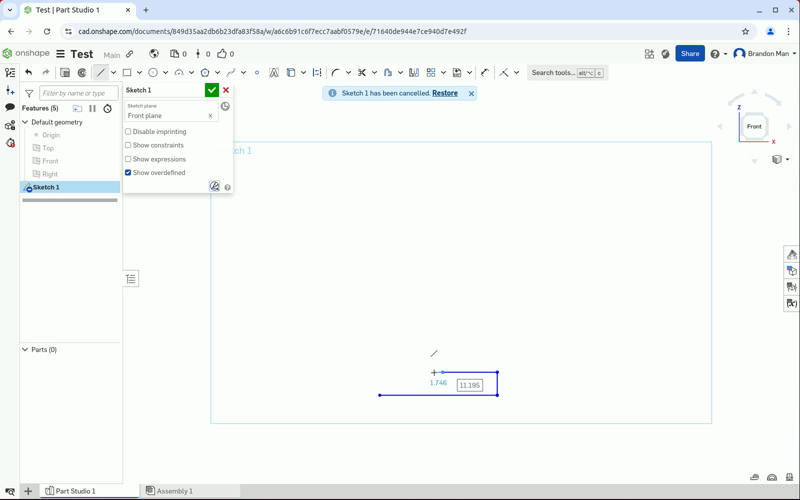
key_down(shift)
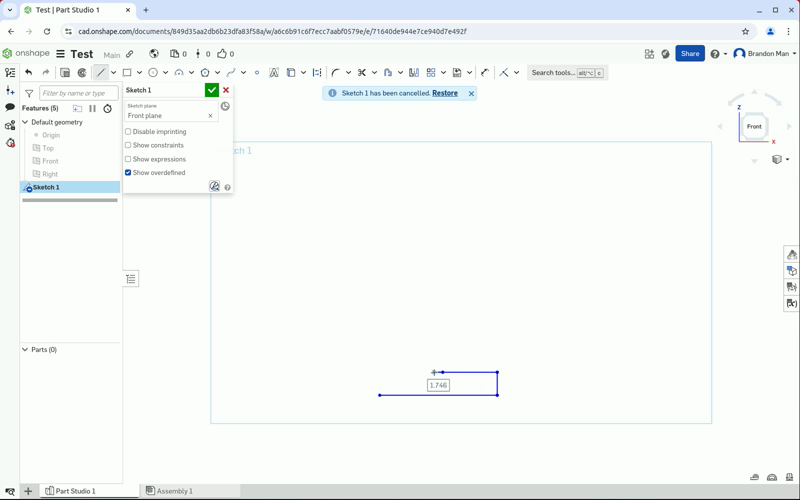
mouse_move(464, 372)
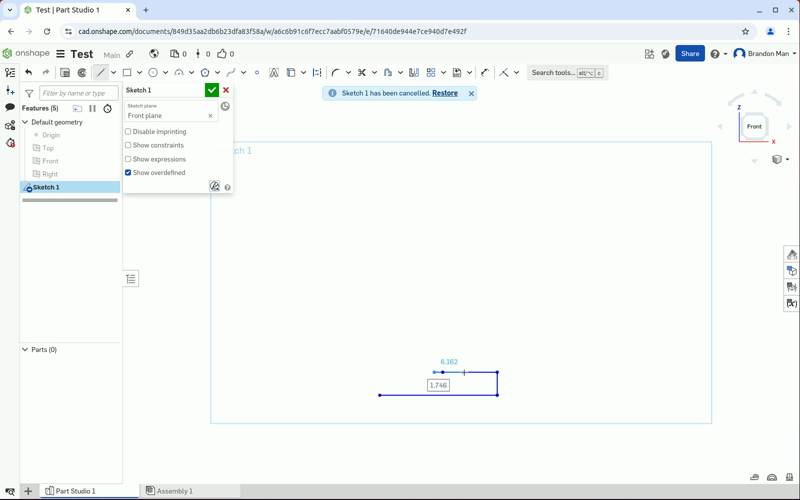
mouse_move(379, 372)
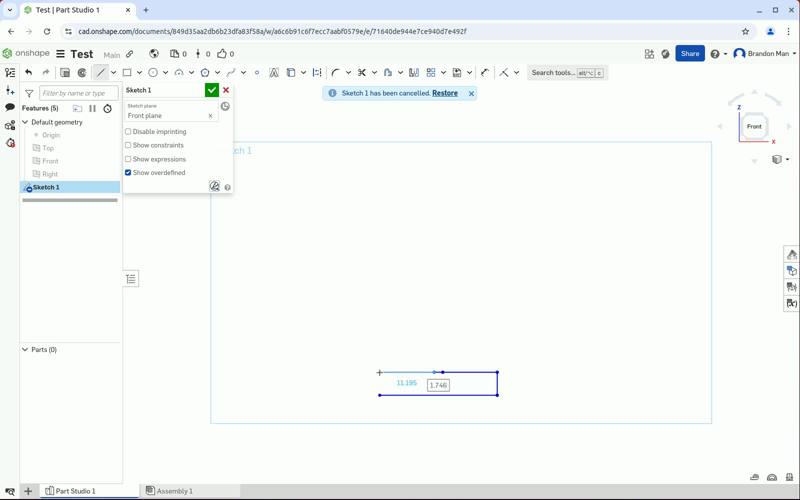
click(379, 372)
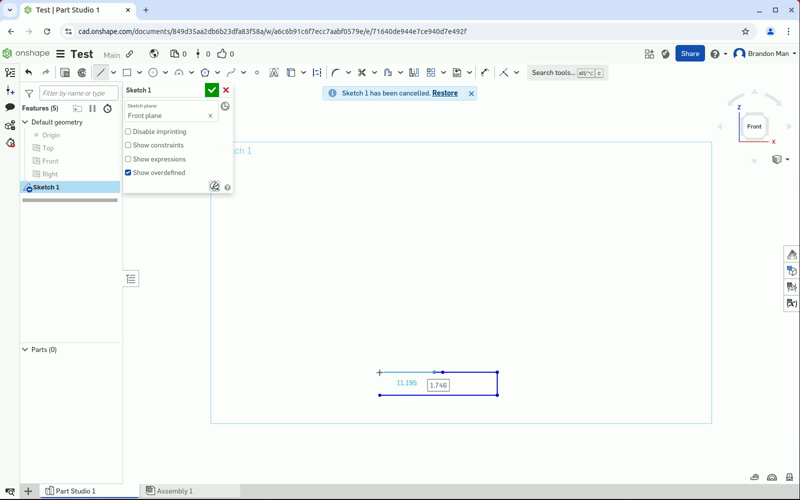
key_up(shift)
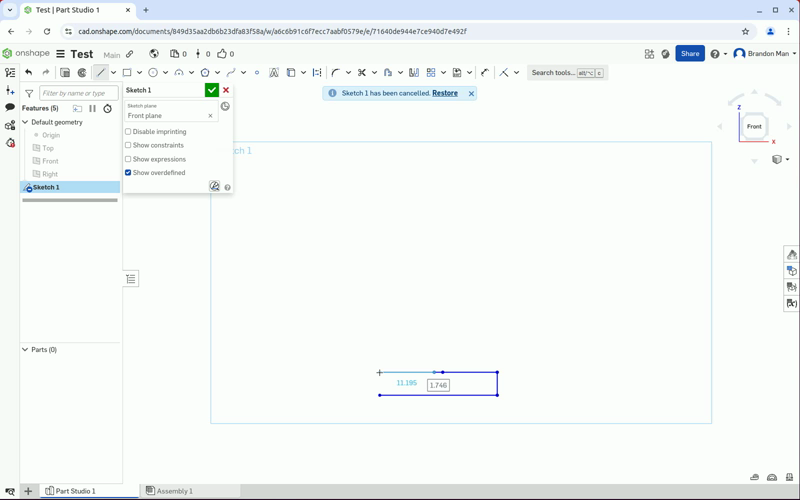
mouse_move(409, 372)
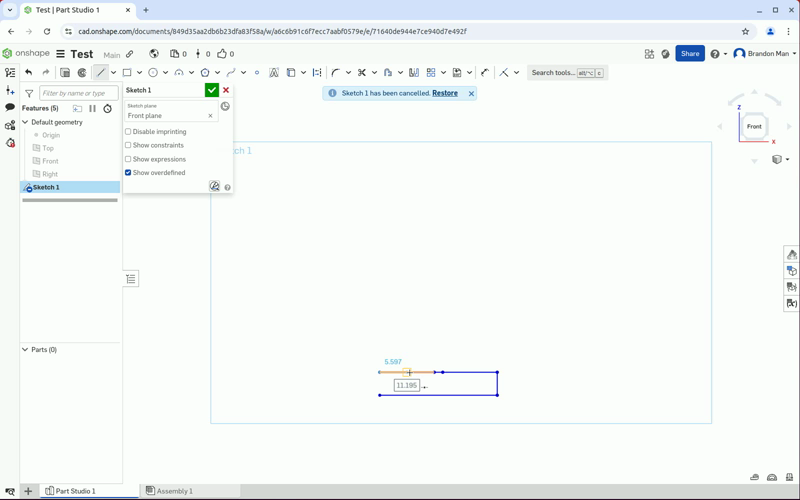
key_down(shift)
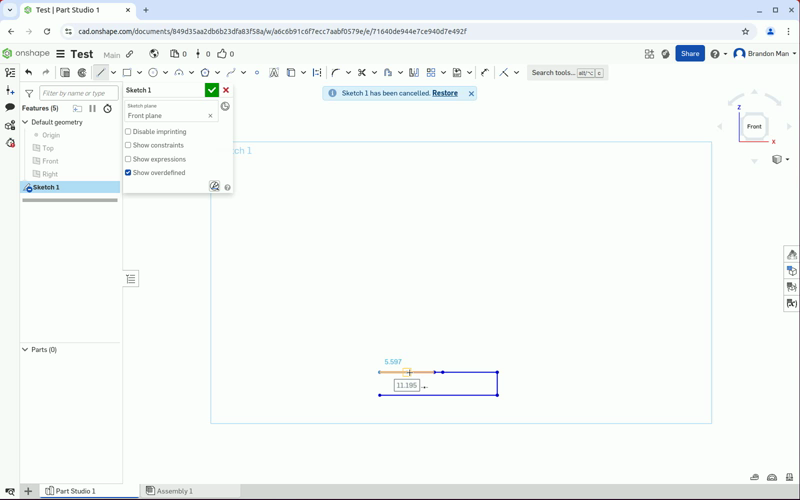
mouse_move(379, 395)
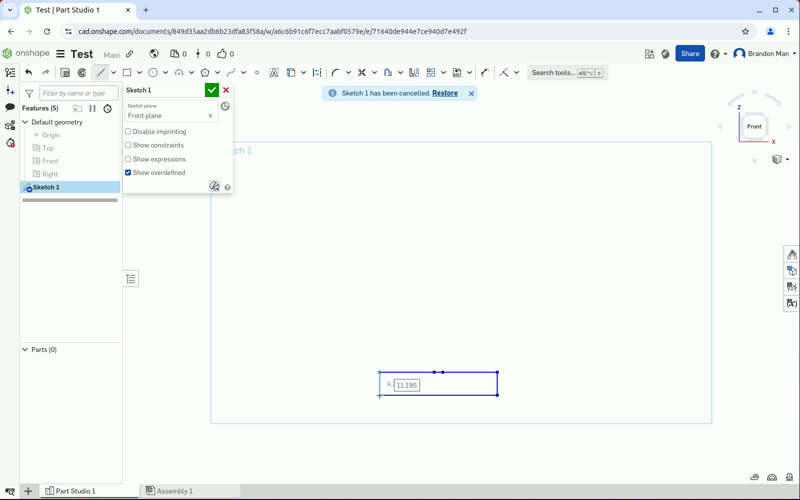
key_up(shift)
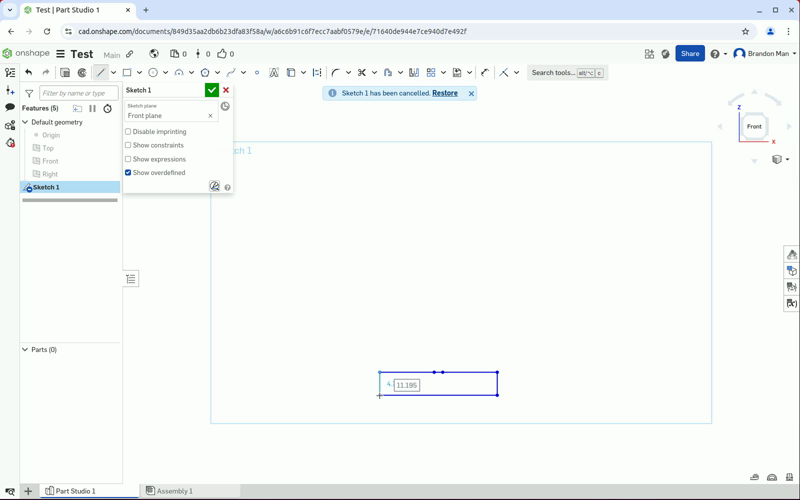
click(379, 395)
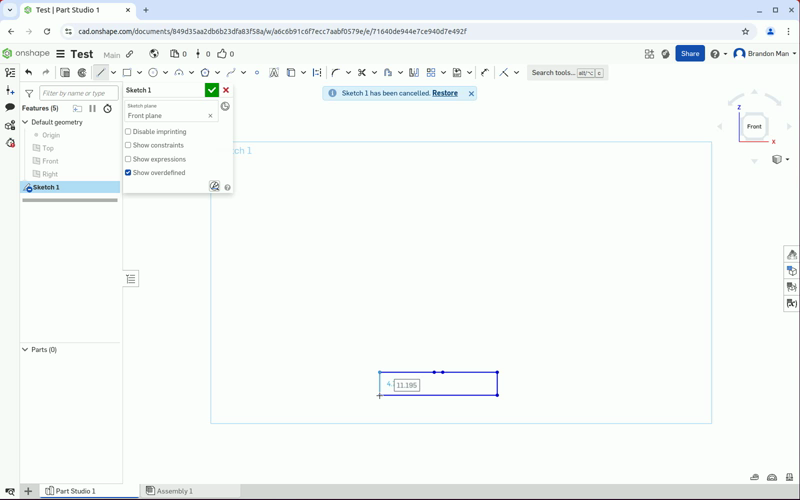
key(esc)
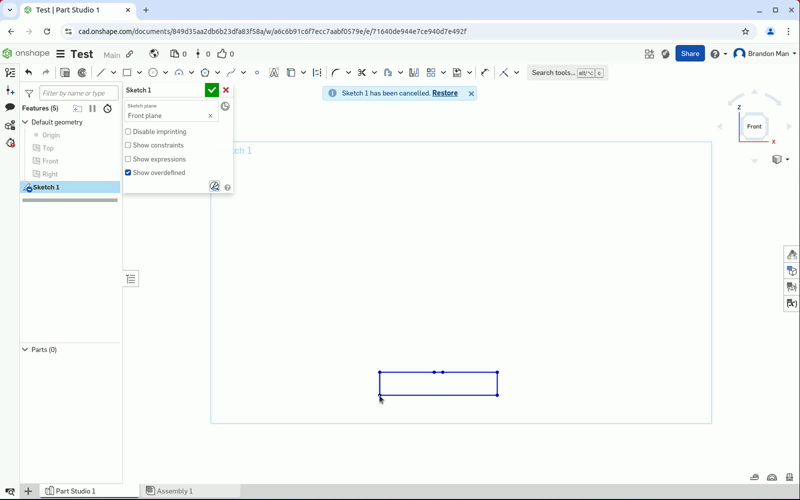
mouse_move(474, 387)
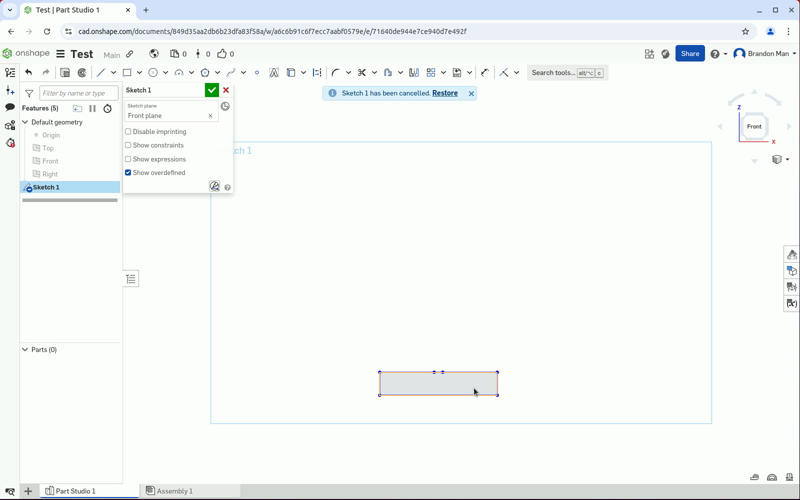
click(474, 387)
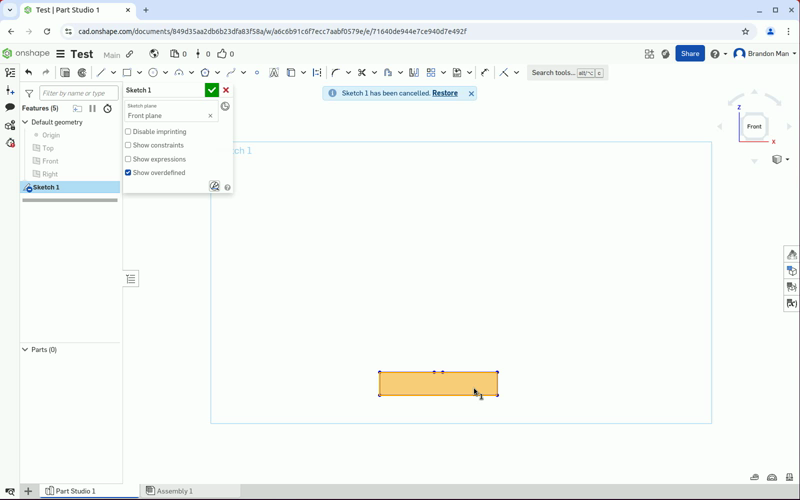
mouse_move(73, 352)
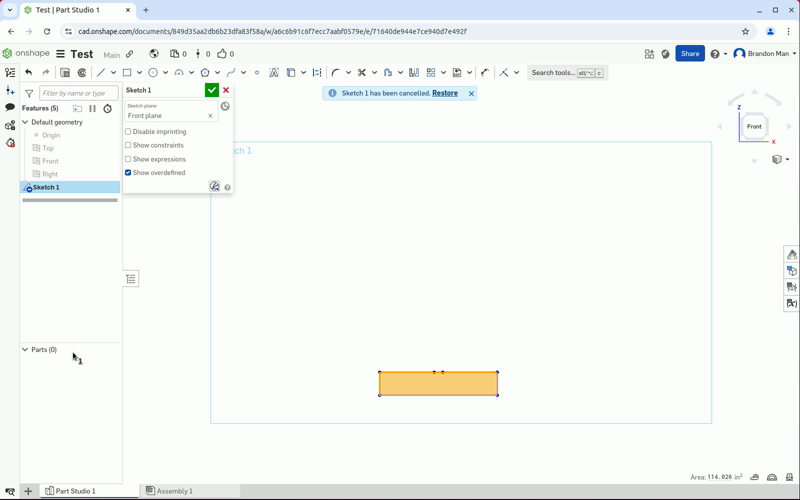
key(shift+y)
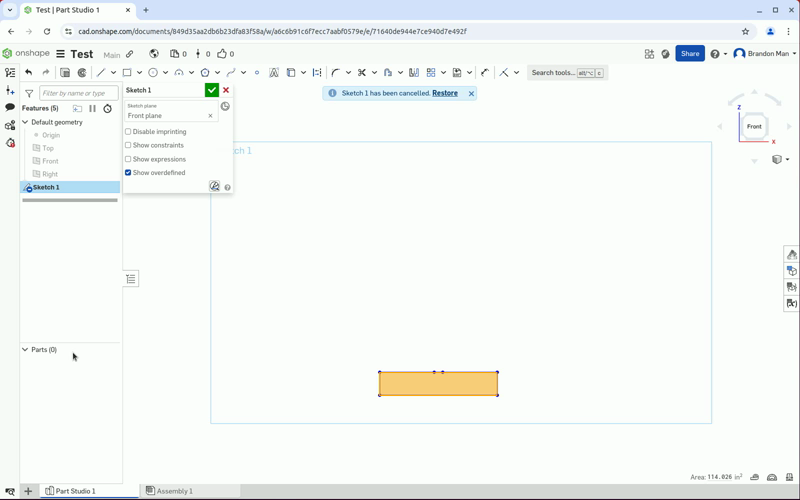
key(shift+e)
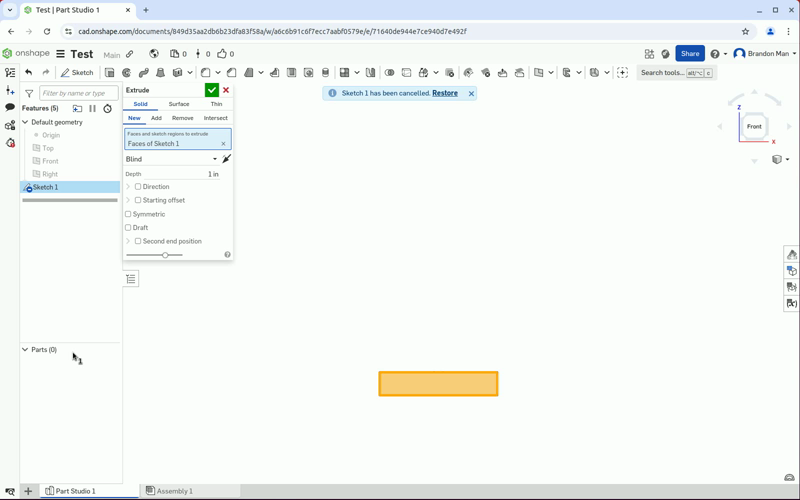
mouse_move(143, 106)
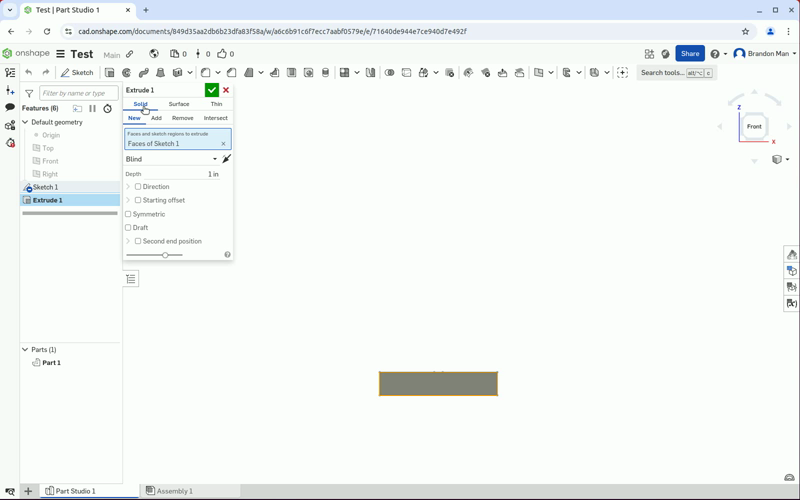
click(143, 106)
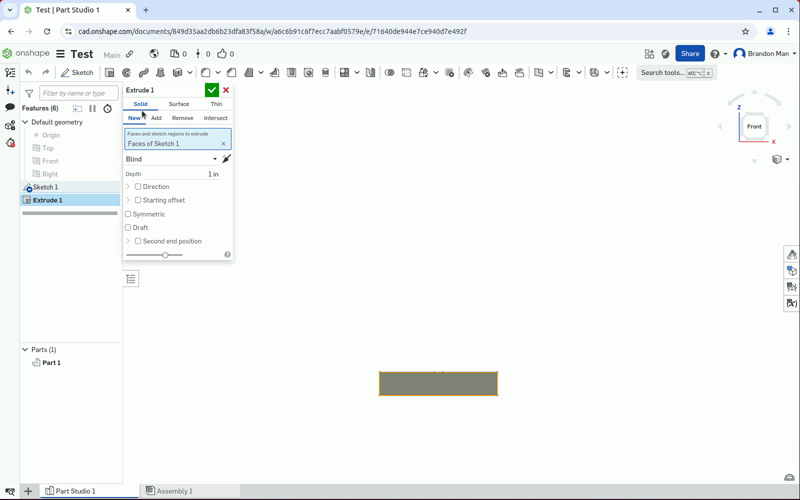
mouse_move(137, 120)
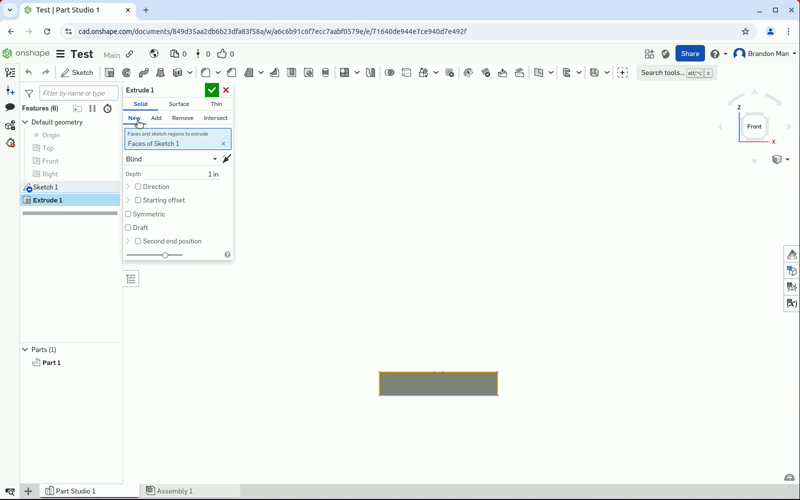
click(137, 120)
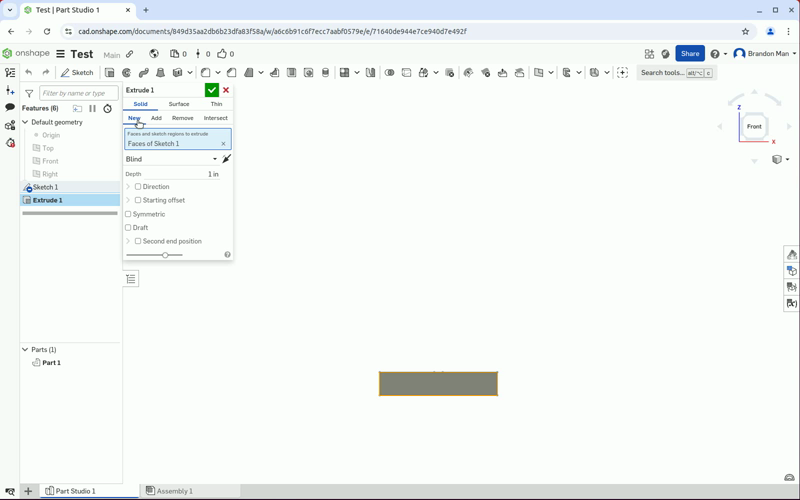
key(tab, 4)
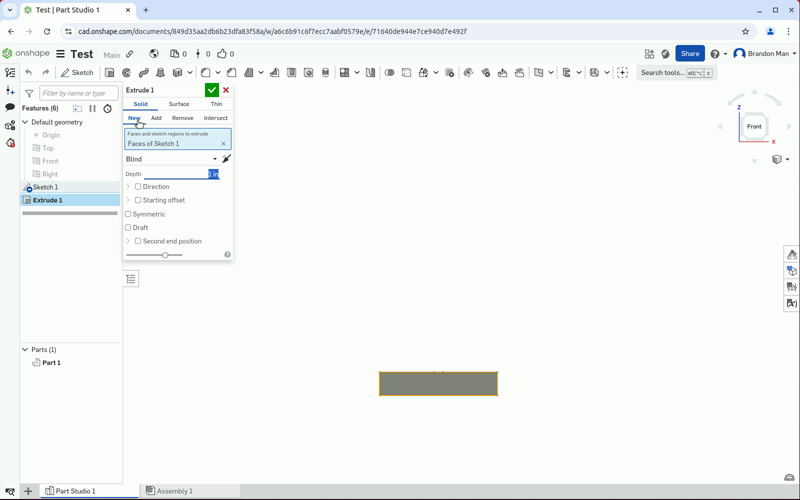
text(14.443)
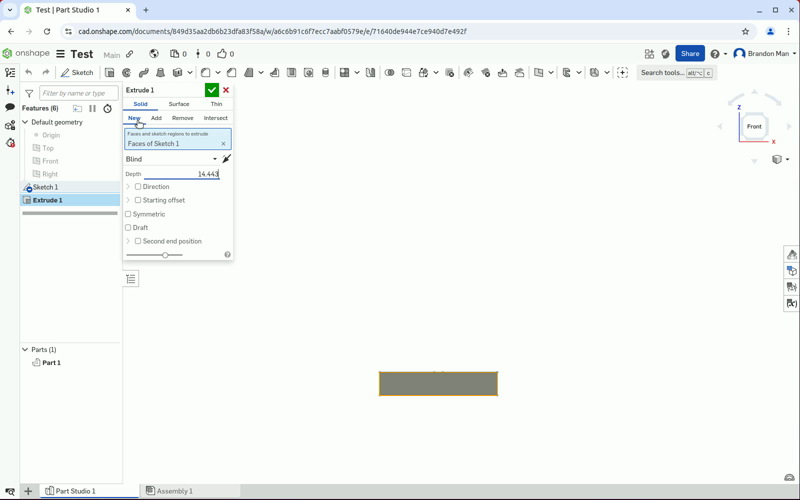
key(enter)
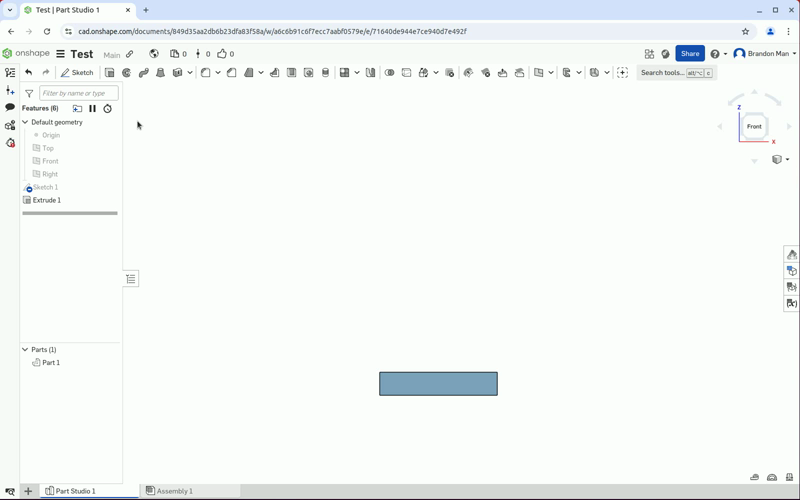
key(shift+h)
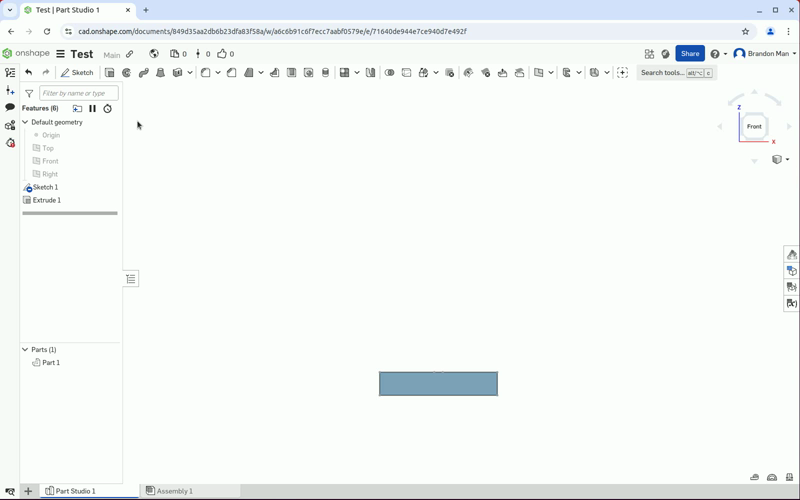
key(shift+h)
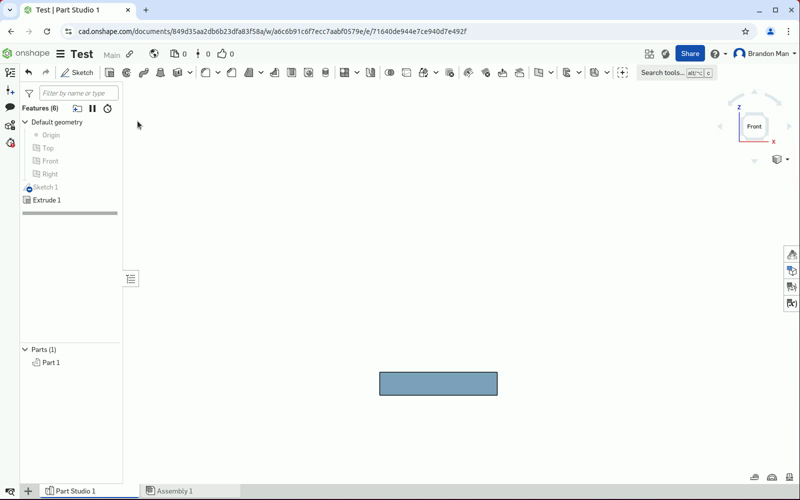
mouse_move(73, 189)
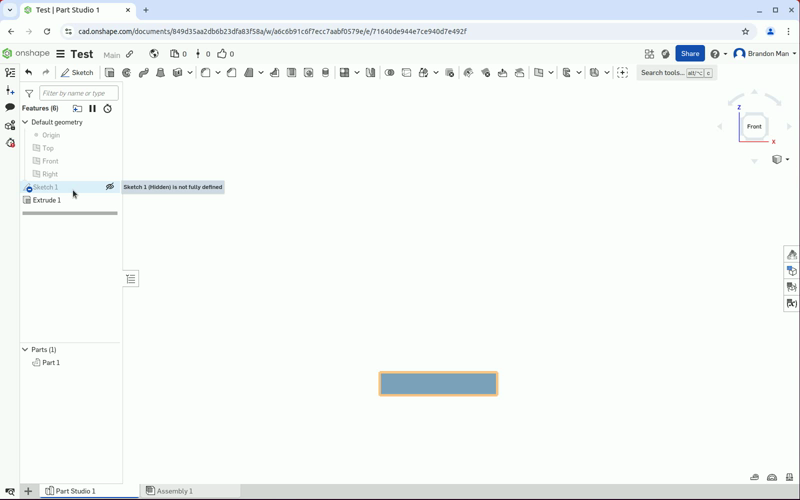
click(73, 189)
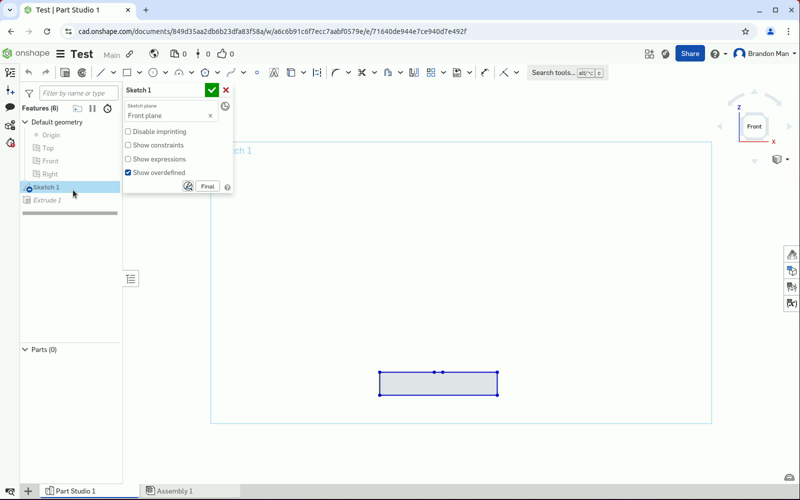
mouse_move(229, 92)
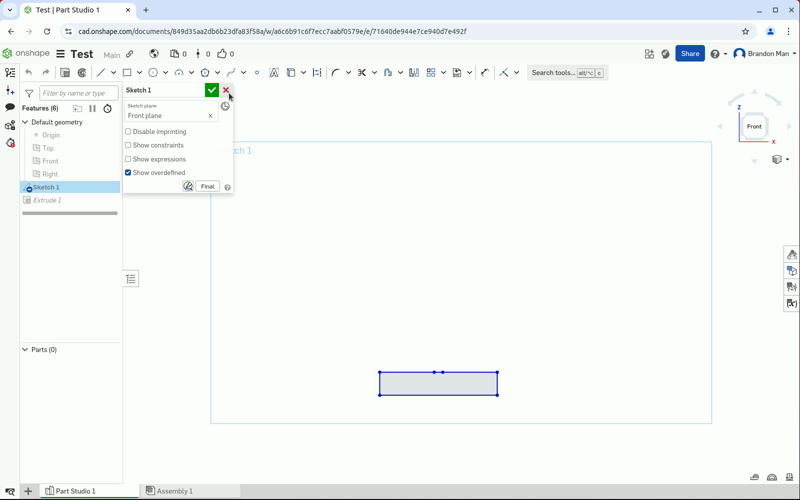
click(229, 92)
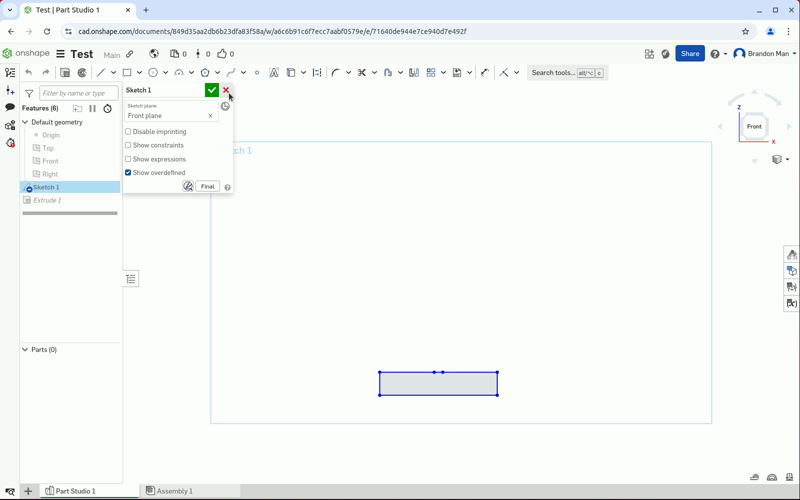
key(shift+s)
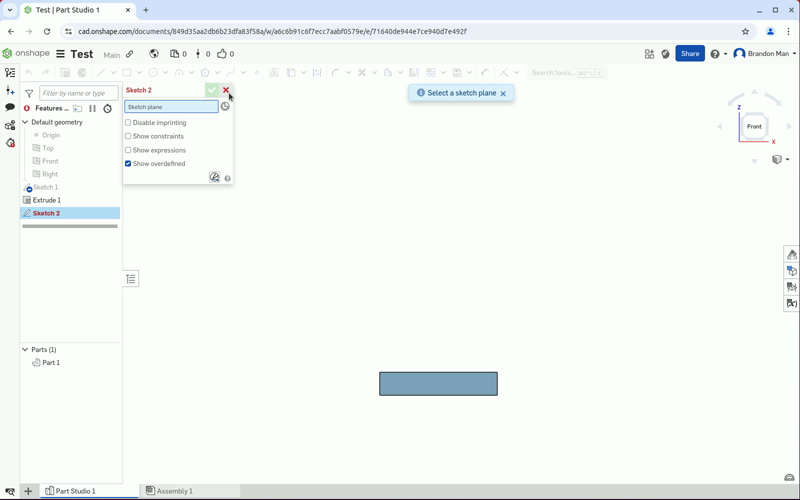
mouse_move(73, 163)
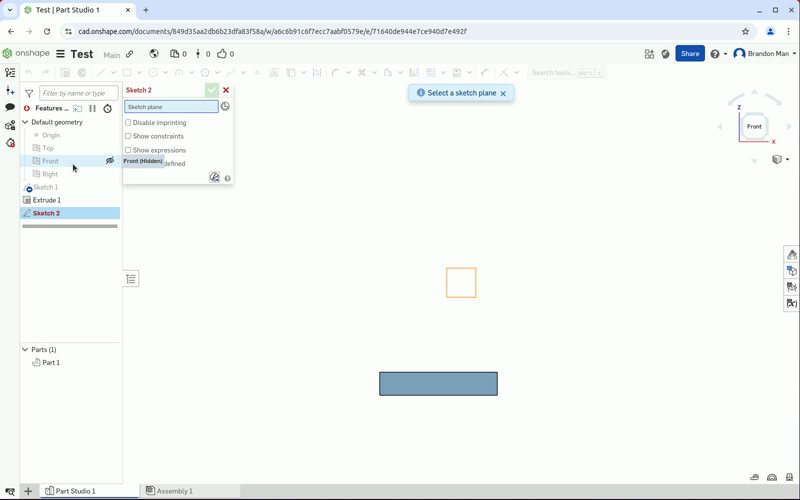
click(73, 163)
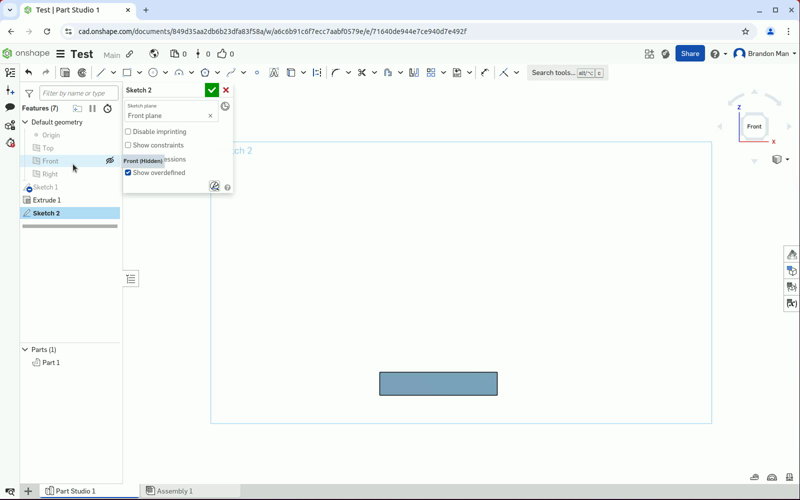
mouse_move(73, 352)
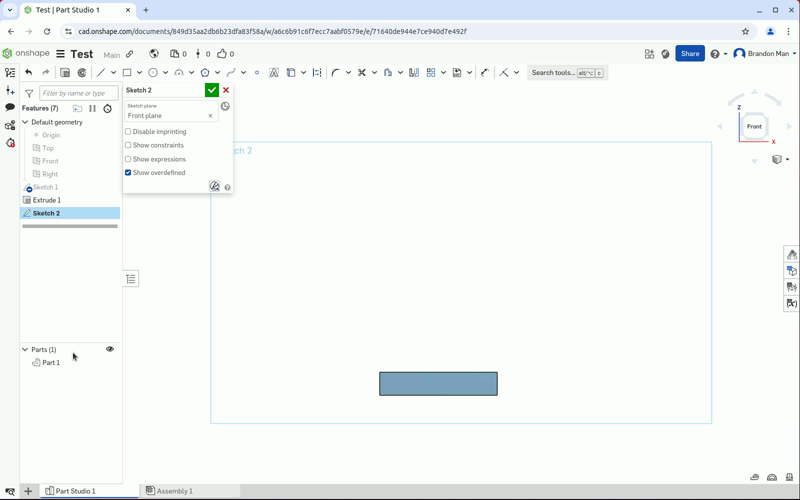
key(y)
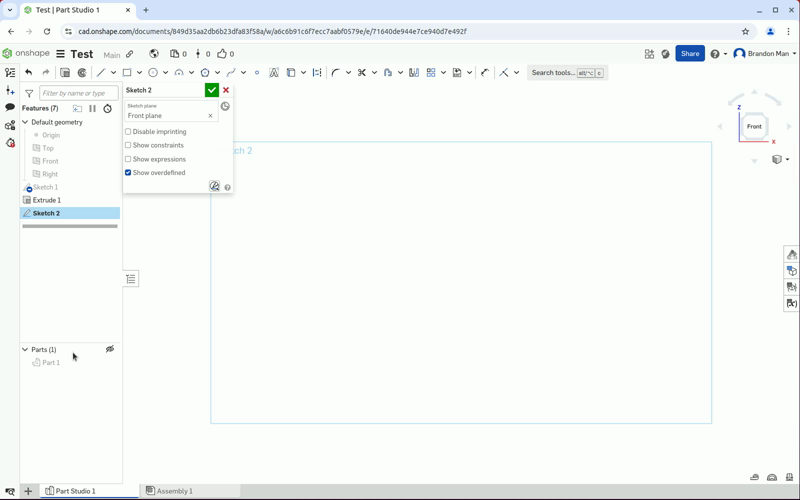
key(l)
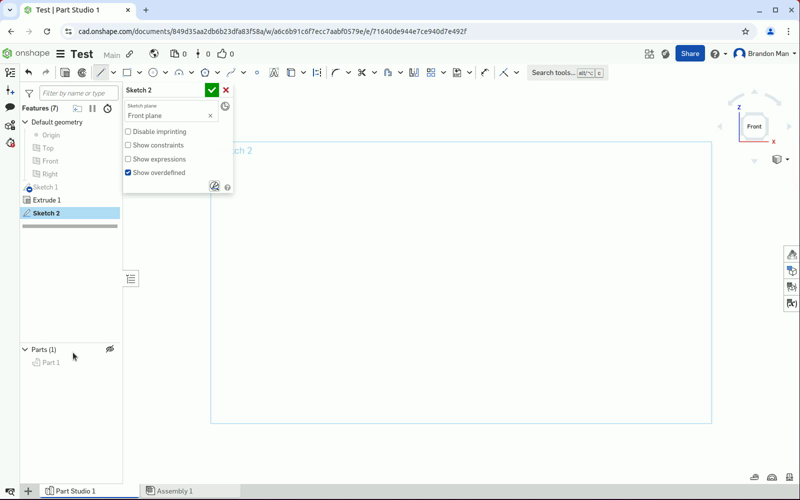
key_down(shift)
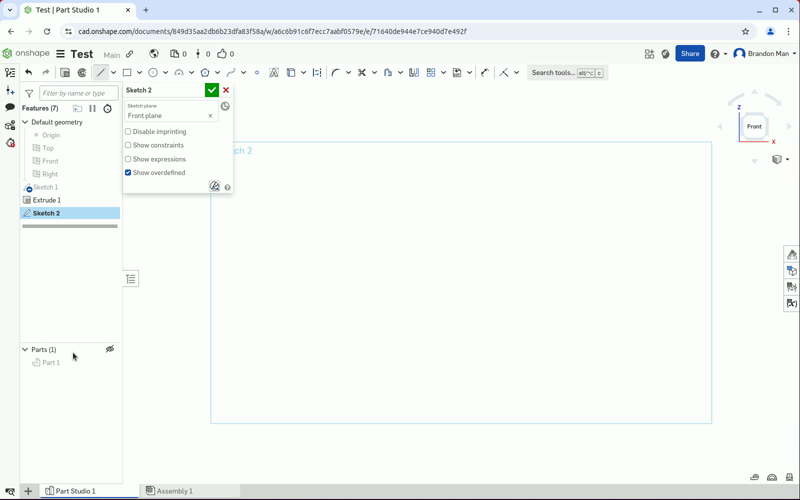
mouse_move(379, 372)
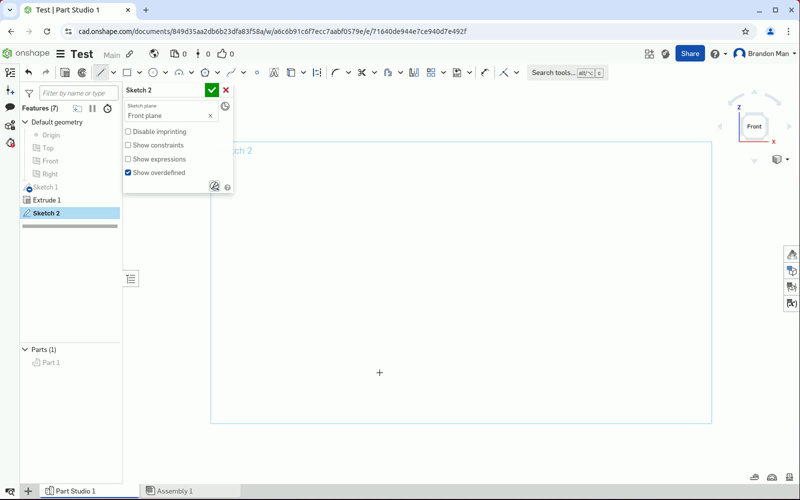
click(379, 372)
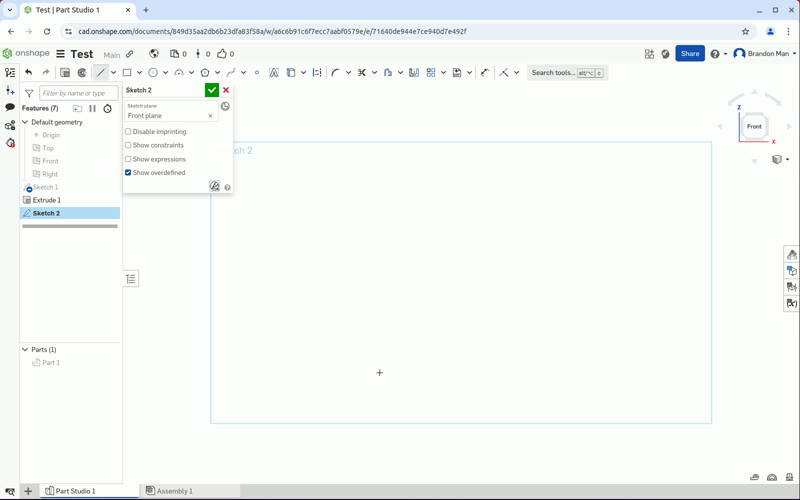
key_up(shift)
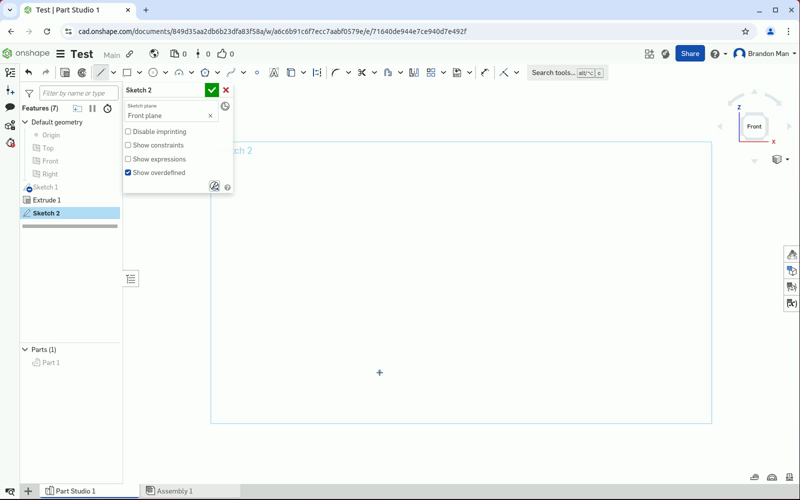
key_down(shift)
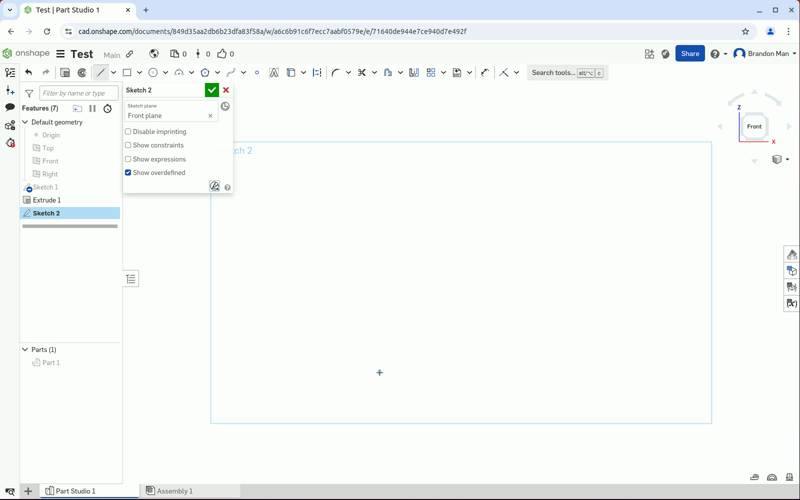
mouse_move(409, 372)
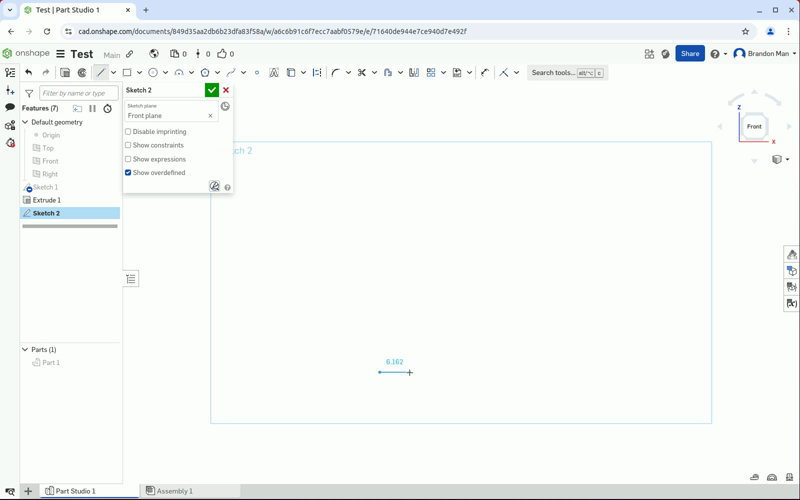
mouse_move(433, 372)
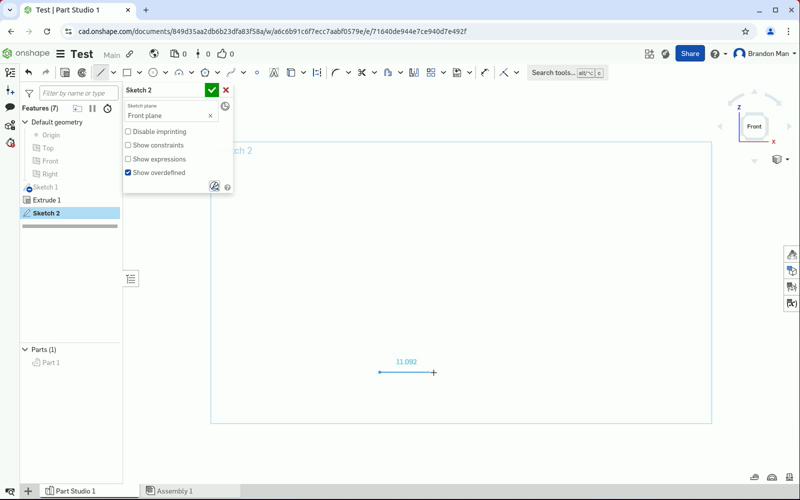
click(433, 372)
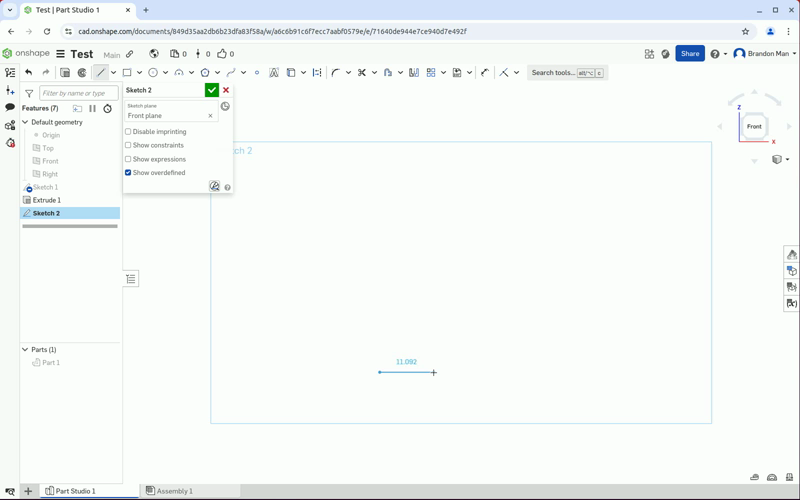
key_up(shift)
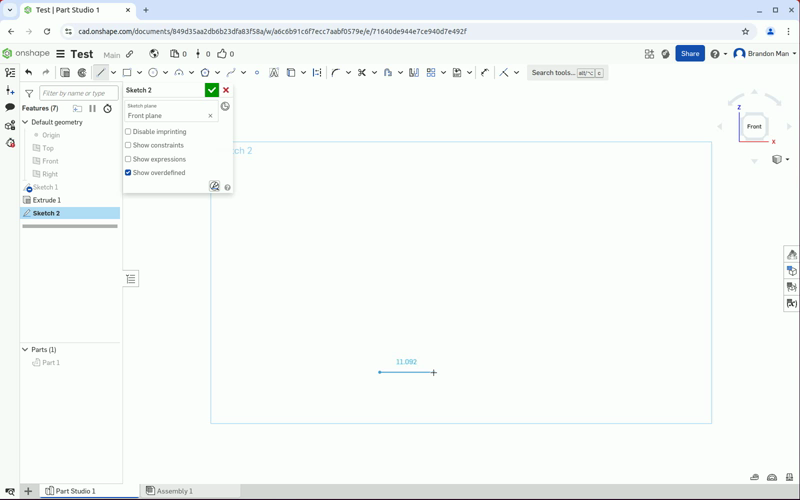
key_down(shift)
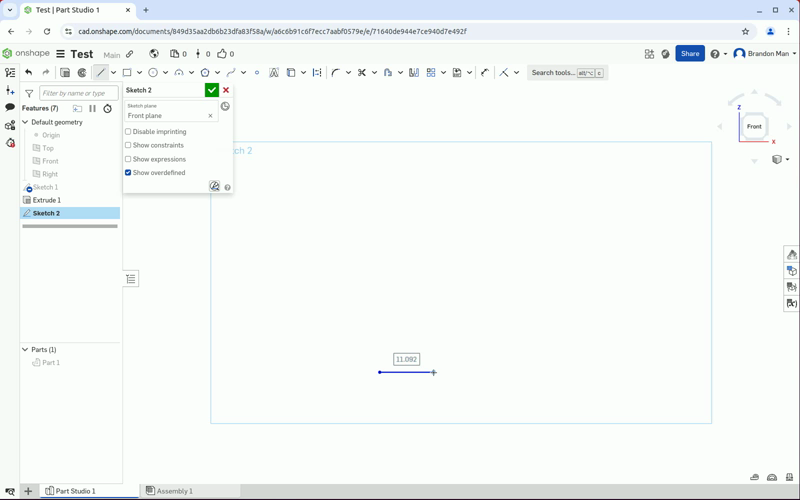
mouse_move(463, 372)
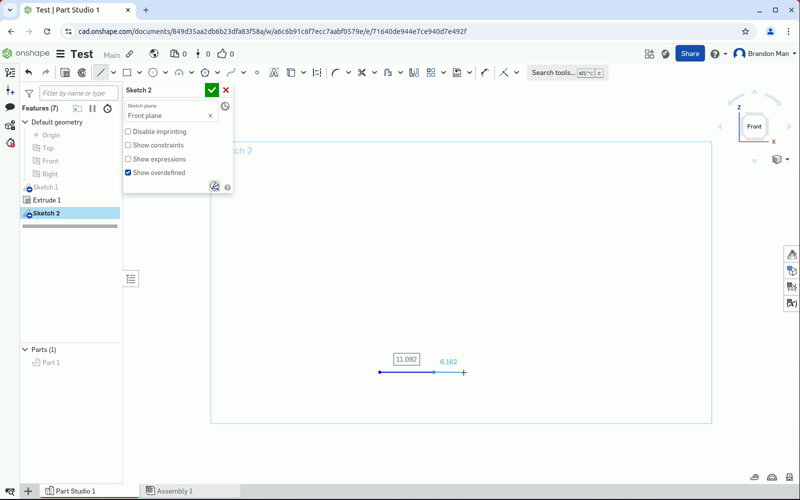
mouse_move(433, 330)
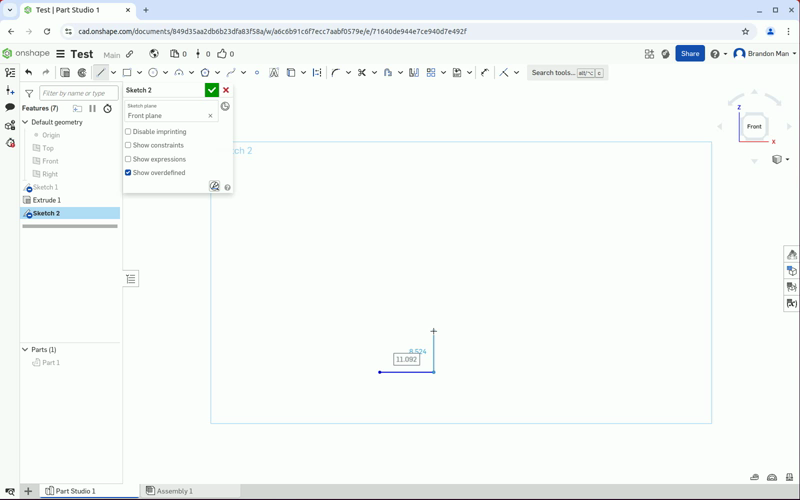
click(433, 330)
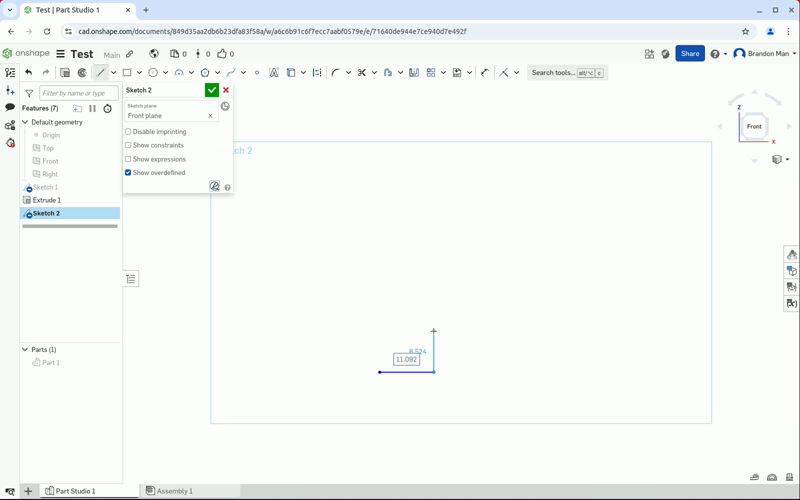
key_up(shift)
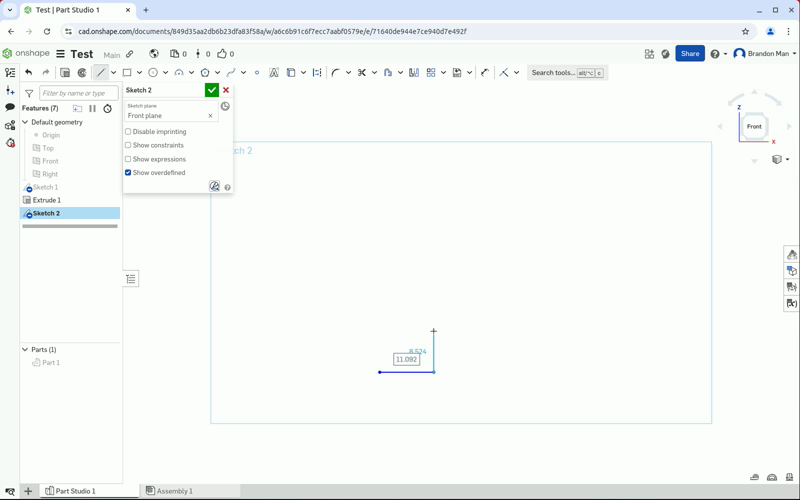
key(esc)
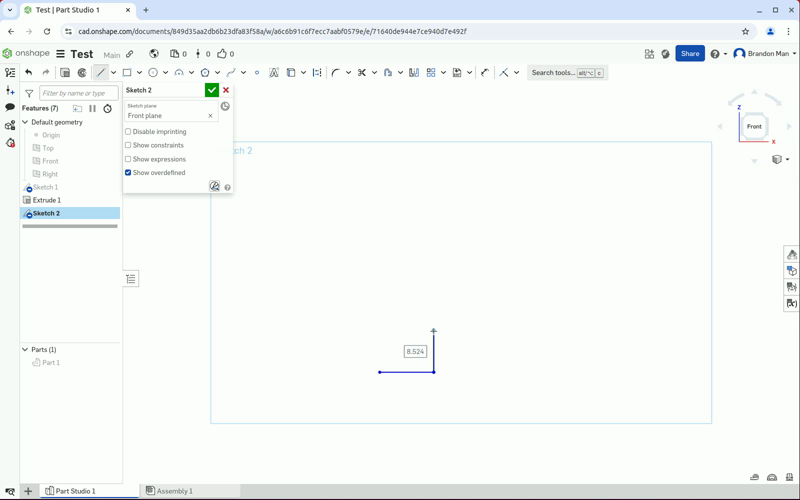
key(a)
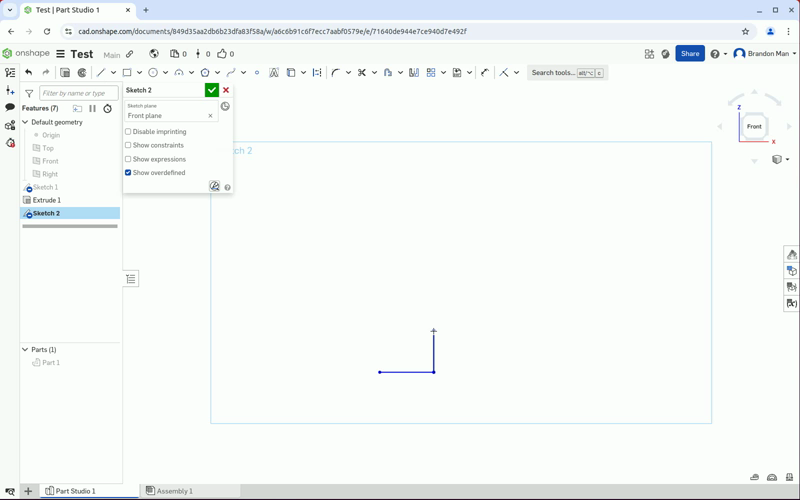
mouse_move(433, 330)
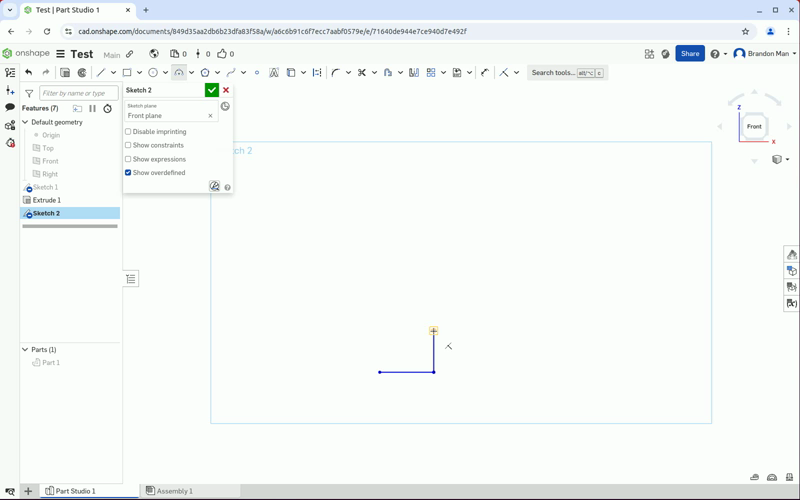
click(433, 330)
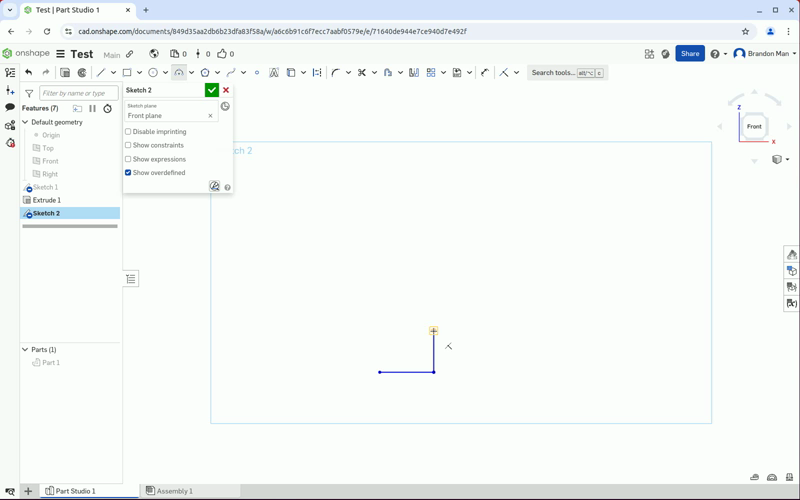
key_down(shift)
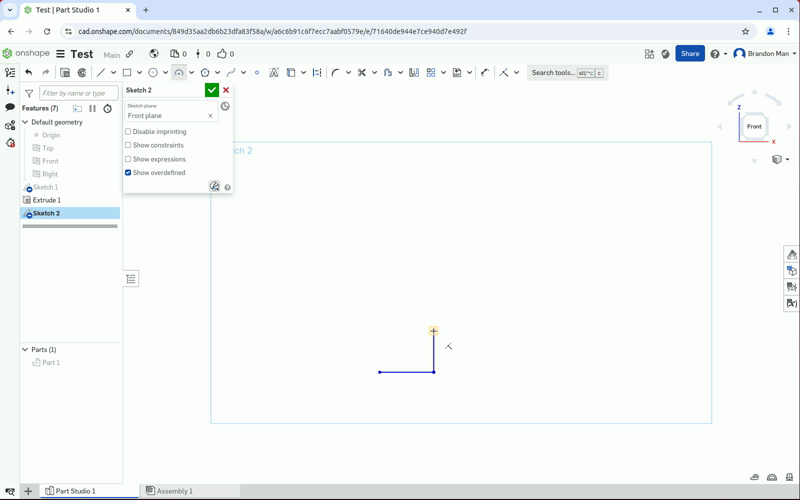
mouse_move(409, 297)
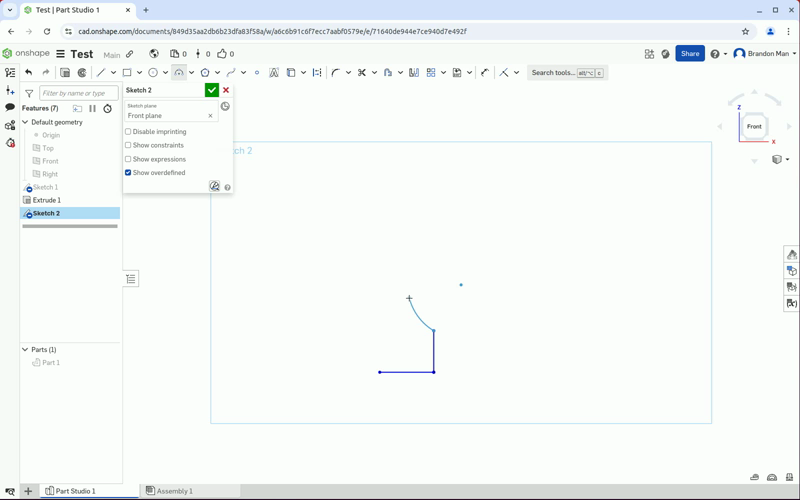
click(409, 297)
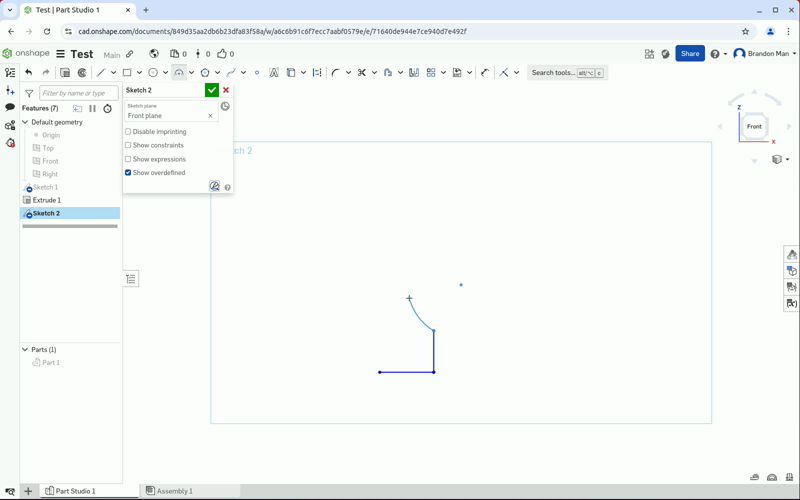
mouse_move(414, 319)
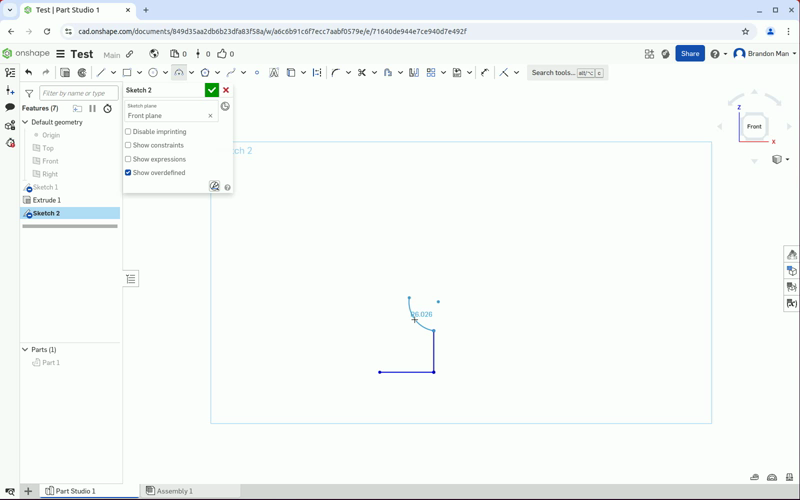
click(414, 319)
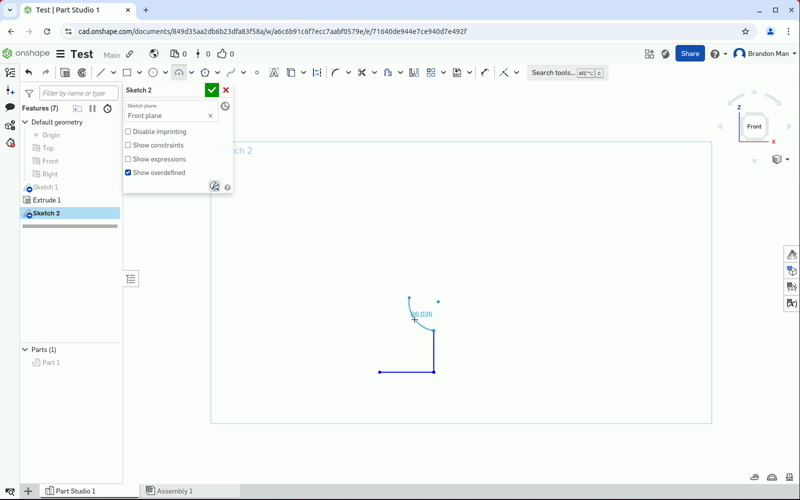
key_up(shift)
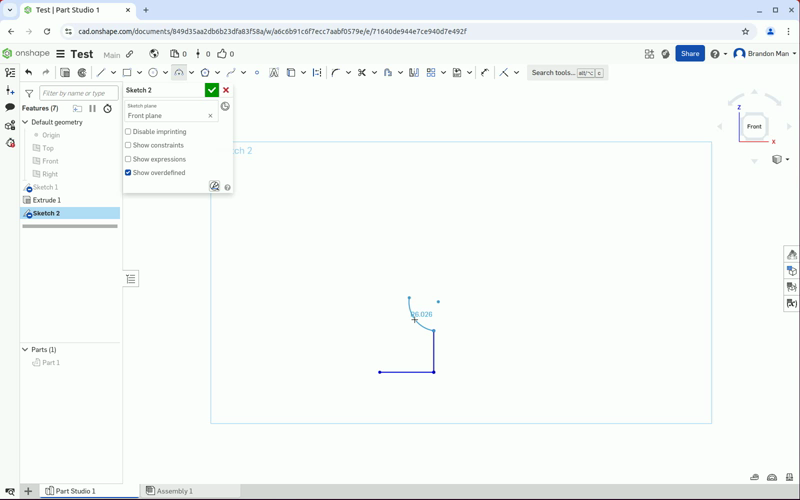
key(esc)
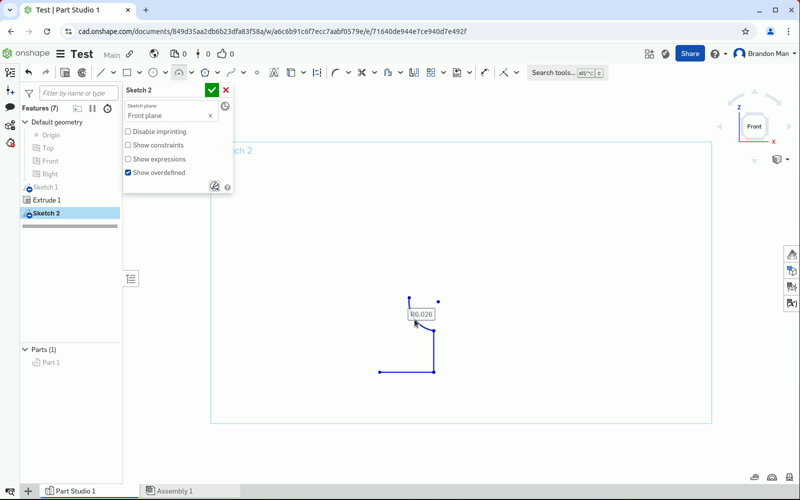
key(l)
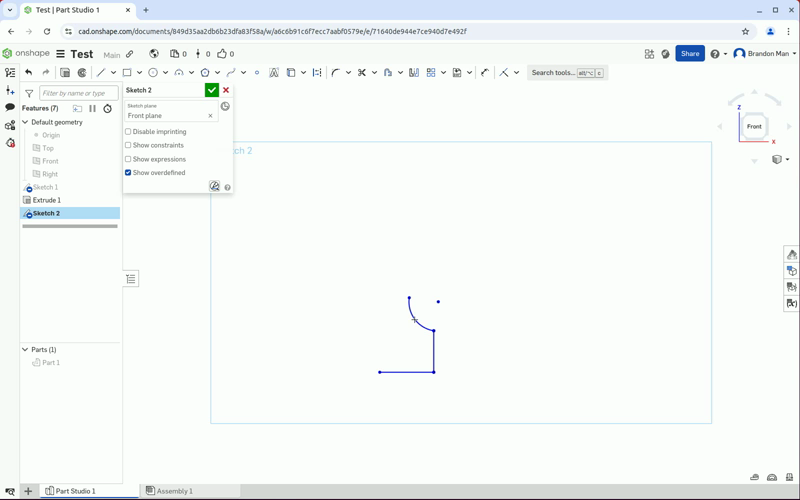
mouse_move(409, 297)
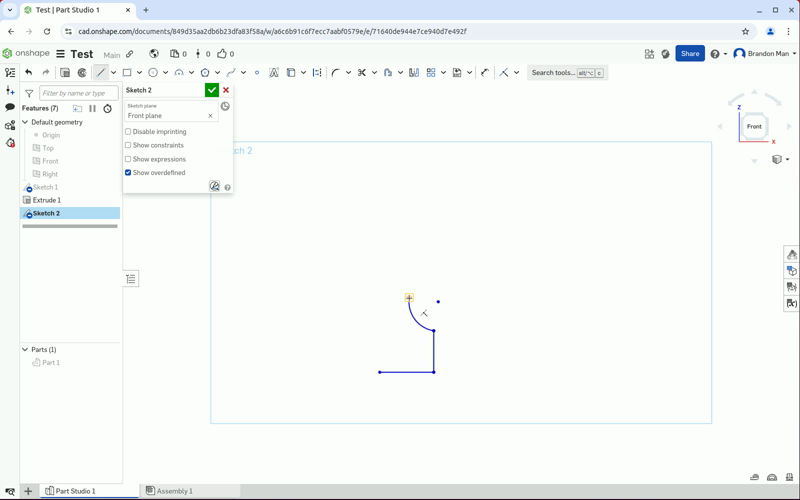
click(409, 297)
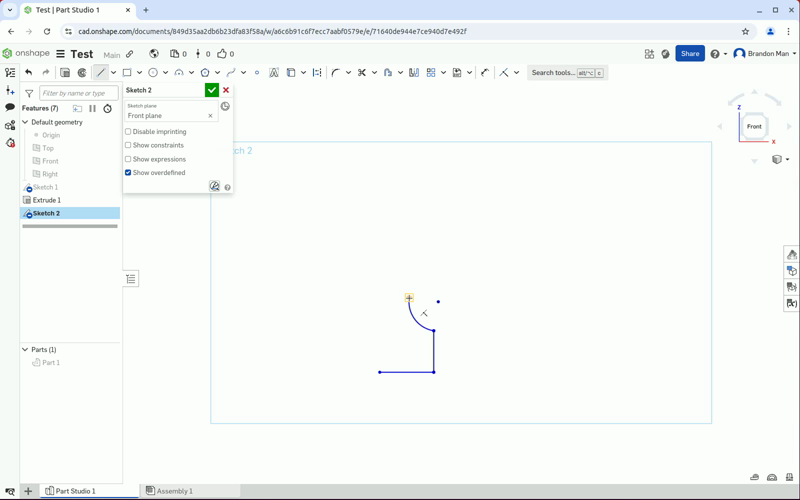
key_down(shift)
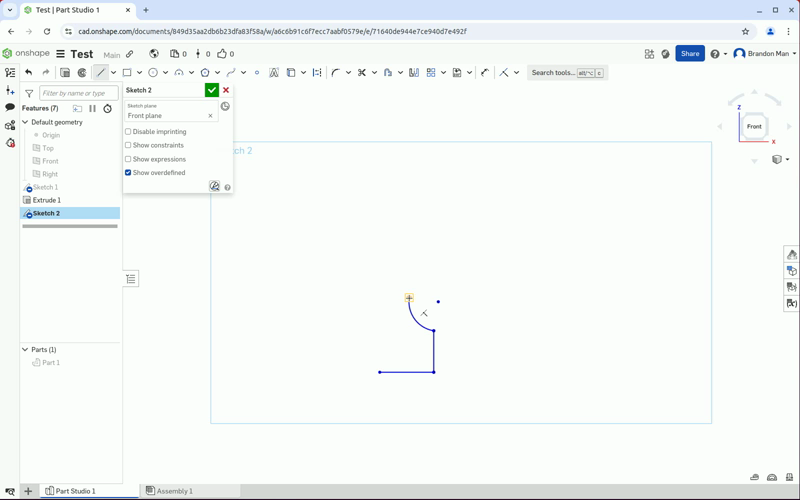
mouse_move(379, 372)
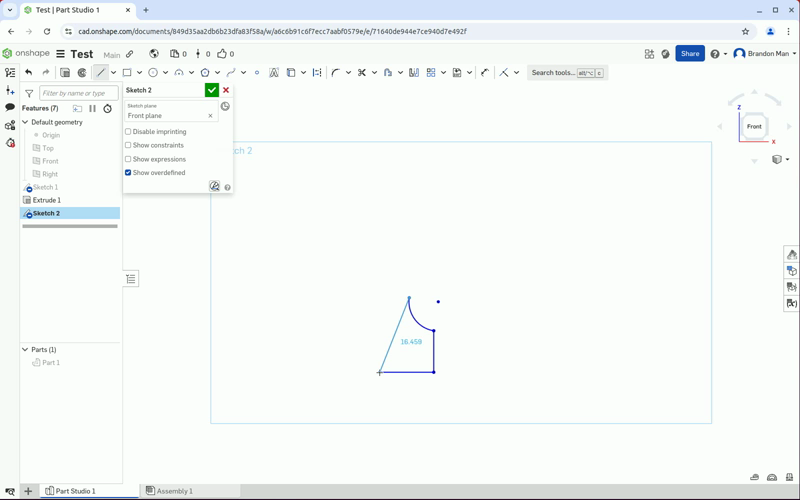
key_up(shift)
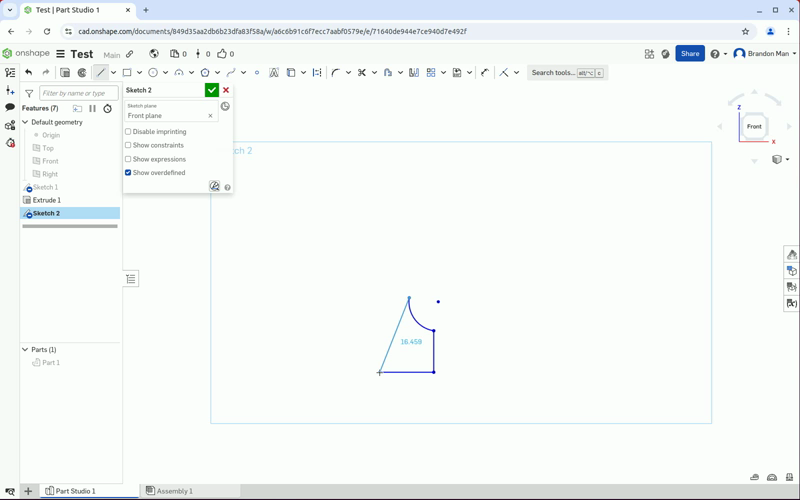
click(379, 372)
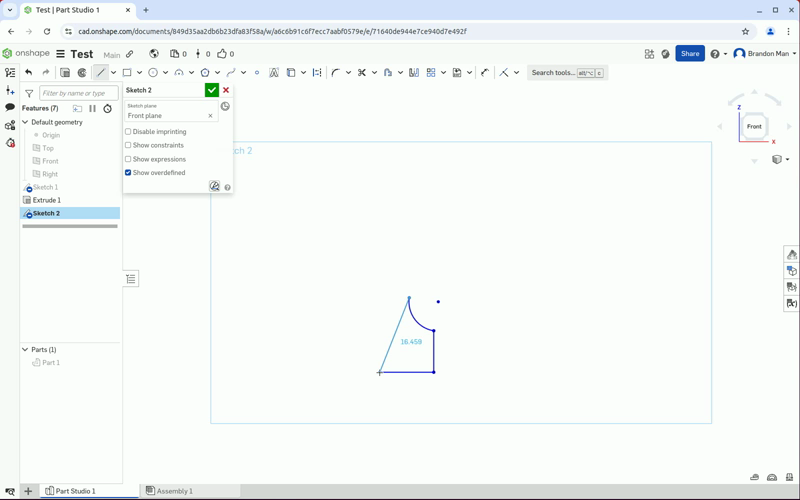
key(esc)
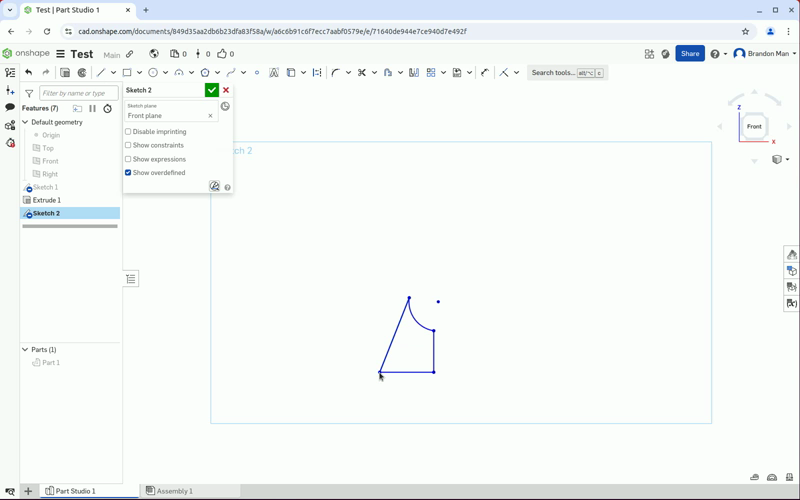
mouse_move(409, 317)
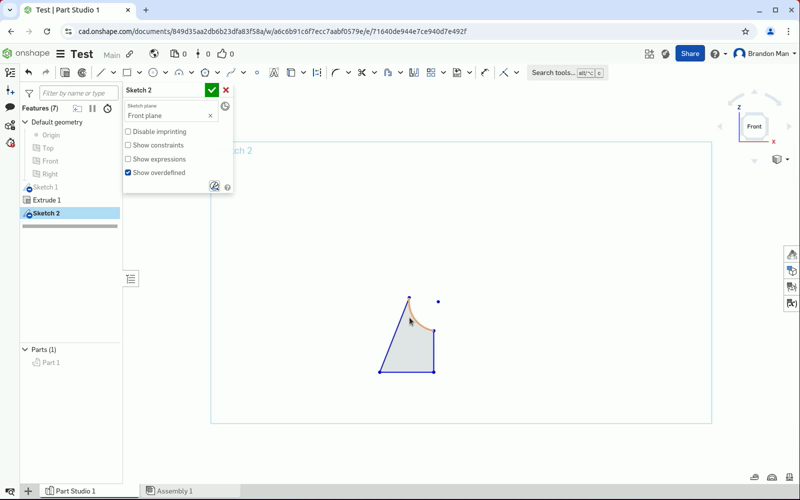
click(409, 317)
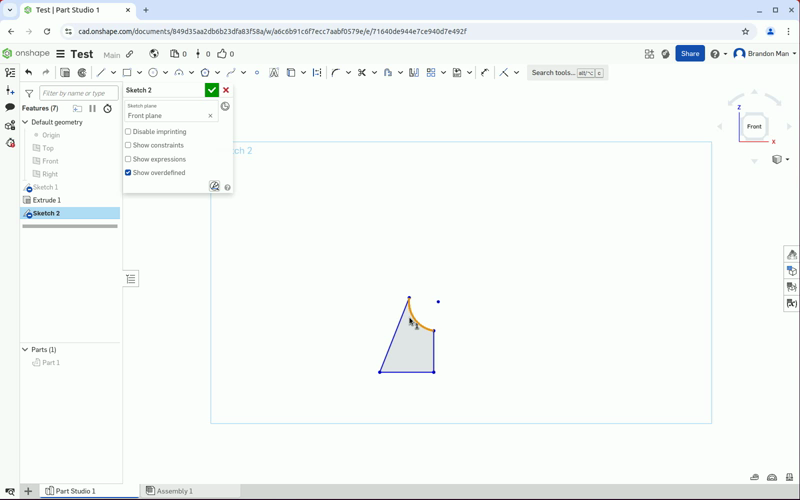
mouse_move(73, 352)
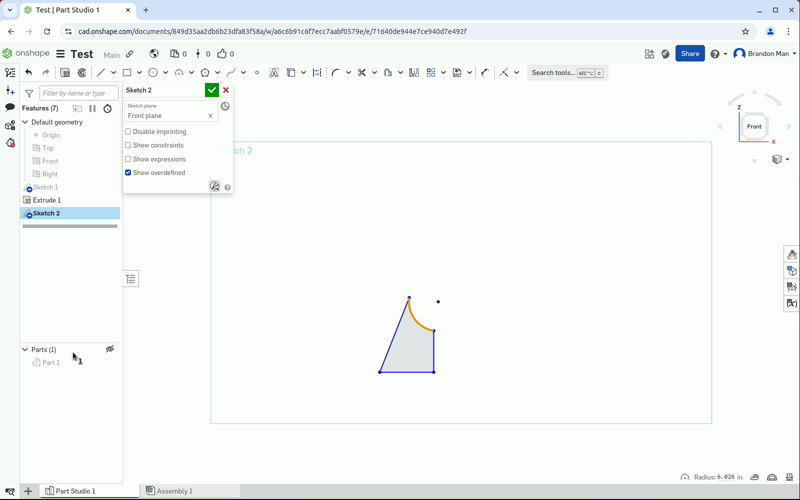
key(shift+y)
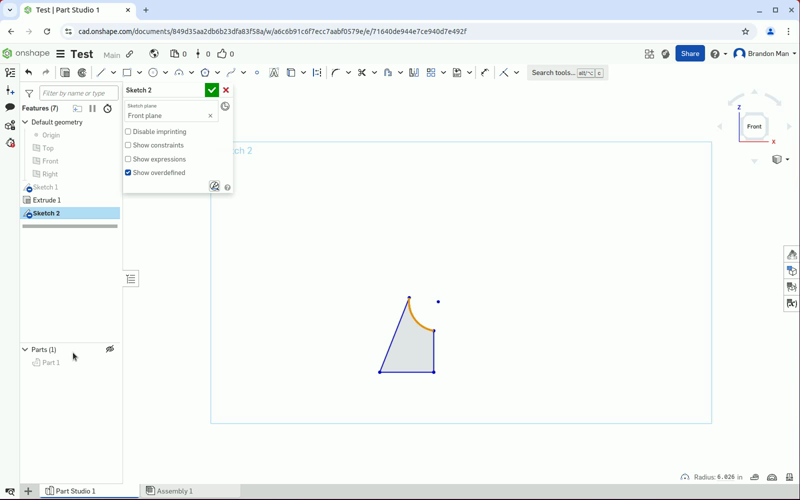
key(shift+e)
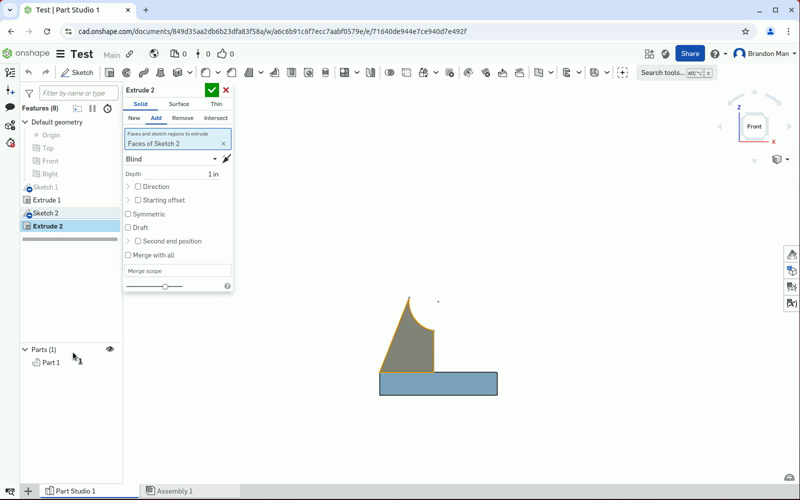
mouse_move(143, 106)
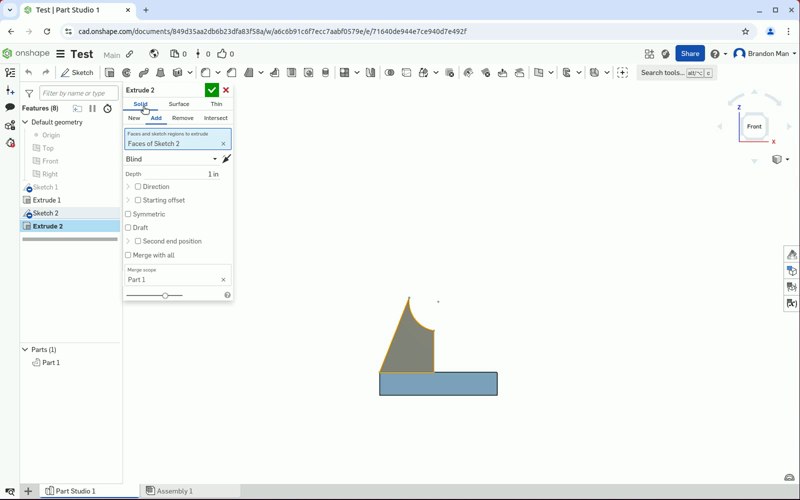
click(143, 106)
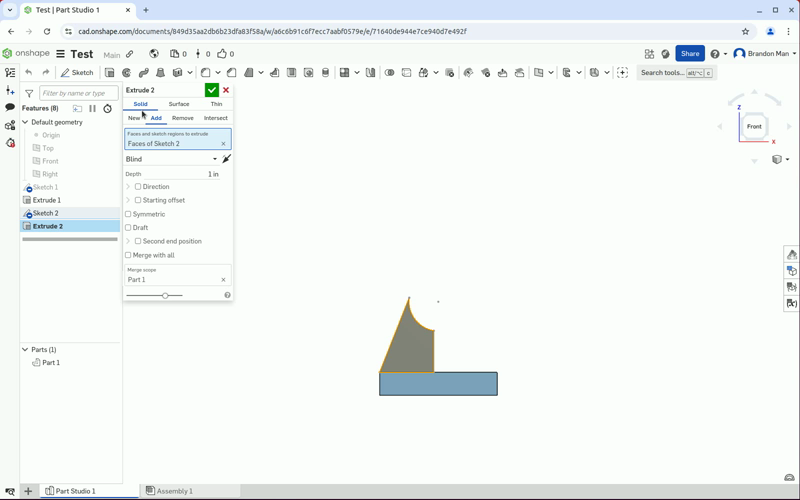
mouse_move(137, 120)
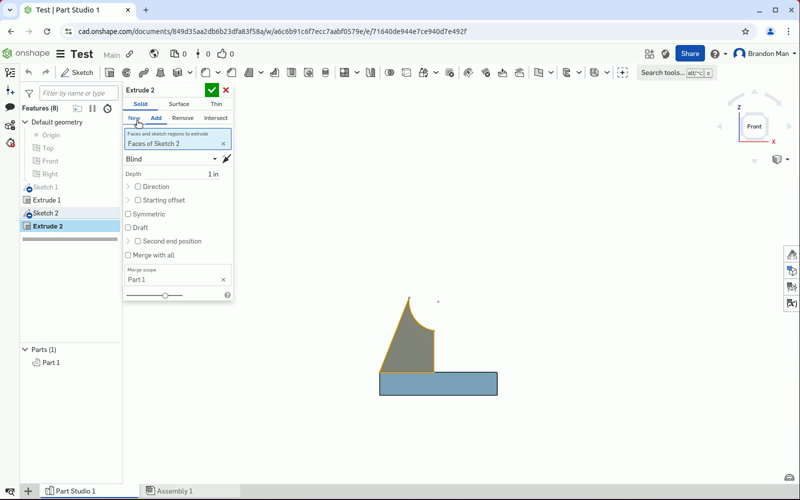
click(137, 120)
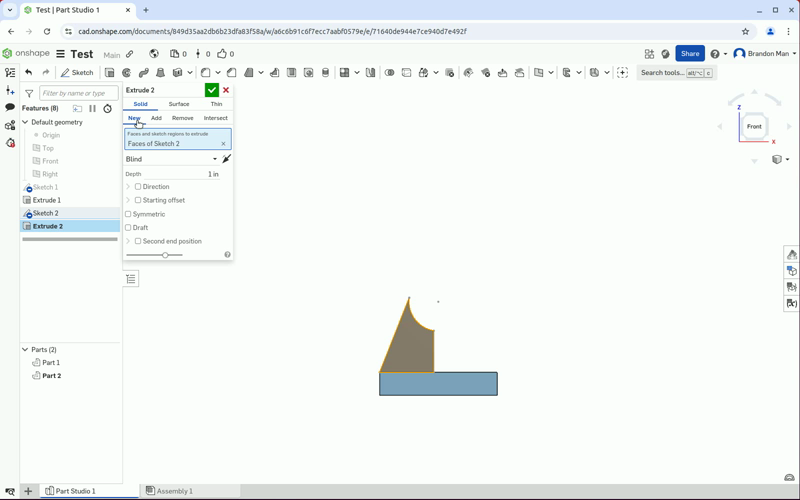
key(tab, 4)
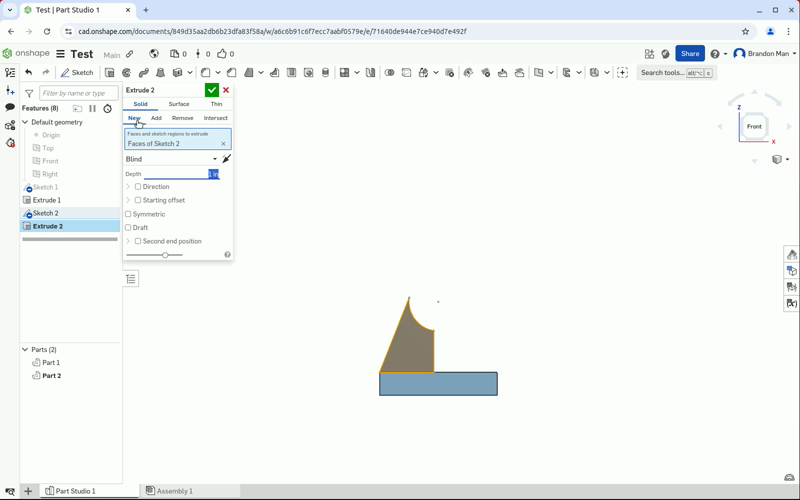
text(1.926)
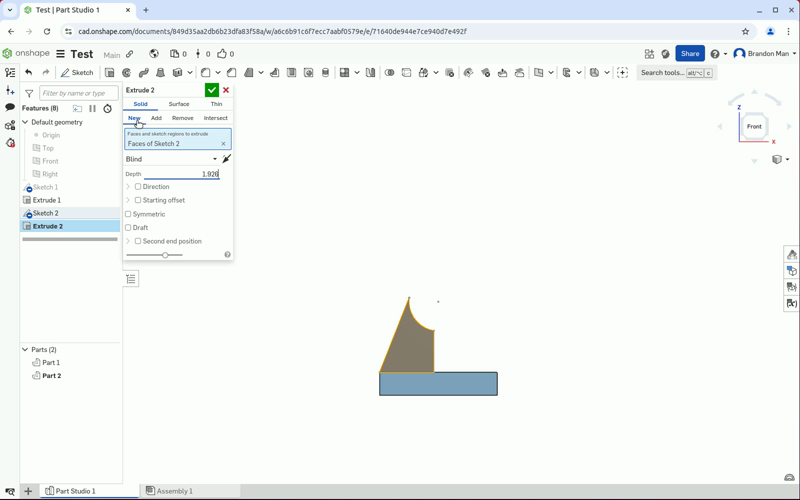
key(enter)
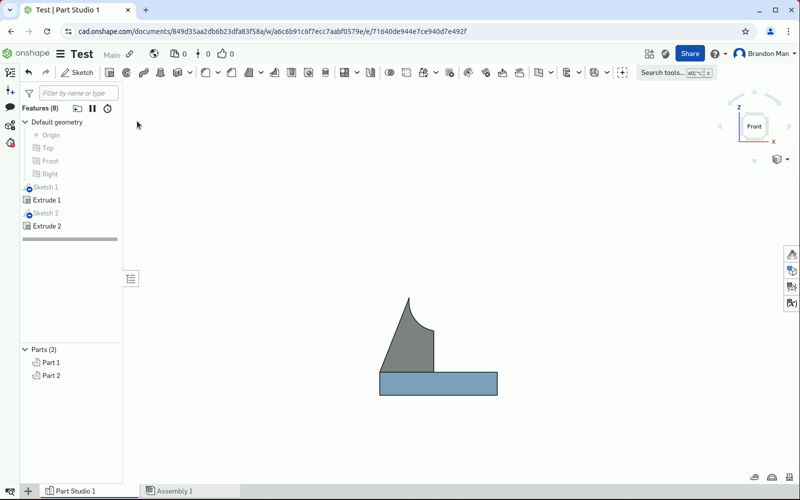
key(shift+h)
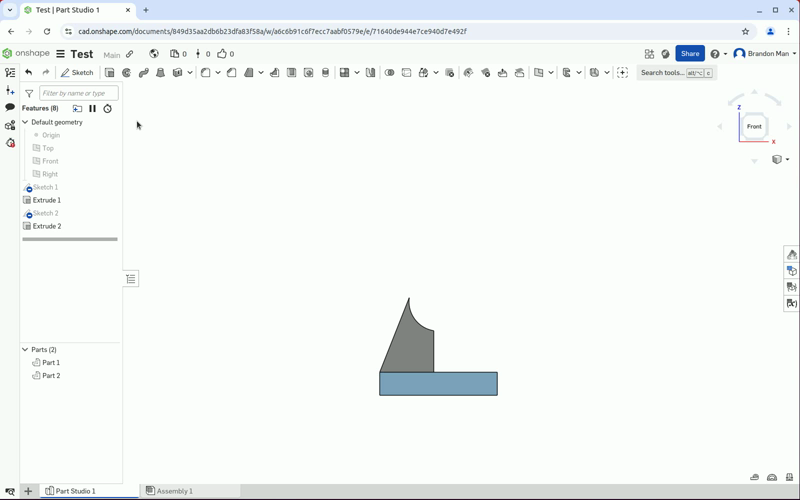
key(shift+h)
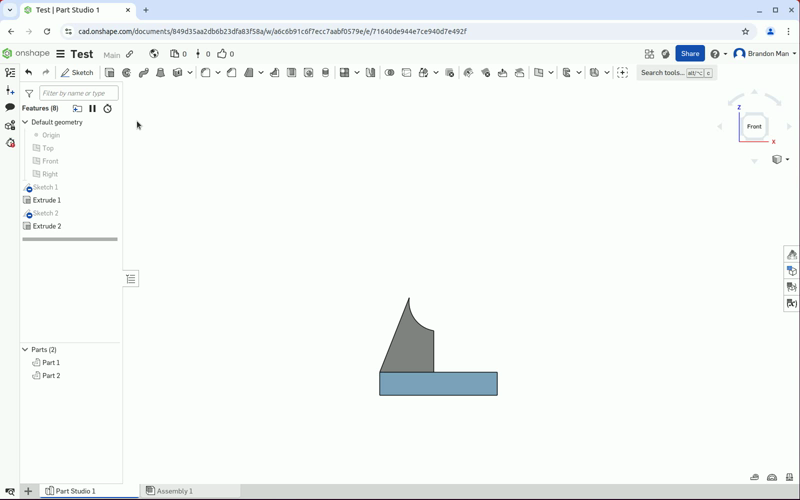
mouse_move(73, 189)
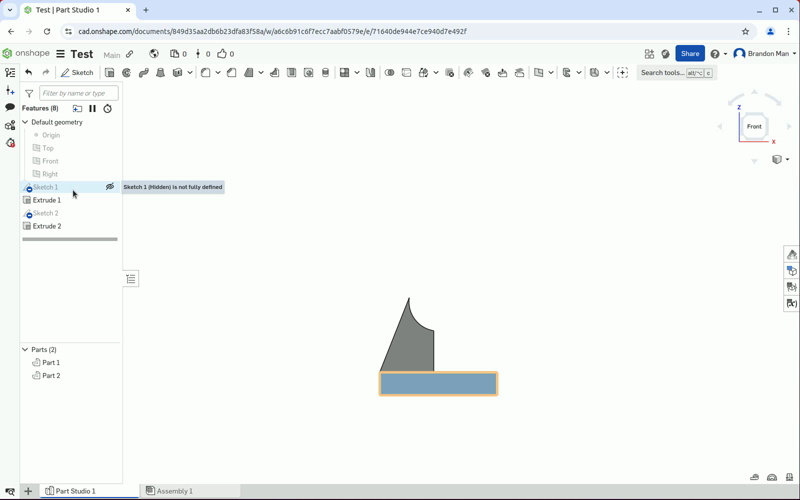
click(73, 189)
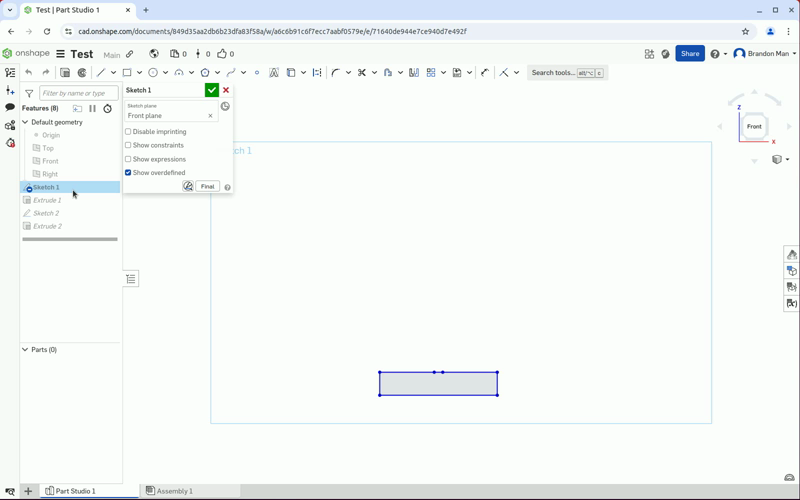
mouse_move(229, 92)
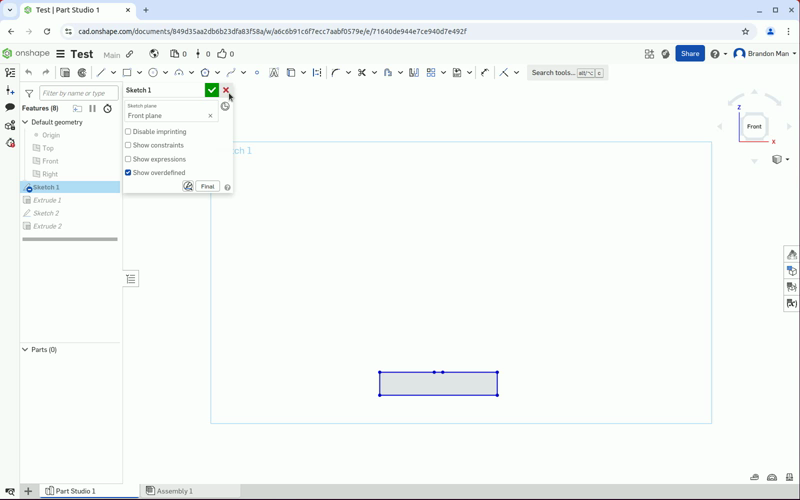
click(229, 92)
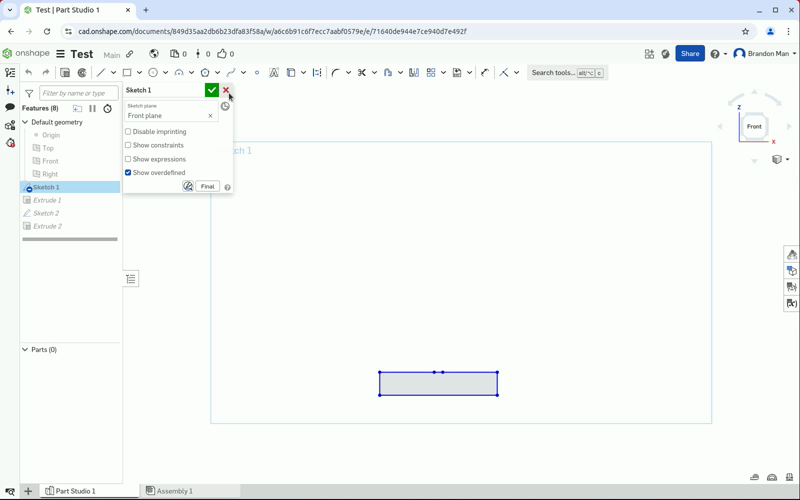
key(shift+s)
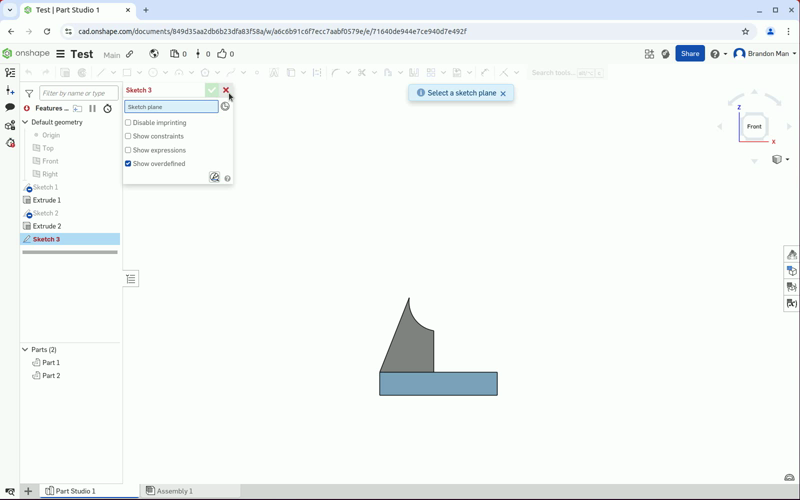
mouse_move(73, 163)
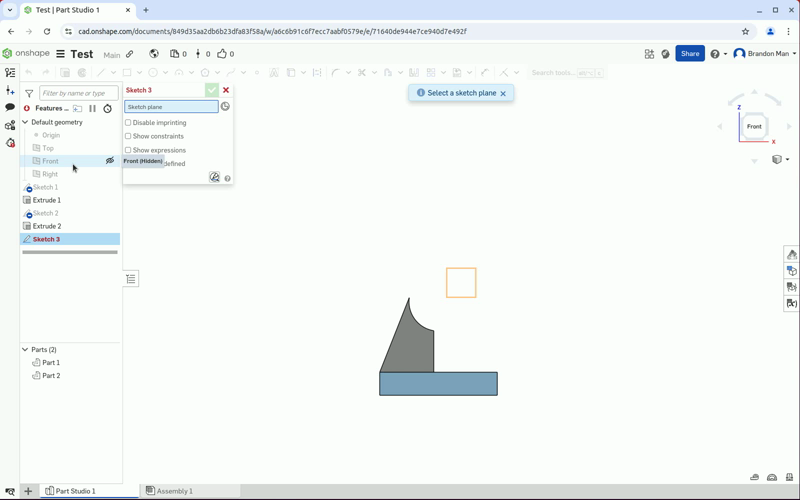
click(73, 163)
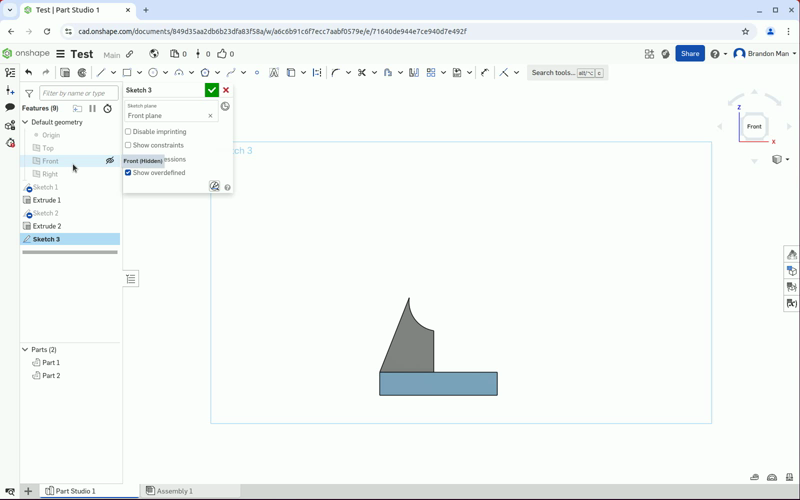
mouse_move(73, 352)
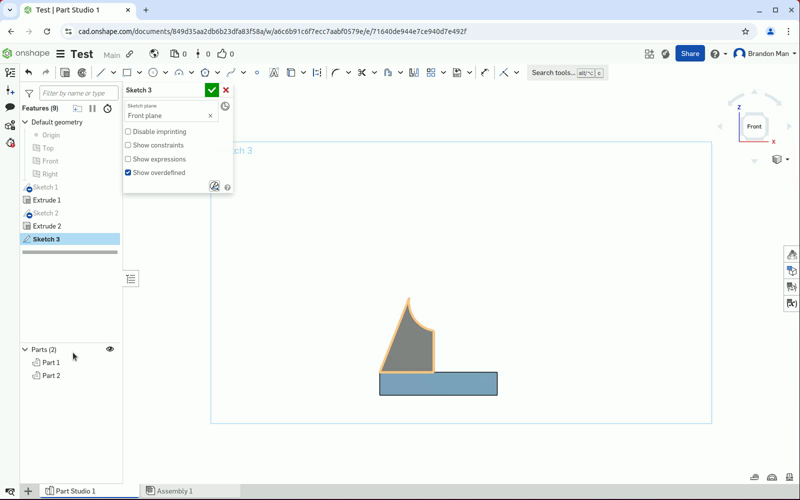
key(y)
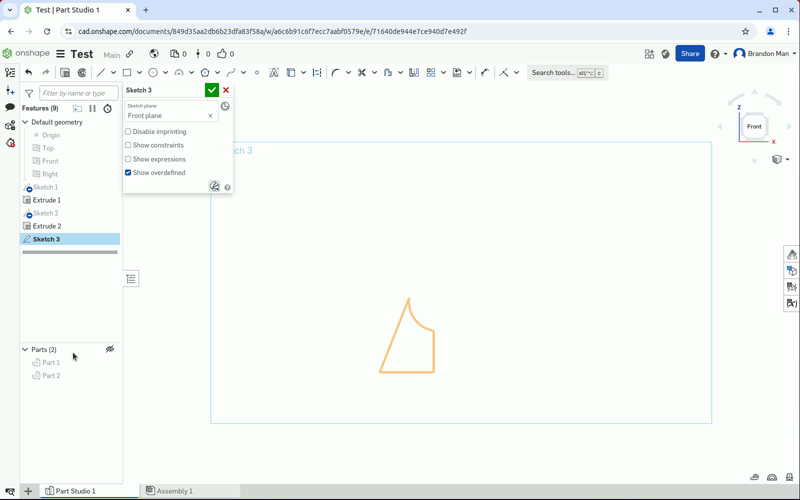
key(l)
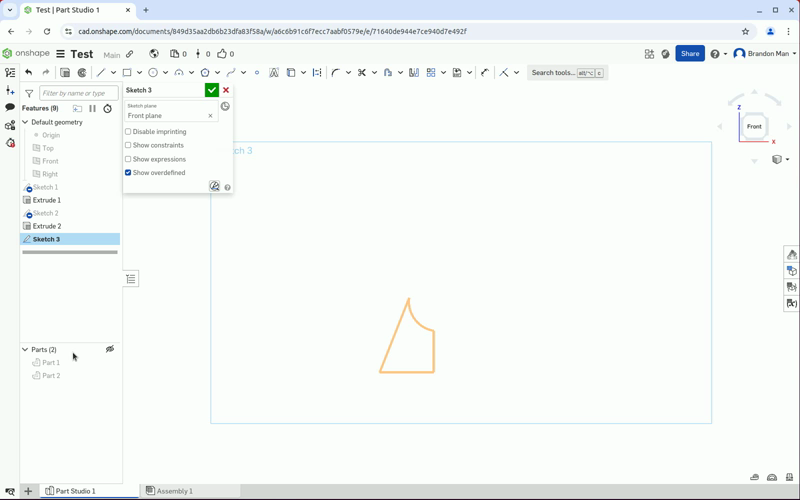
key_down(shift)
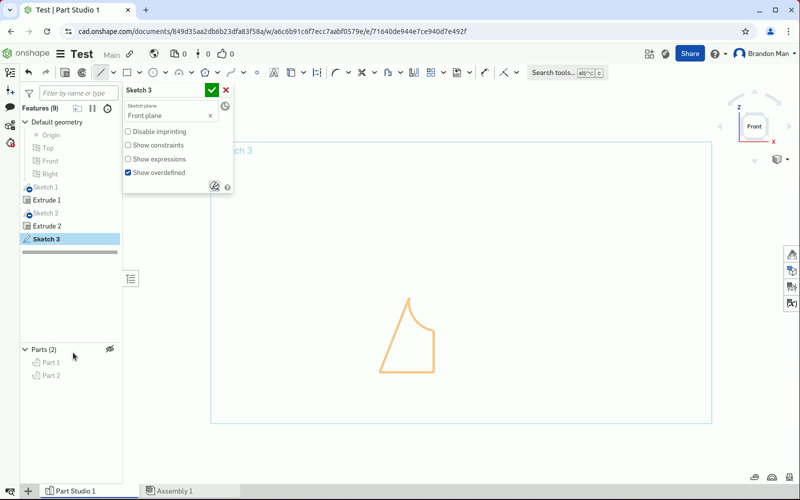
mouse_move(443, 372)
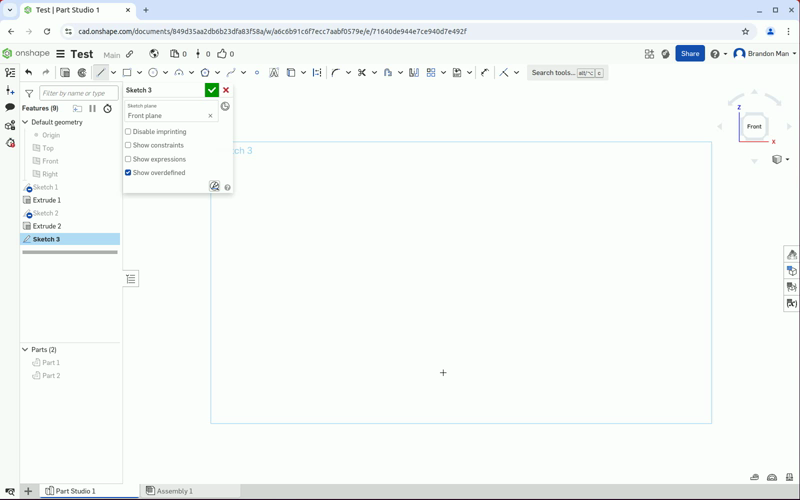
click(443, 372)
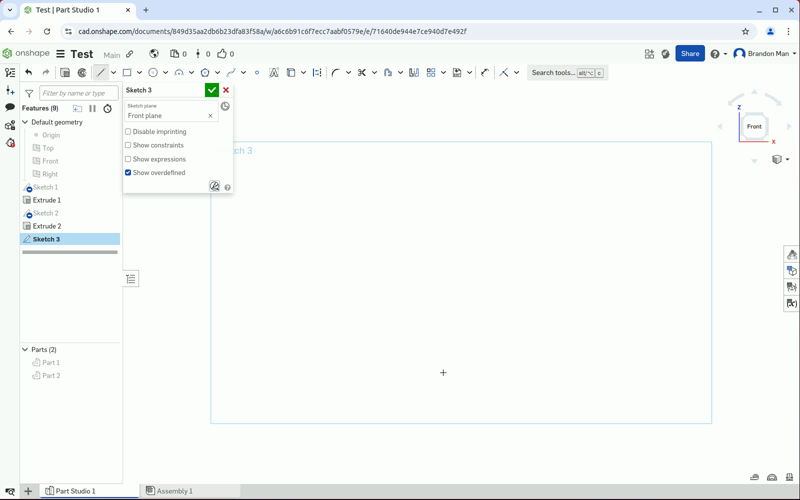
key_up(shift)
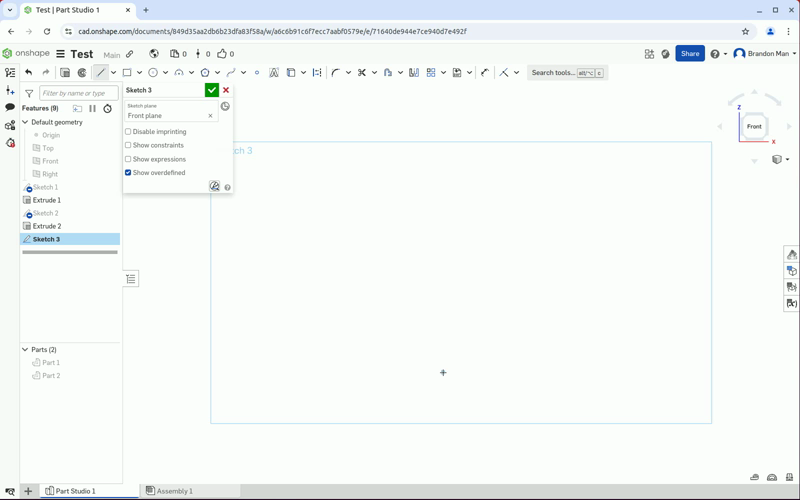
key_down(shift)
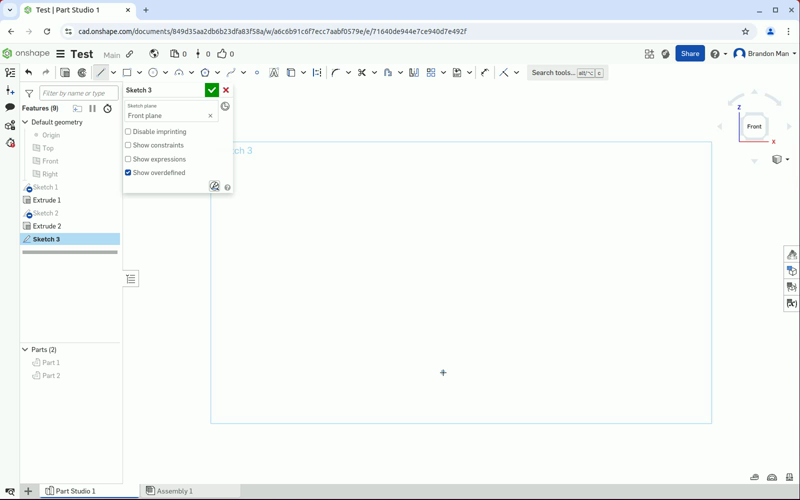
mouse_move(473, 372)
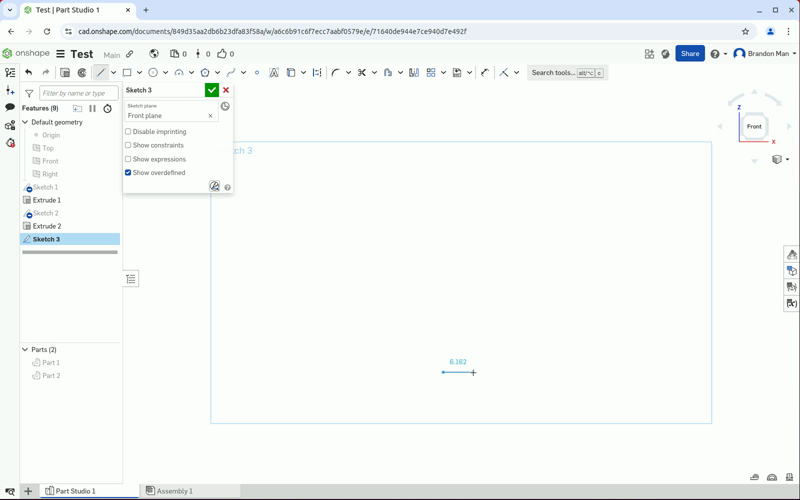
mouse_move(497, 372)
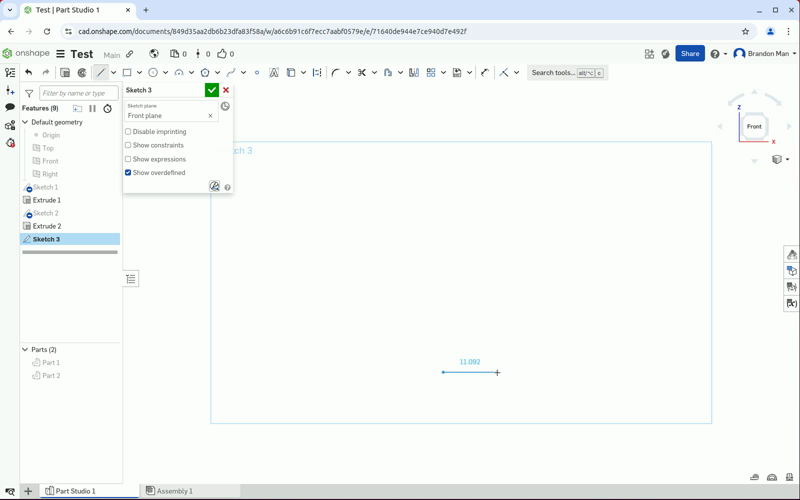
click(497, 372)
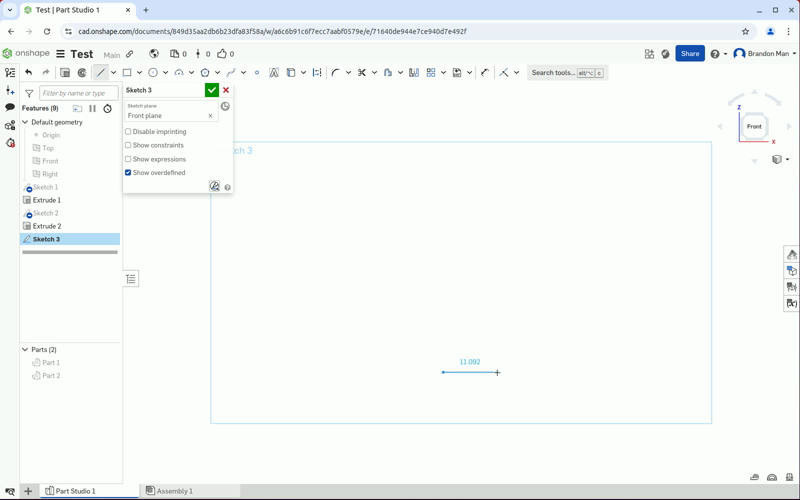
key_up(shift)
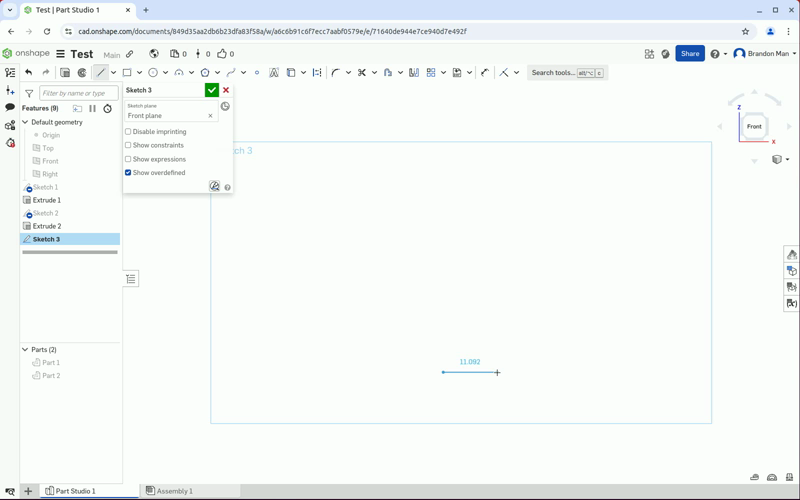
key_down(shift)
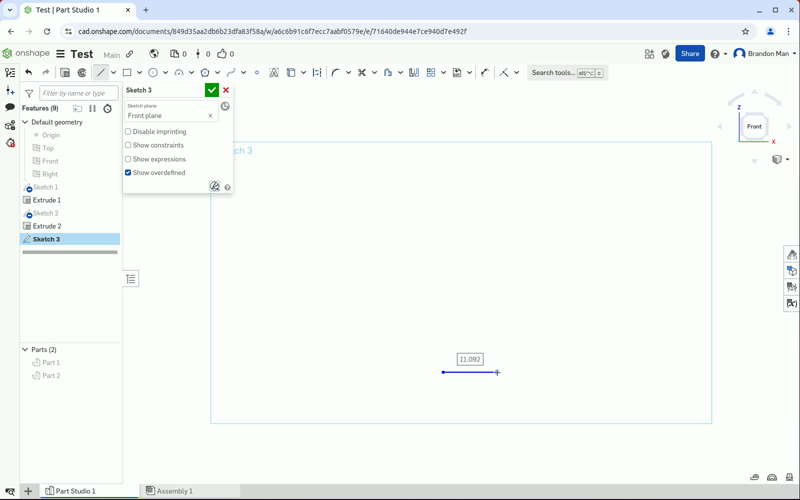
mouse_move(468, 297)
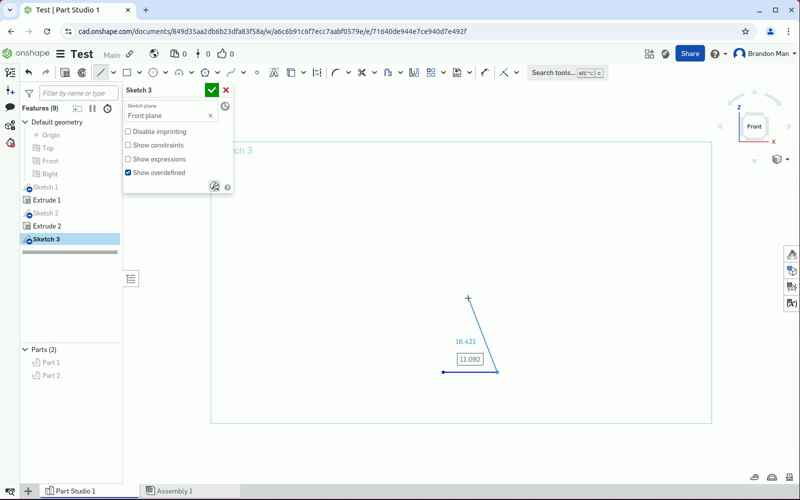
click(468, 297)
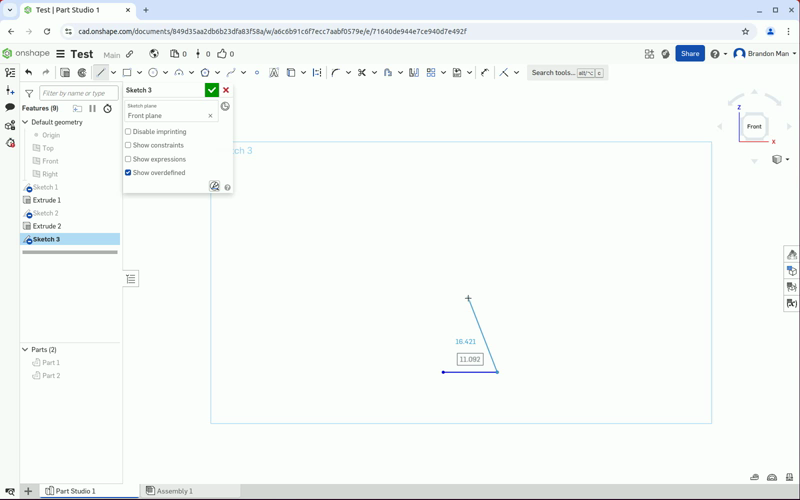
key_up(shift)
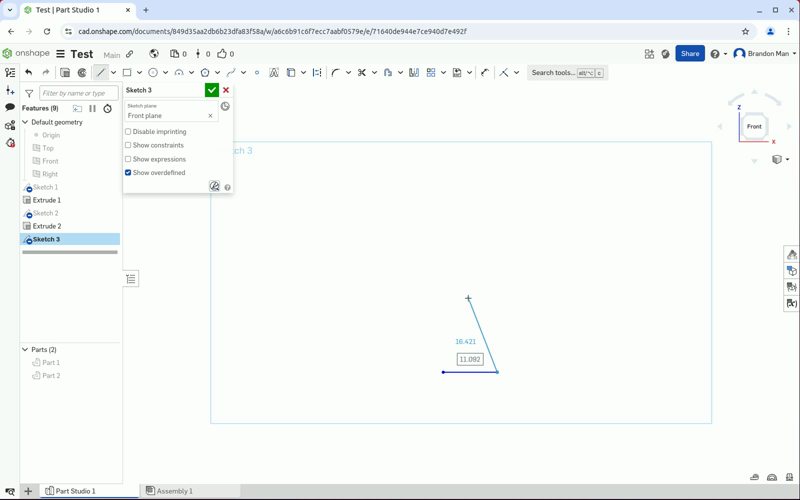
key(esc)
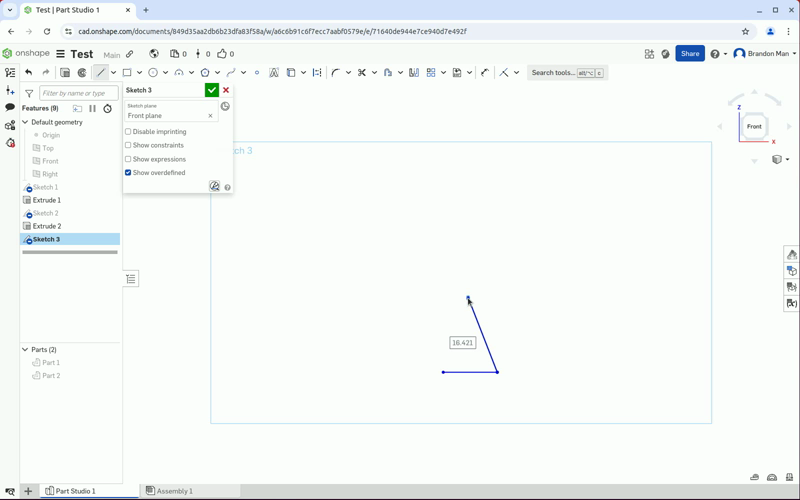
key(a)
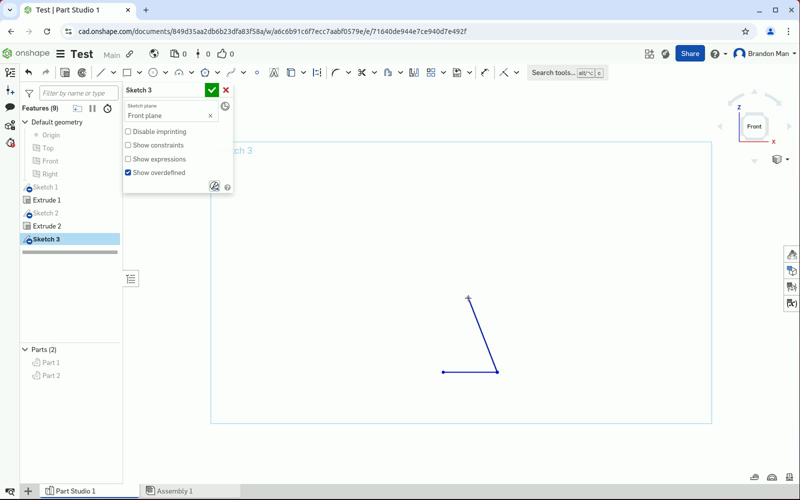
mouse_move(468, 297)
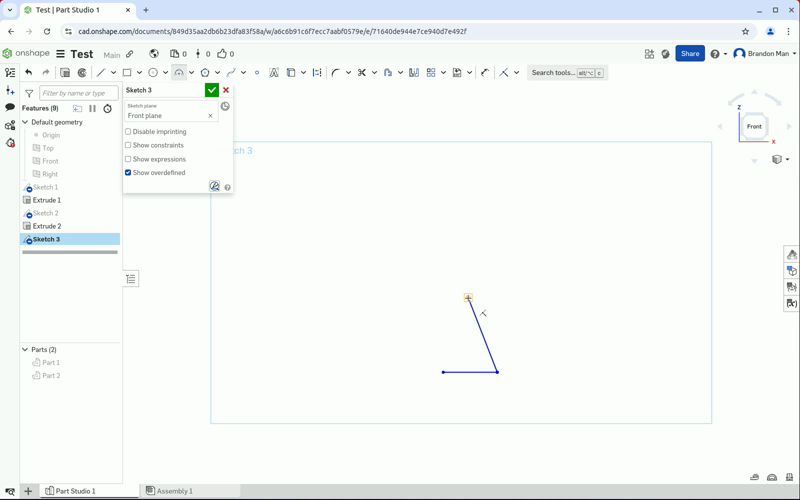
click(468, 297)
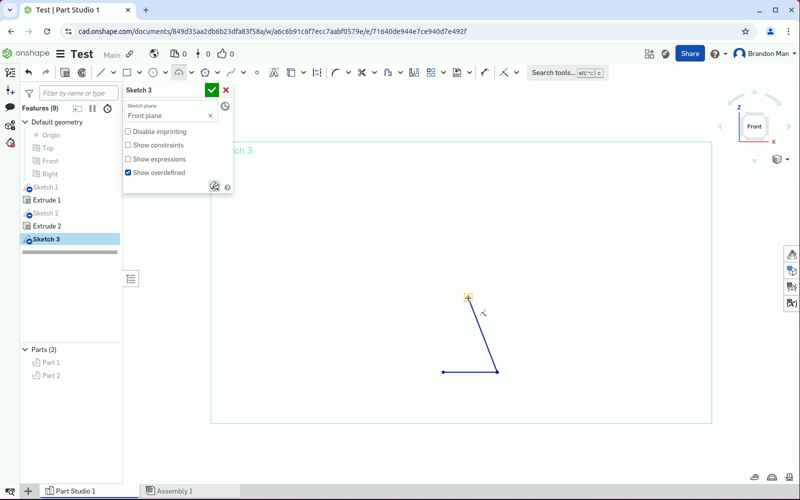
key_down(shift)
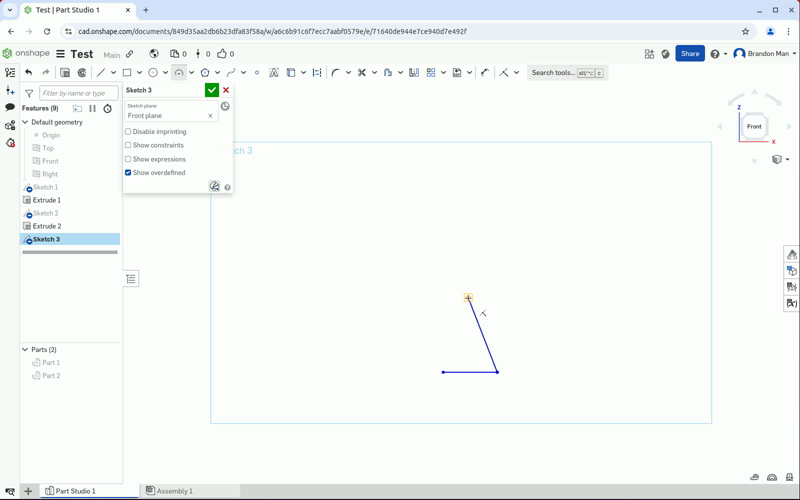
mouse_move(443, 330)
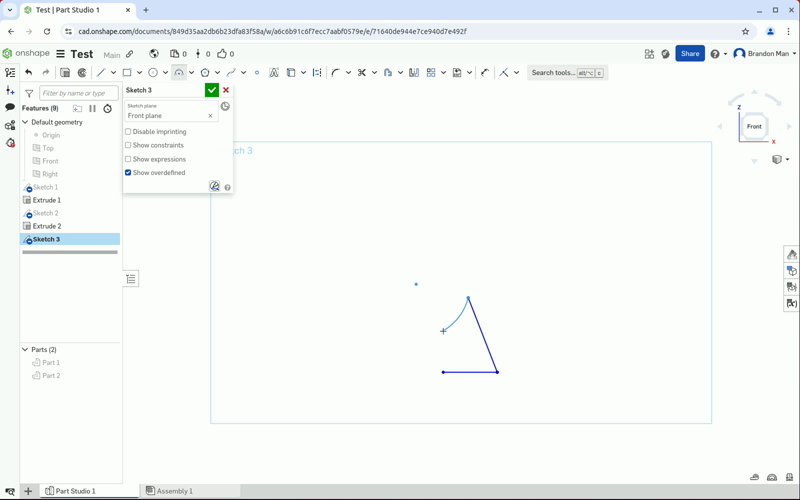
click(443, 330)
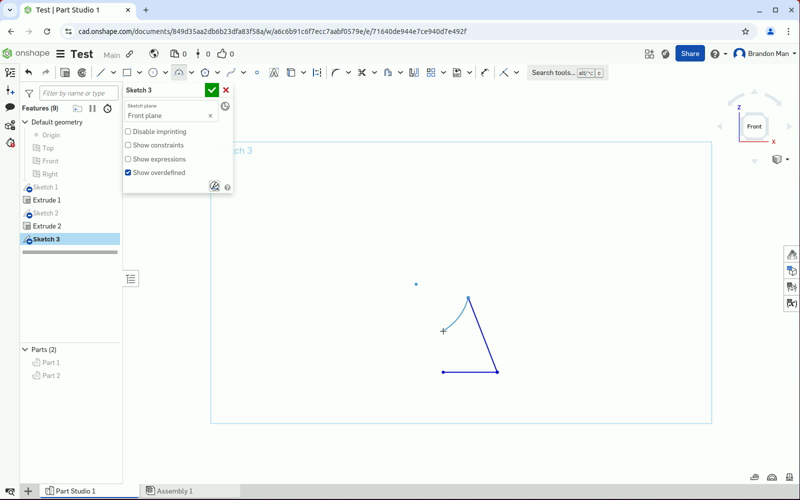
mouse_move(462, 319)
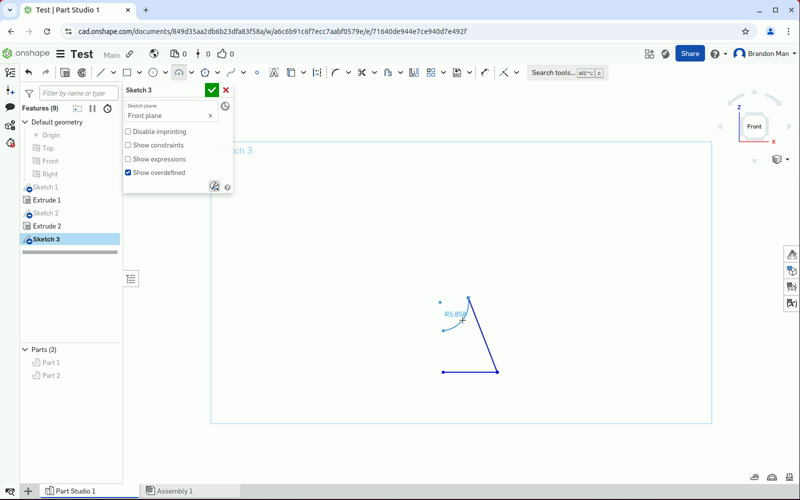
click(462, 319)
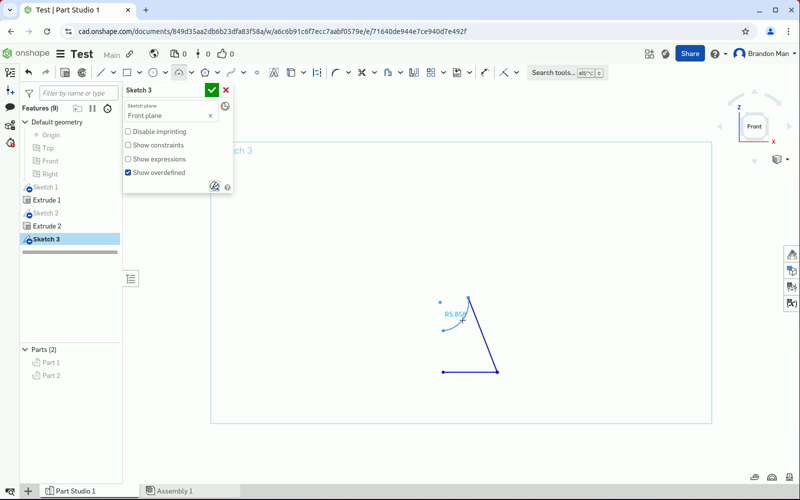
key_up(shift)
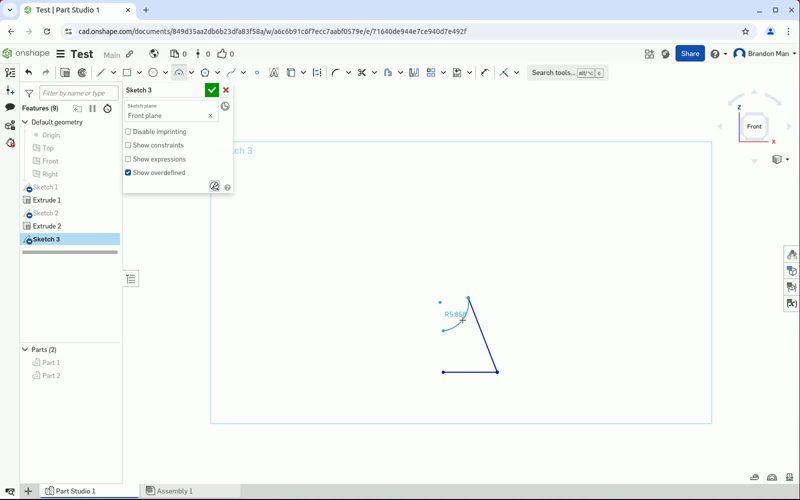
key(esc)
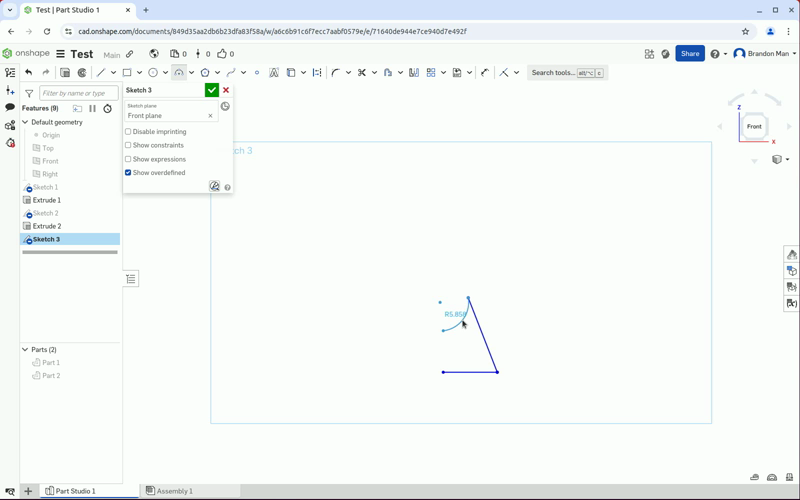
key(l)
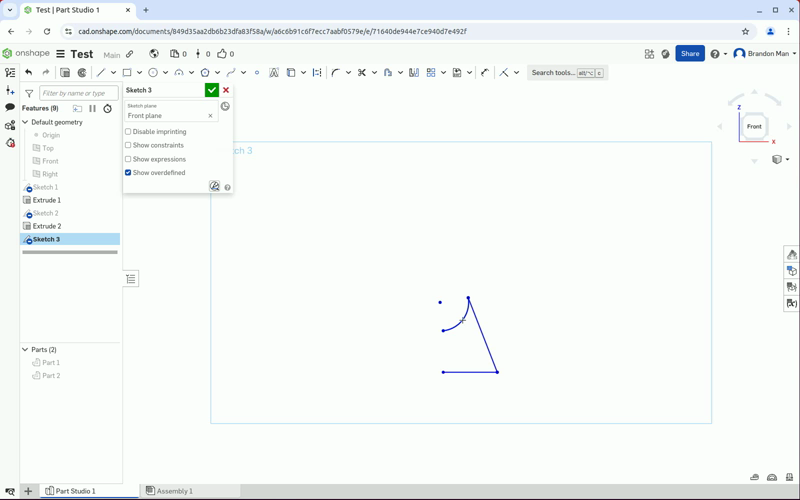
mouse_move(443, 330)
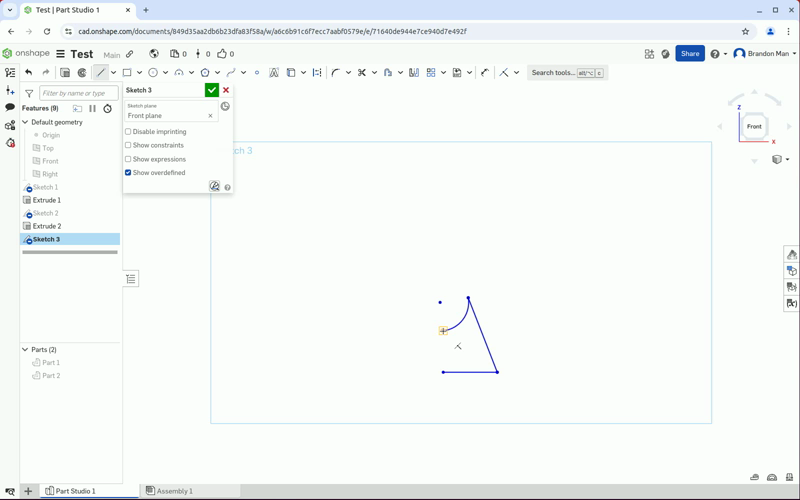
click(443, 330)
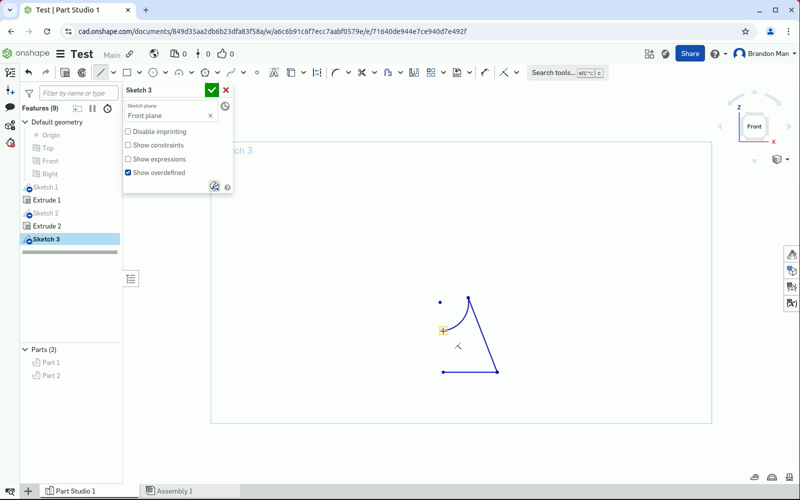
mouse_move(473, 330)
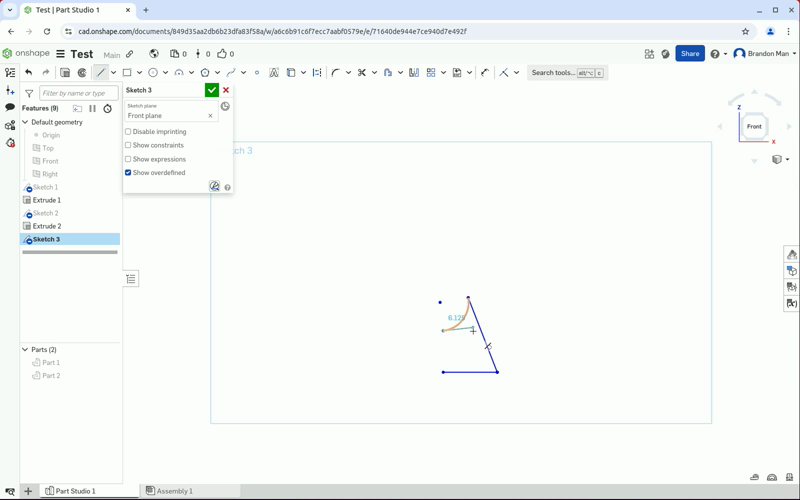
key_down(shift)
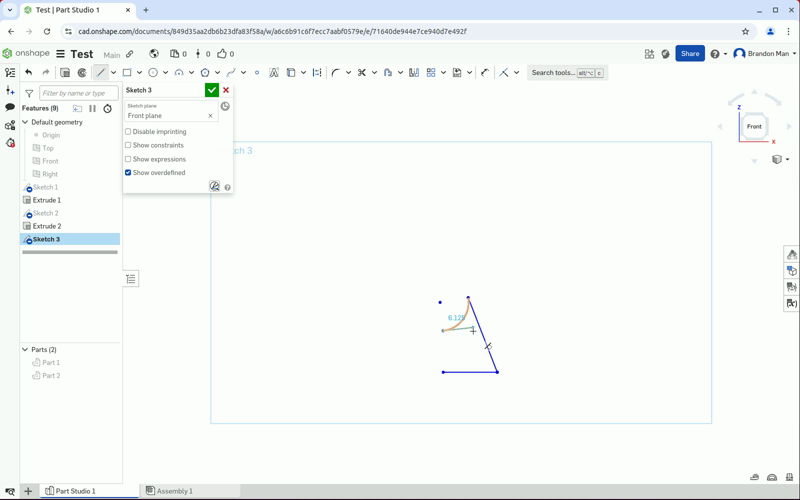
mouse_move(443, 372)
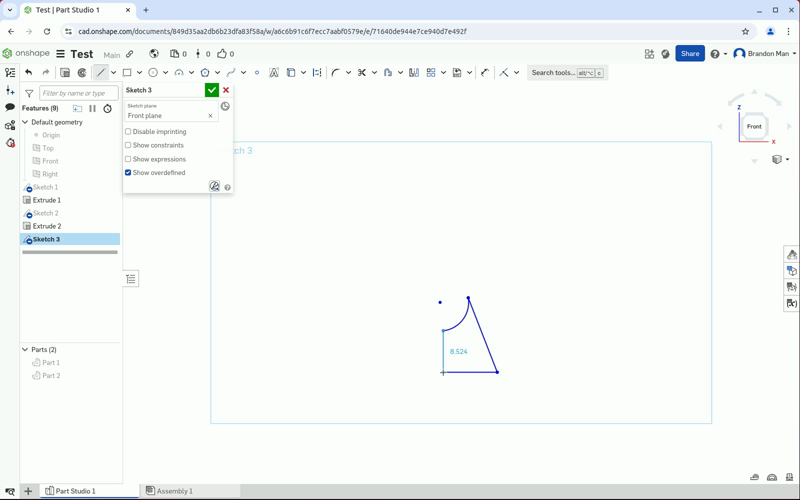
key_up(shift)
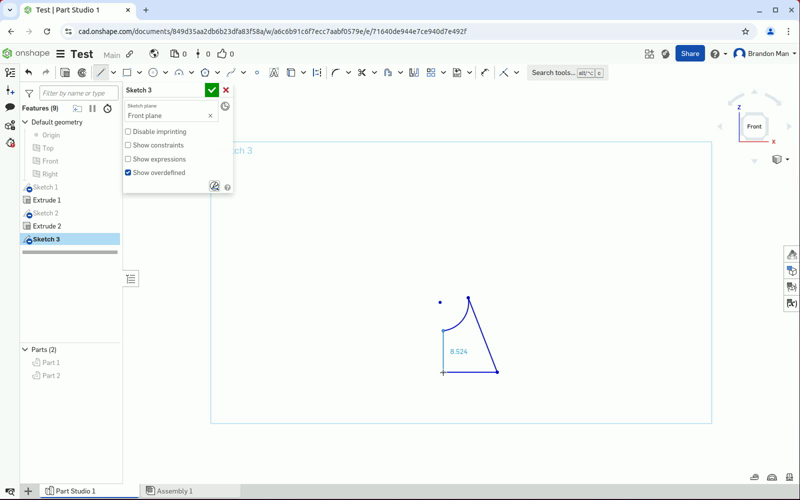
click(443, 372)
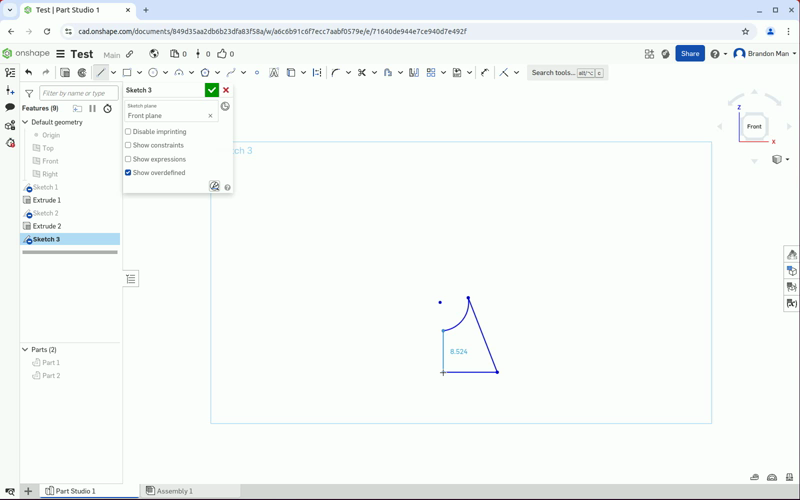
key(esc)
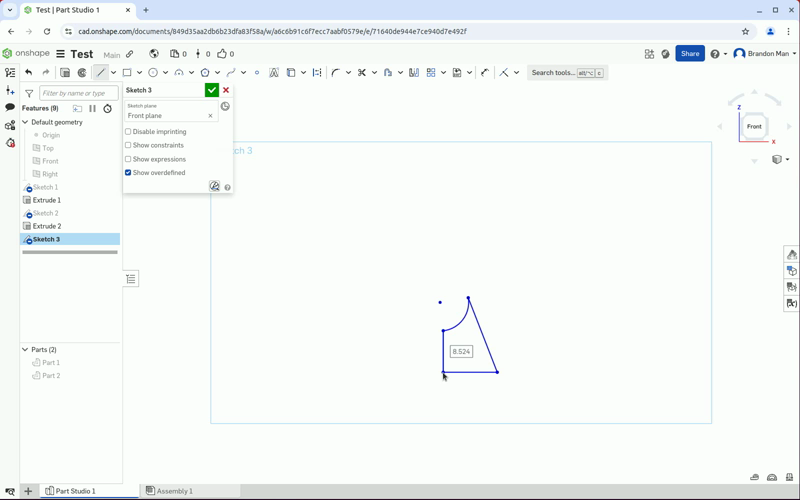
mouse_move(446, 359)
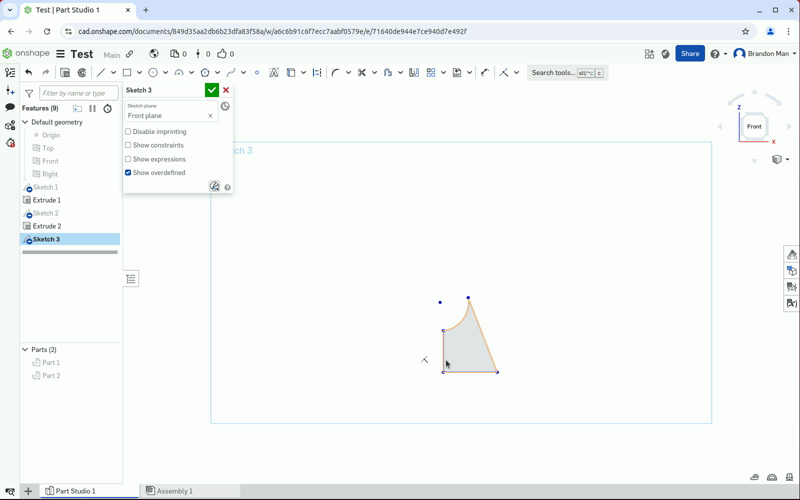
click(446, 359)
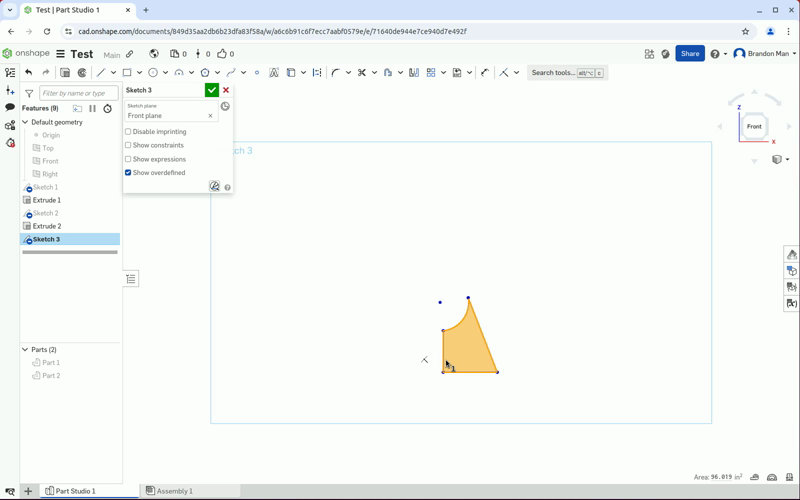
mouse_move(73, 352)
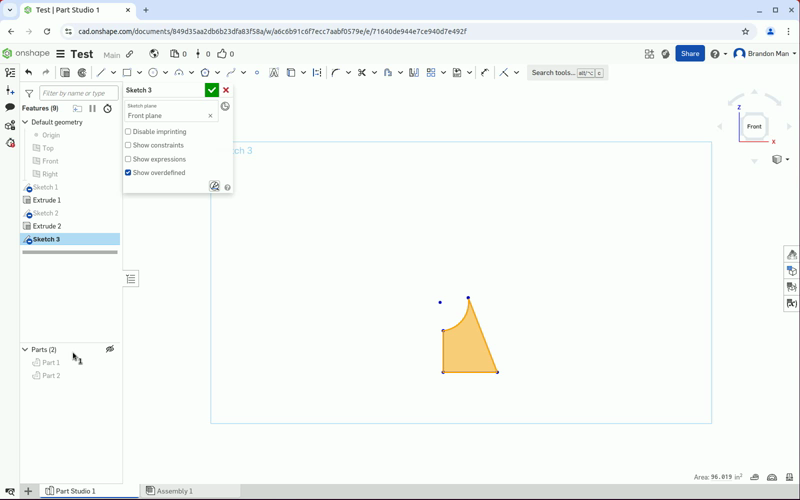
key(shift+y)
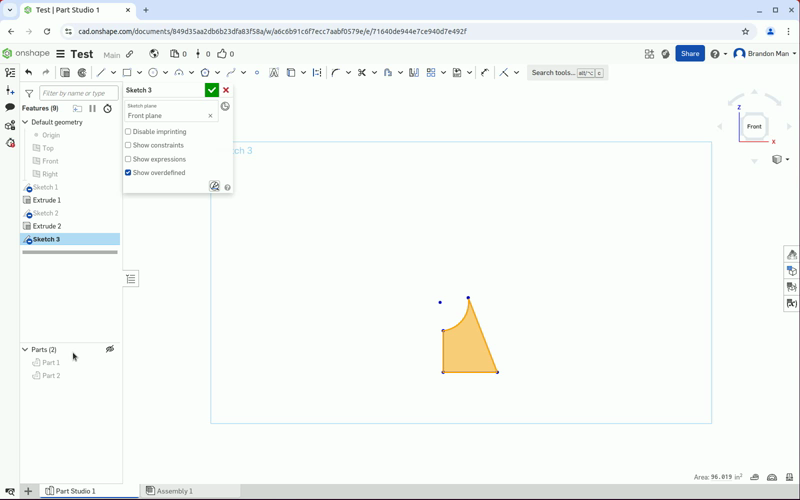
key(shift+e)
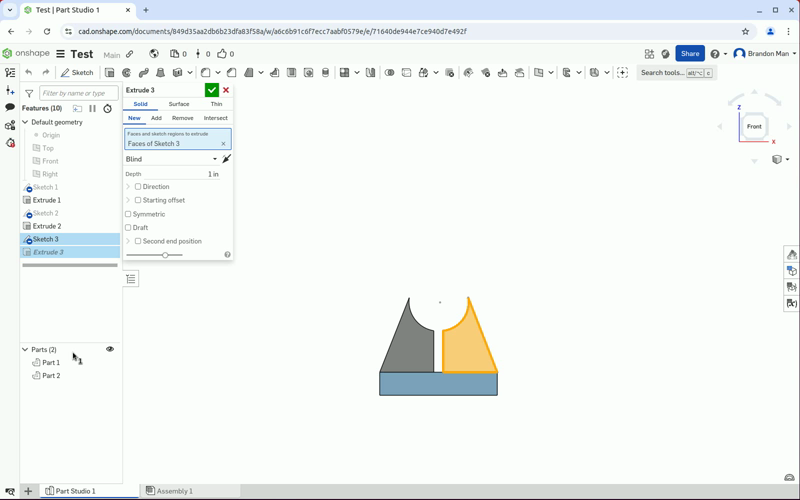
mouse_move(143, 106)
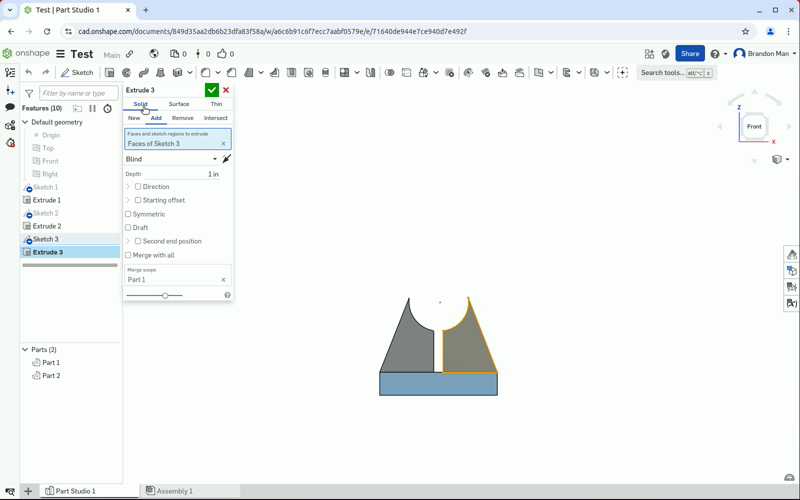
click(143, 106)
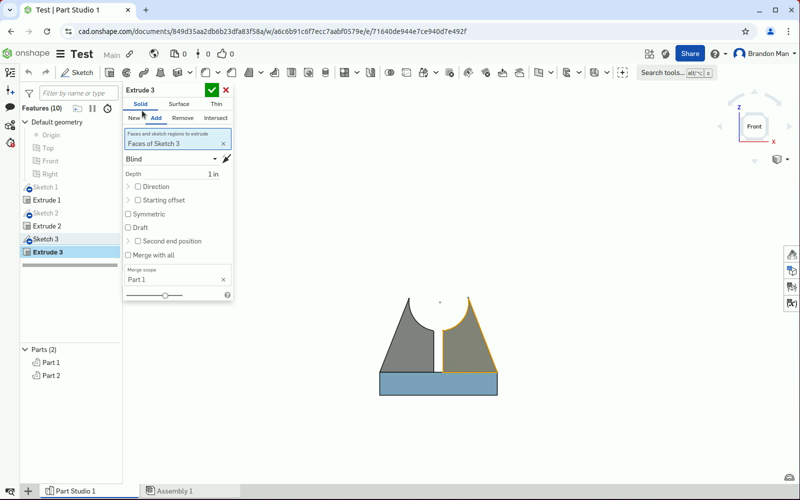
mouse_move(137, 120)
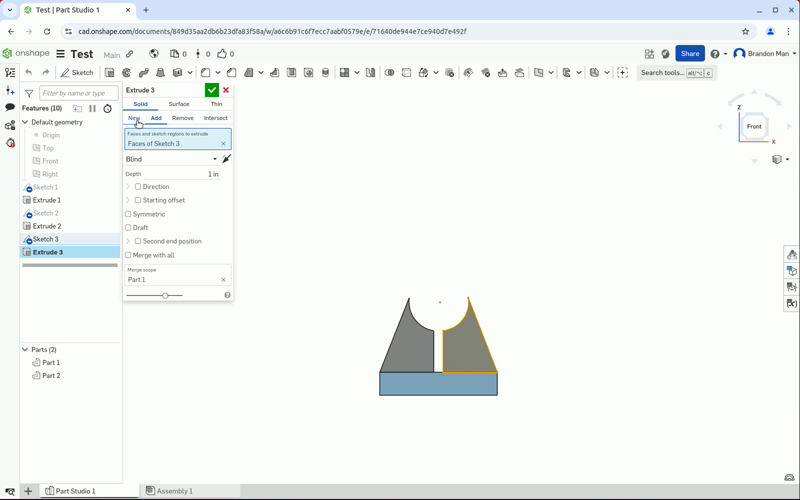
click(137, 120)
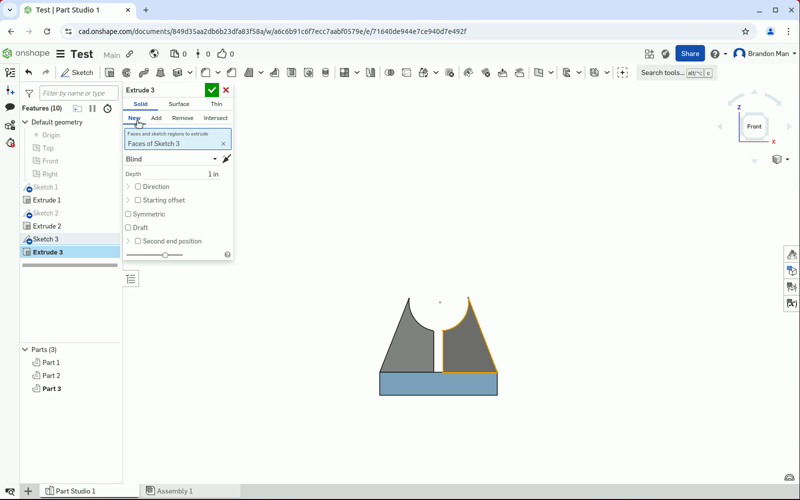
key(tab, 4)
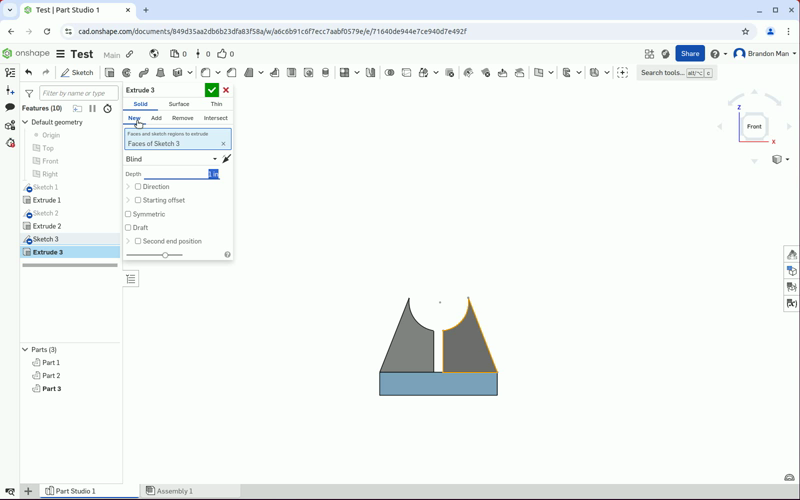
text(1.926)
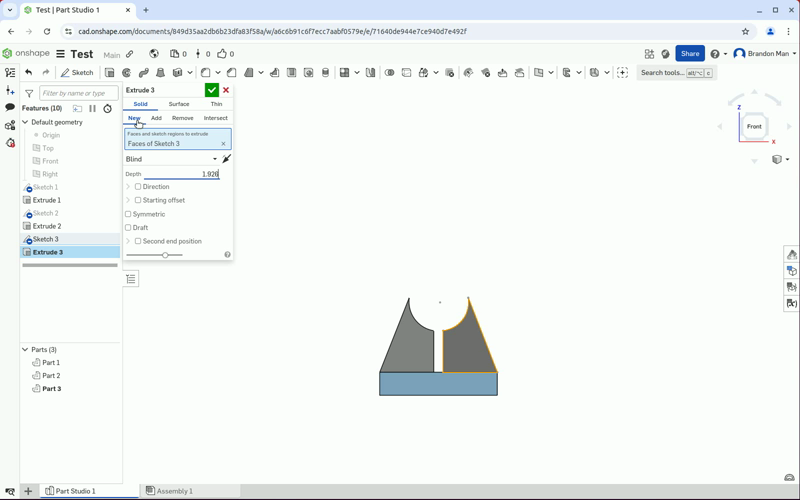
key(enter)
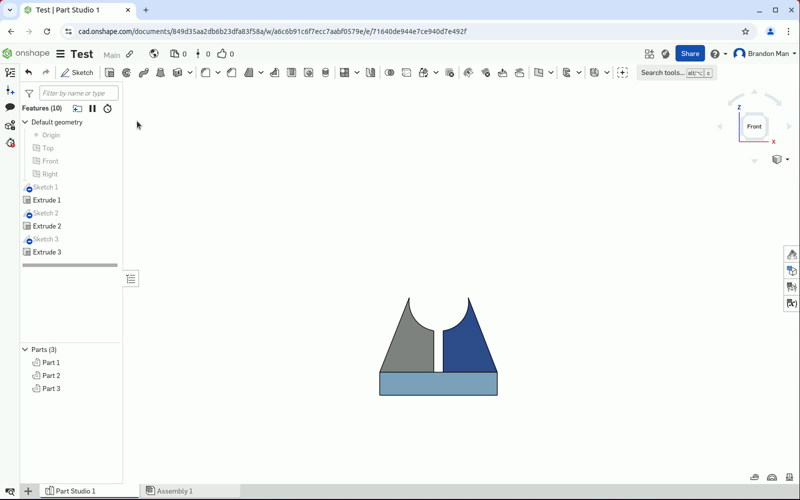
key(shift+h)
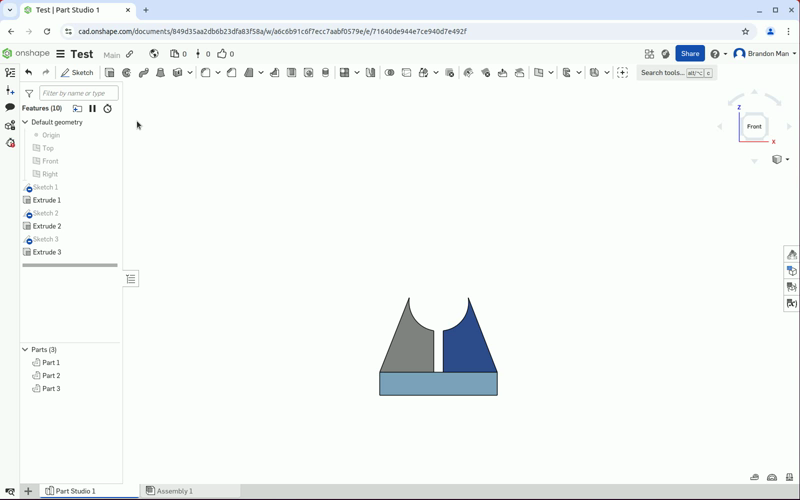
key(shift+h)
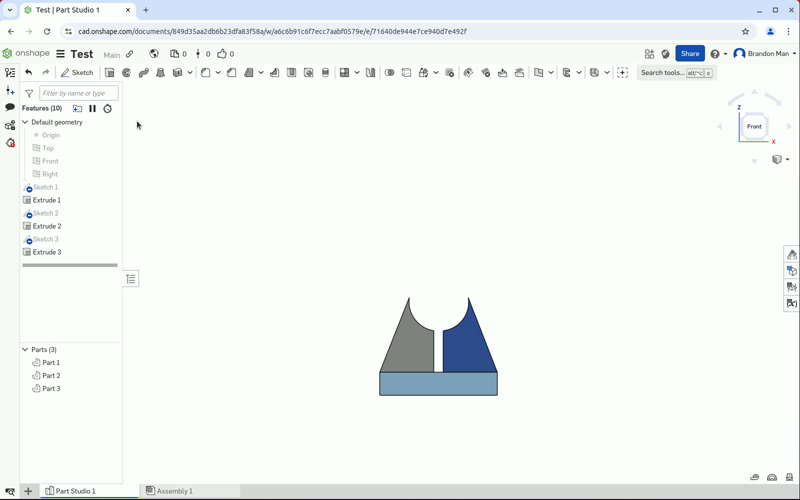
mouse_move(73, 189)
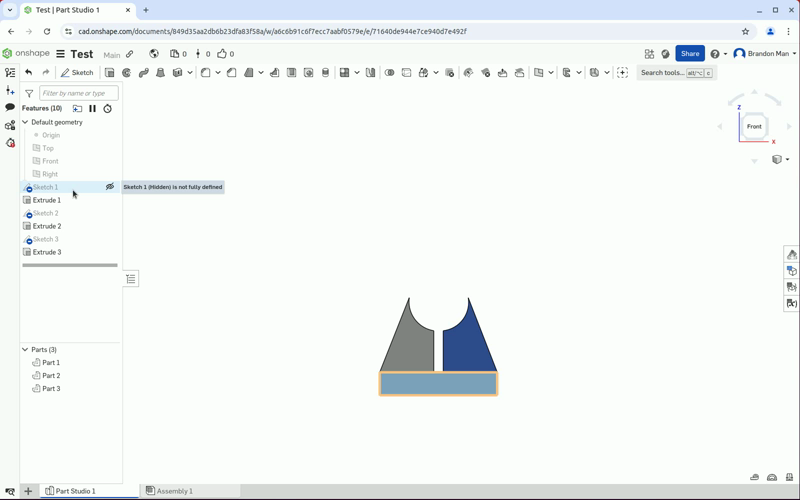
click(73, 189)
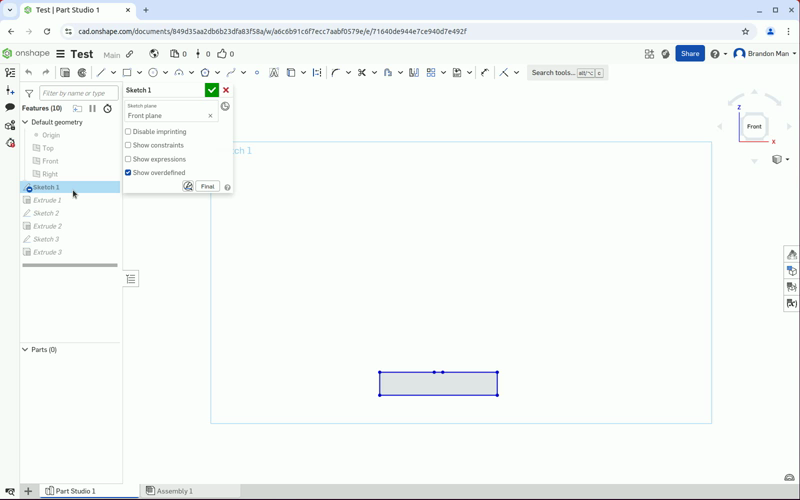
mouse_move(229, 92)
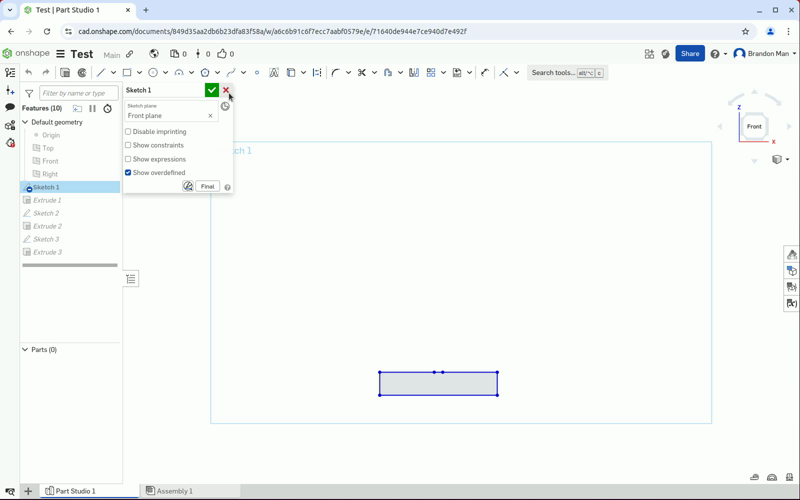
click(229, 92)
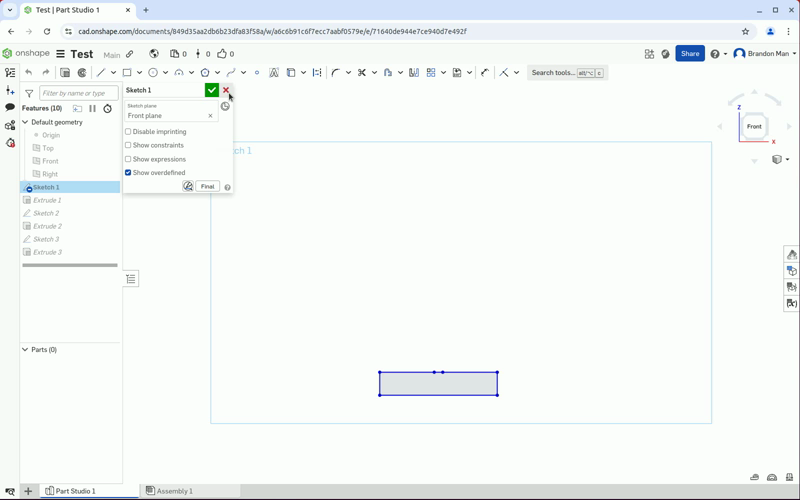
key(shift+s)
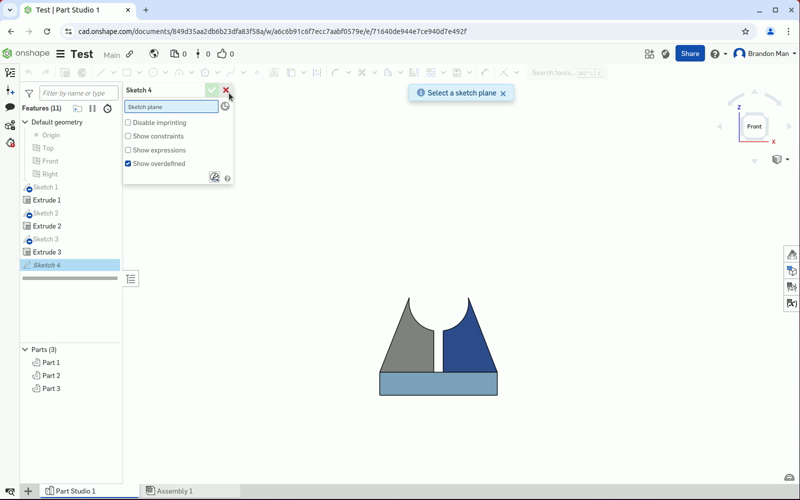
mouse_move(73, 163)
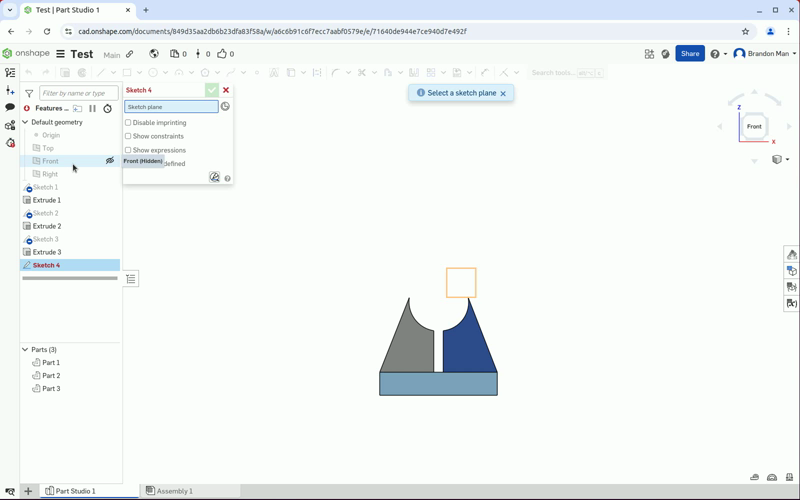
click(73, 163)
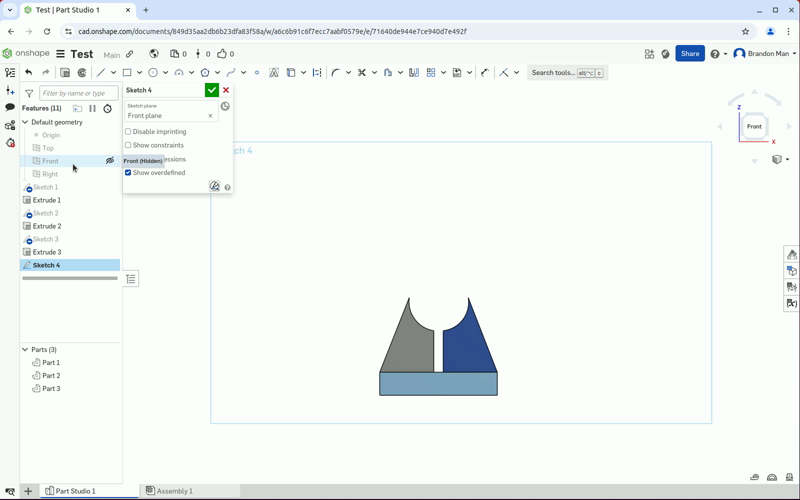
mouse_move(73, 352)
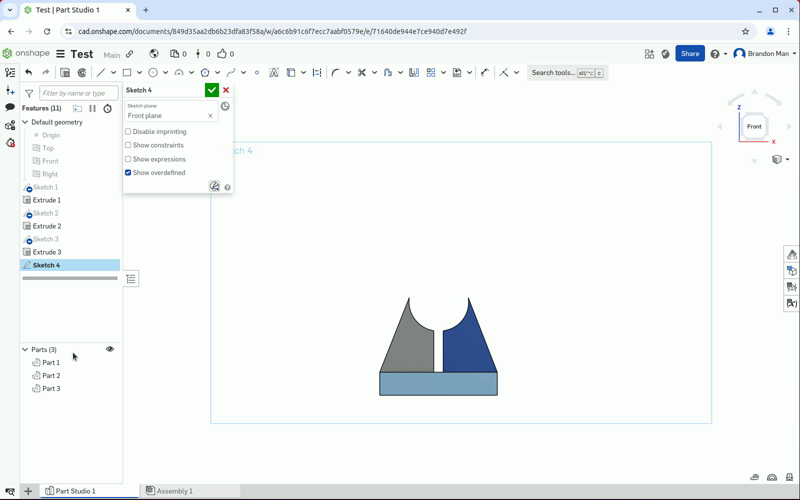
key(y)
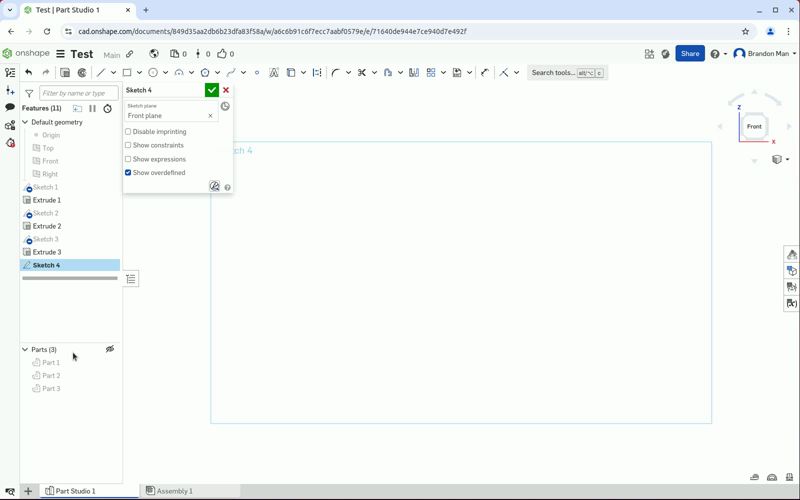
key(c)
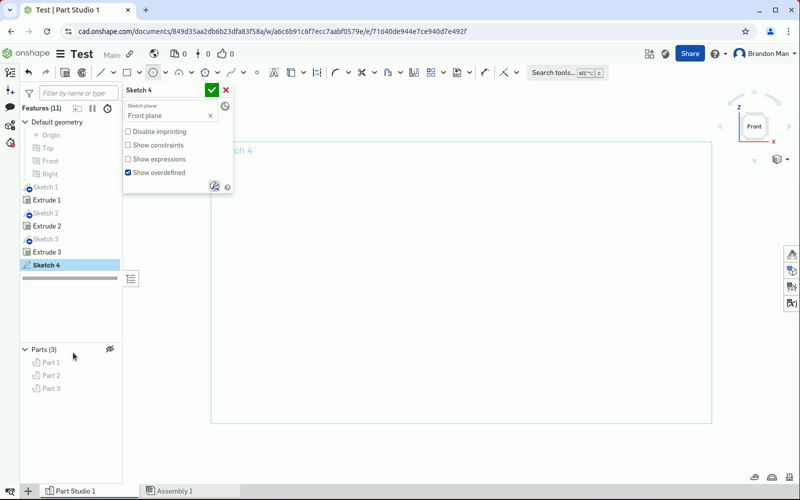
key_down(shift)
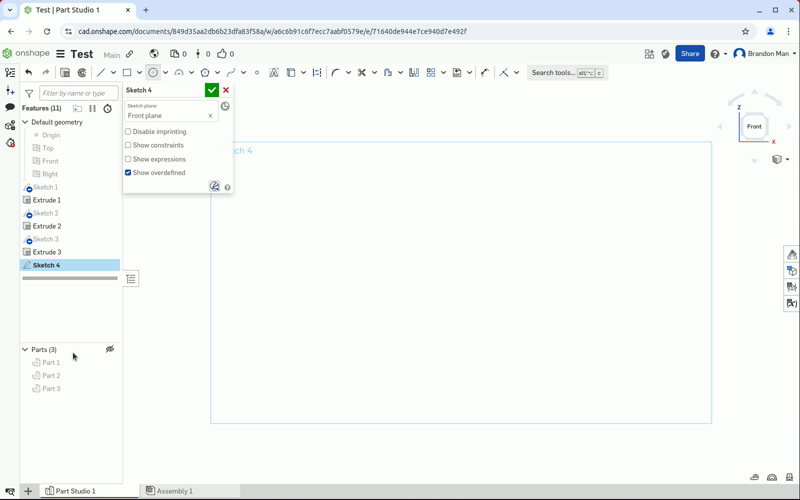
mouse_move(439, 301)
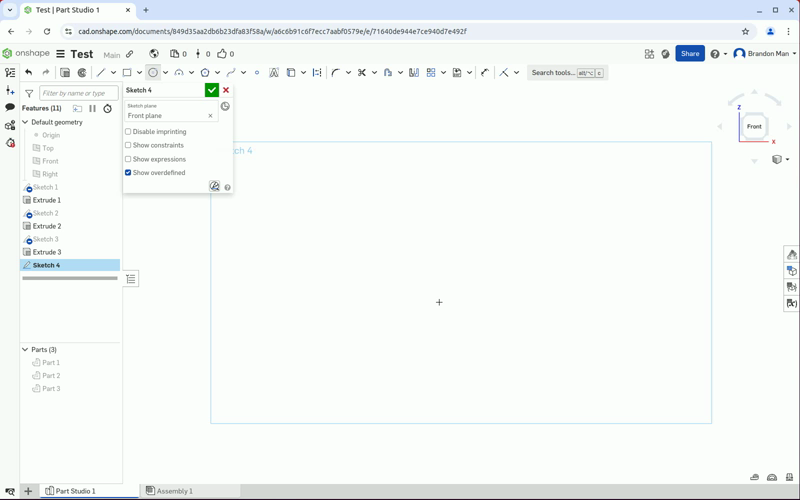
click(439, 301)
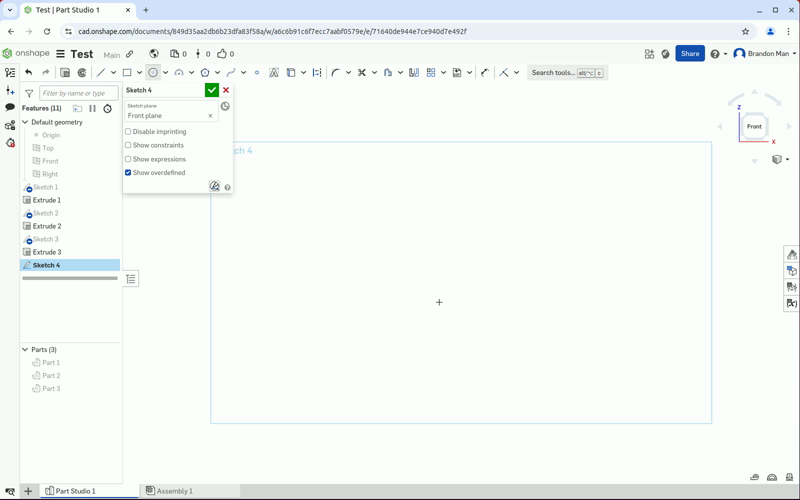
key_up(shift)
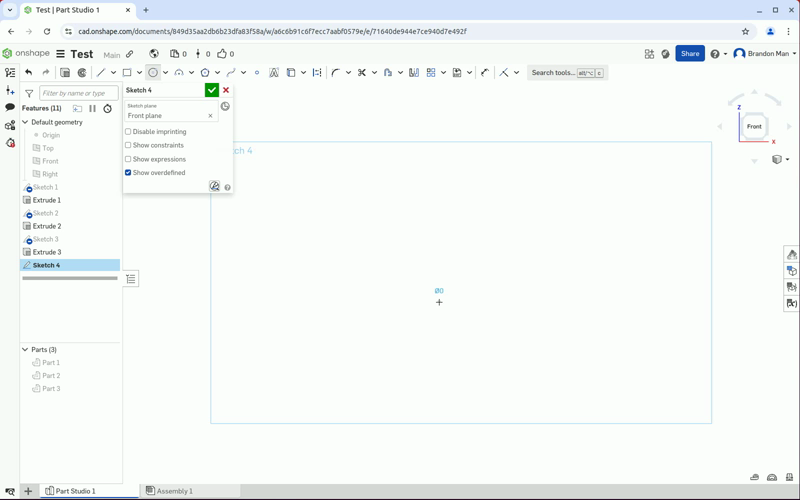
mouse_move(469, 301)
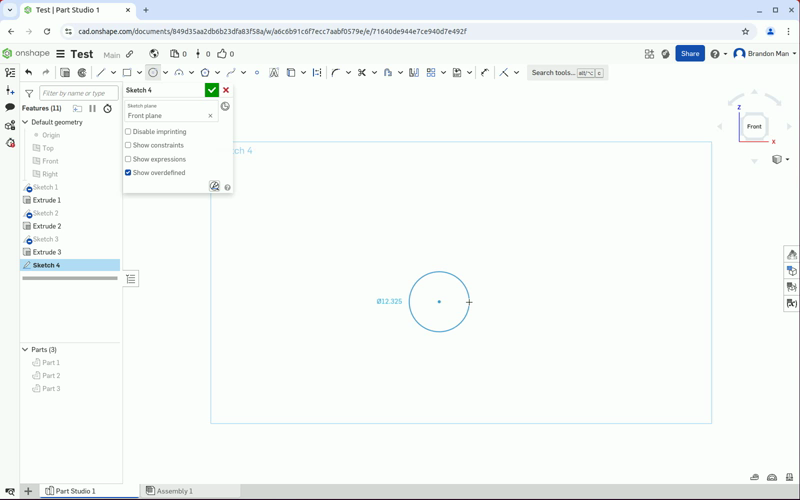
click(469, 301)
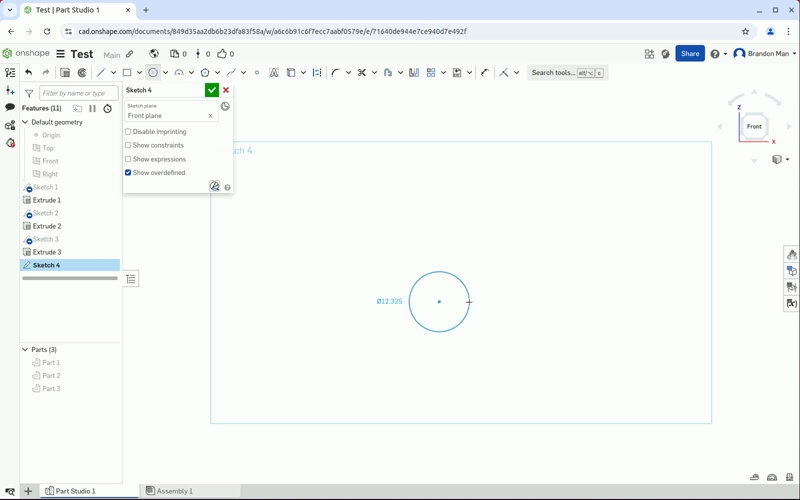
key(esc)
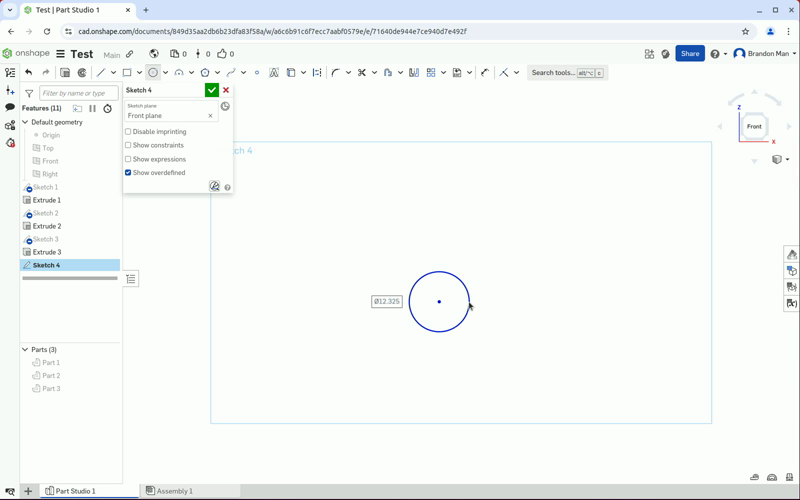
key(c)
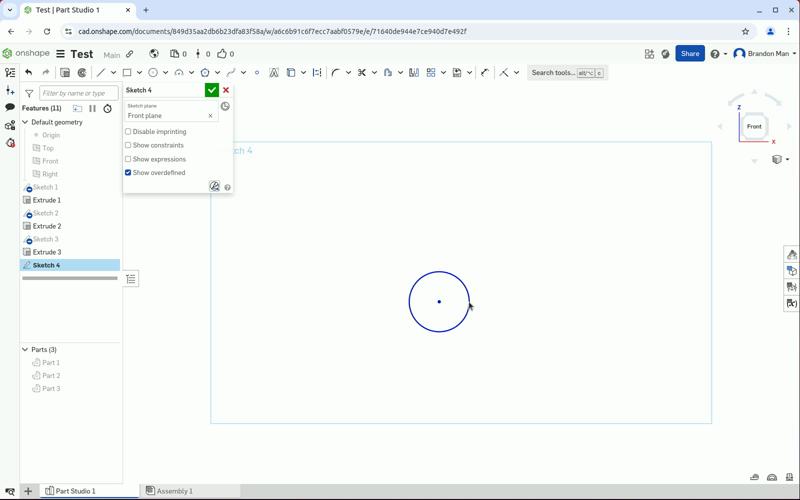
key_down(shift)
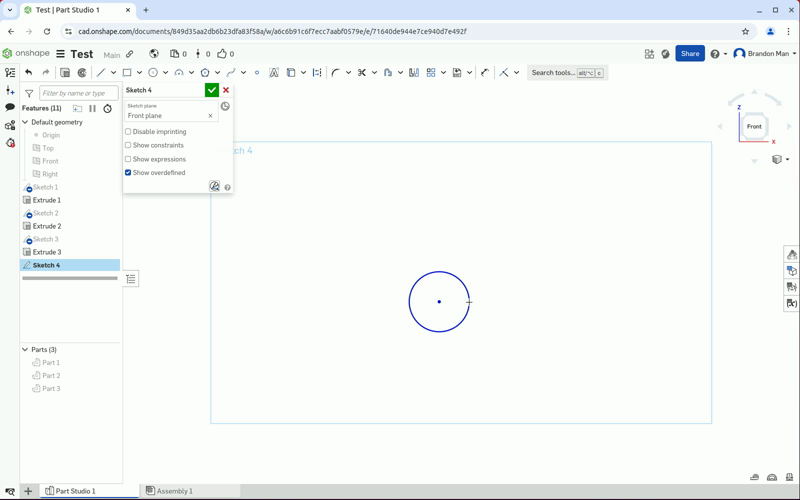
mouse_move(439, 301)
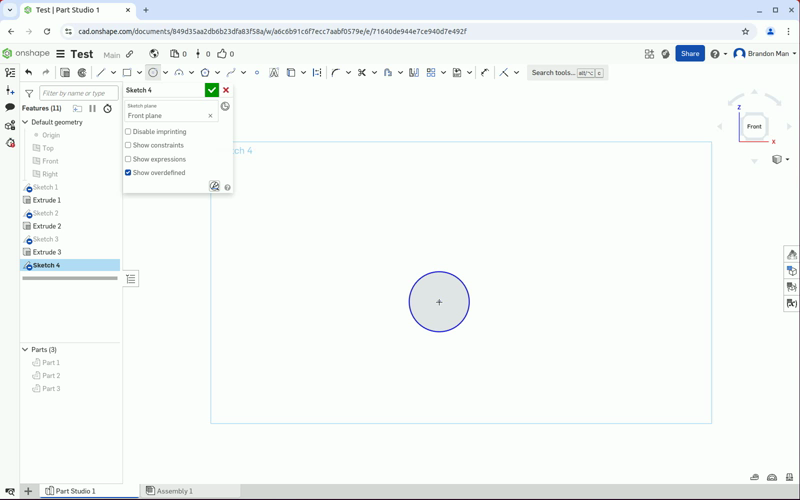
click(439, 301)
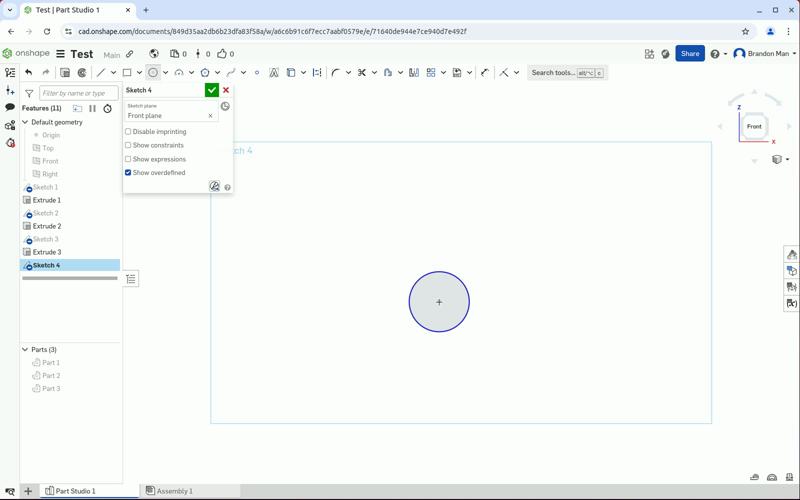
key_up(shift)
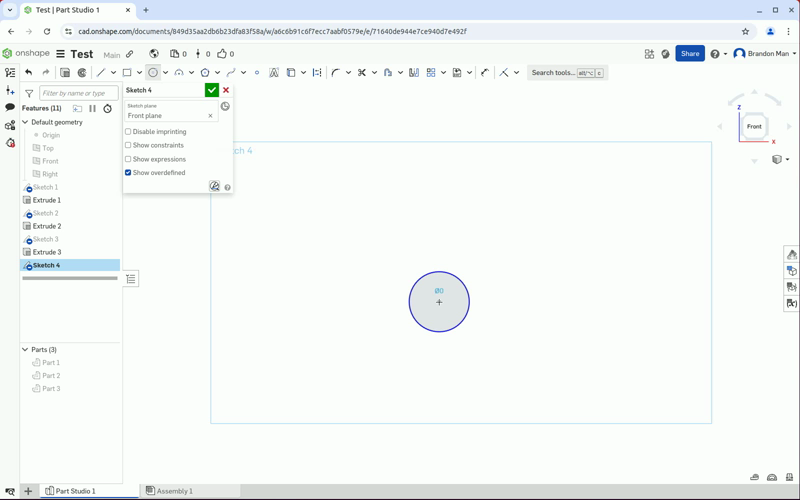
mouse_move(459, 301)
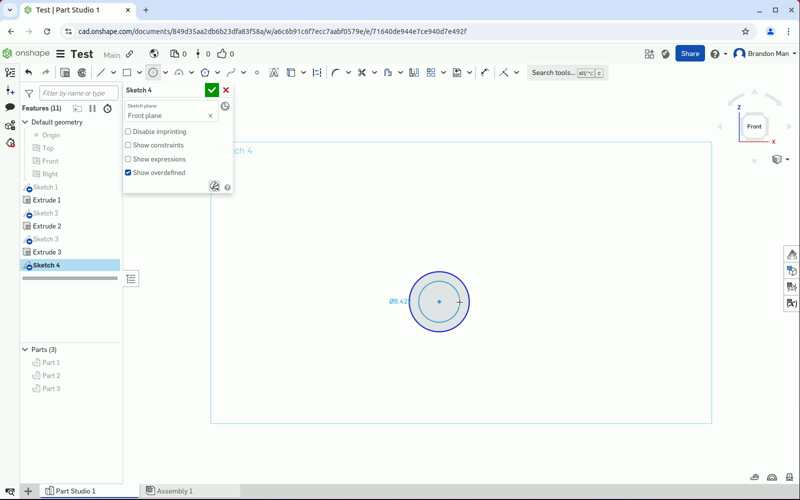
click(459, 301)
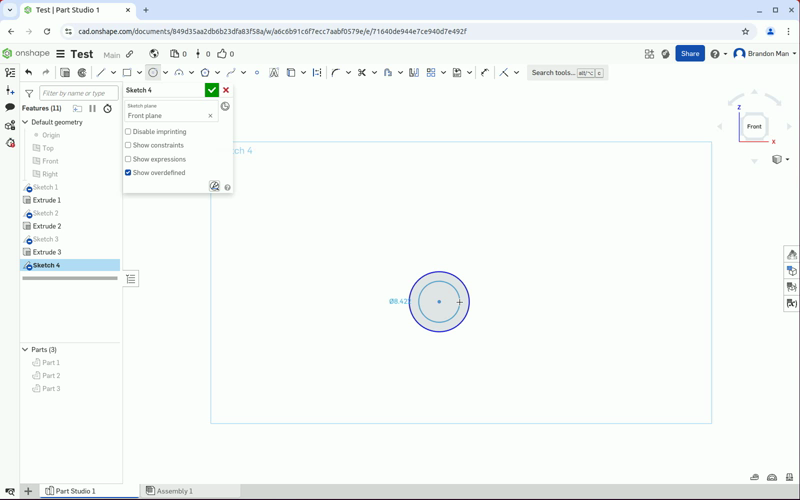
key(esc)
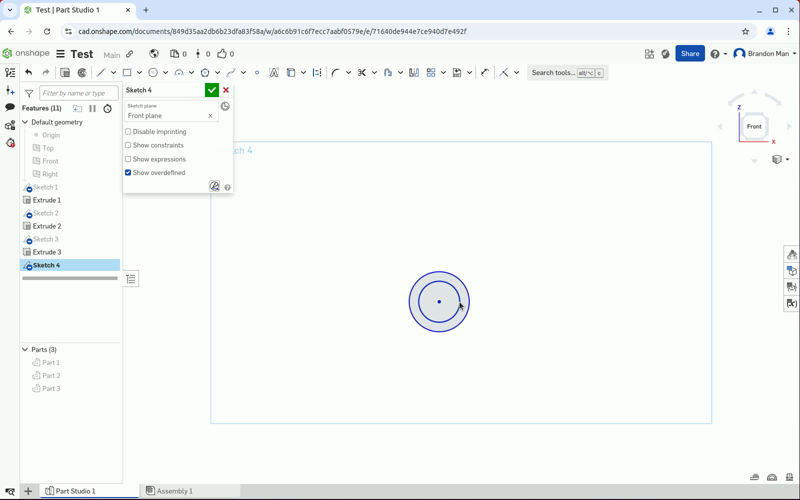
mouse_move(456, 281)
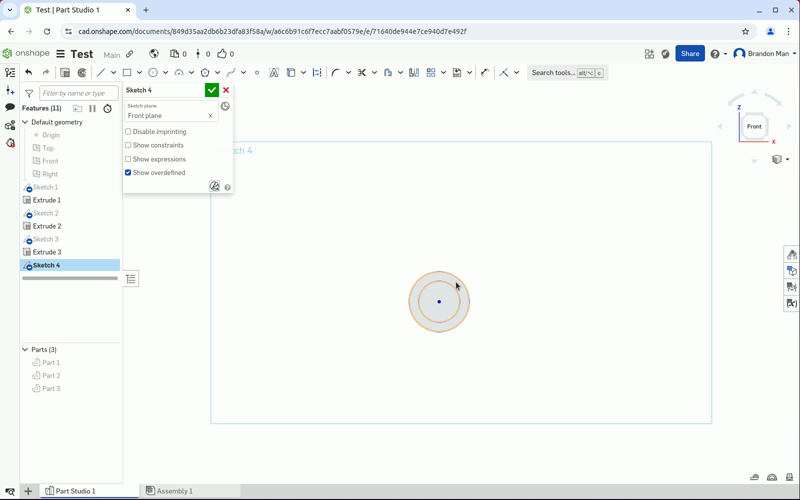
scroll(6)
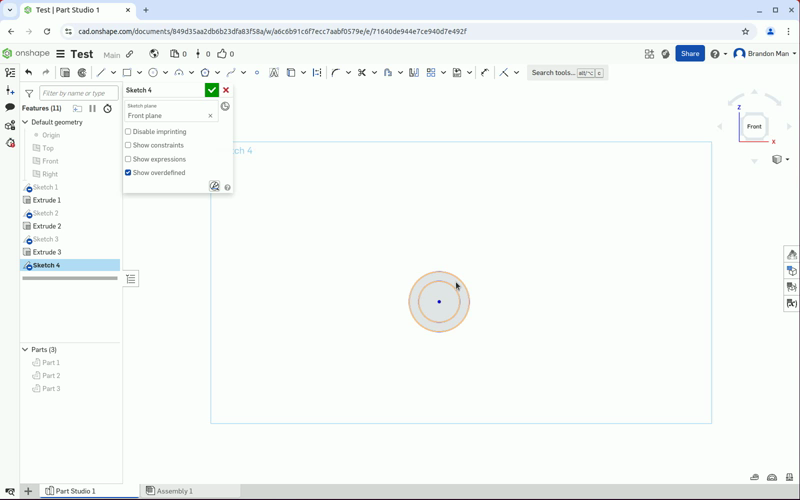
scroll(6)
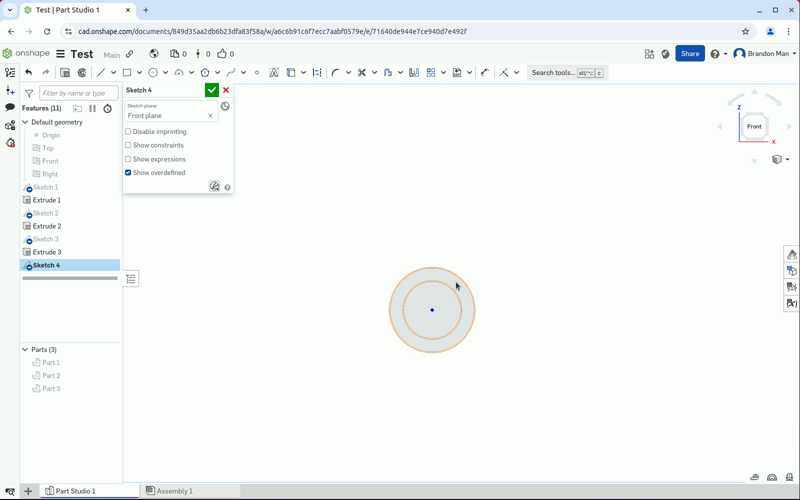
scroll(6)
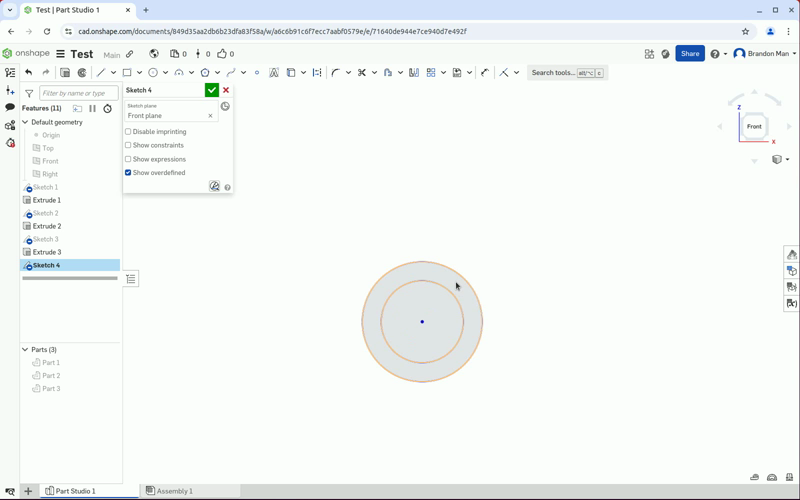
scroll(6)
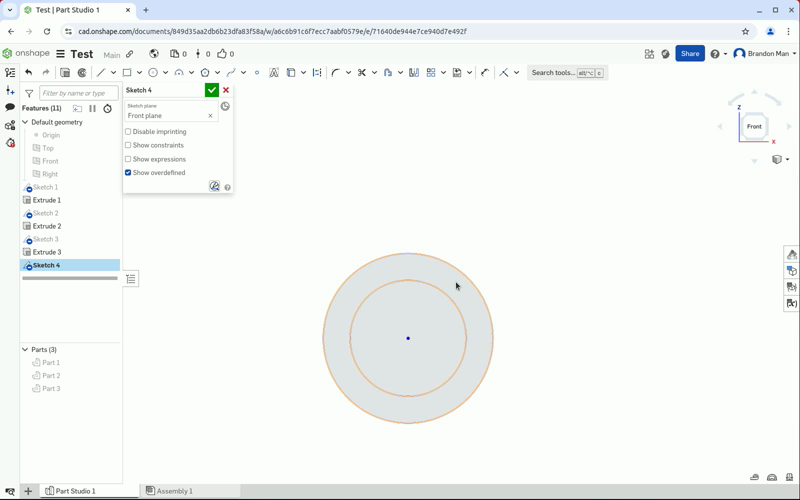
scroll(6)
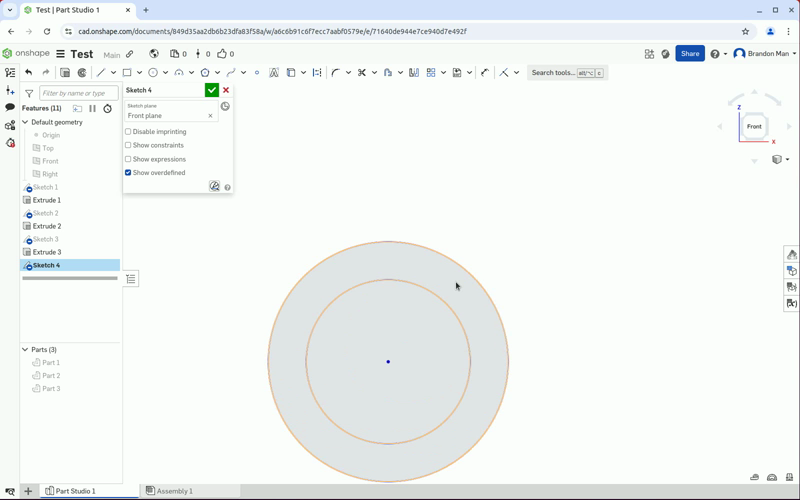
scroll(6)
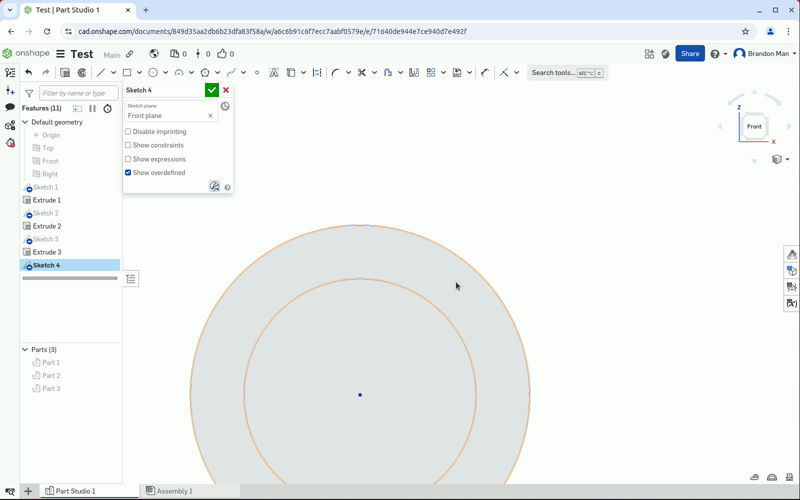
scroll(6)
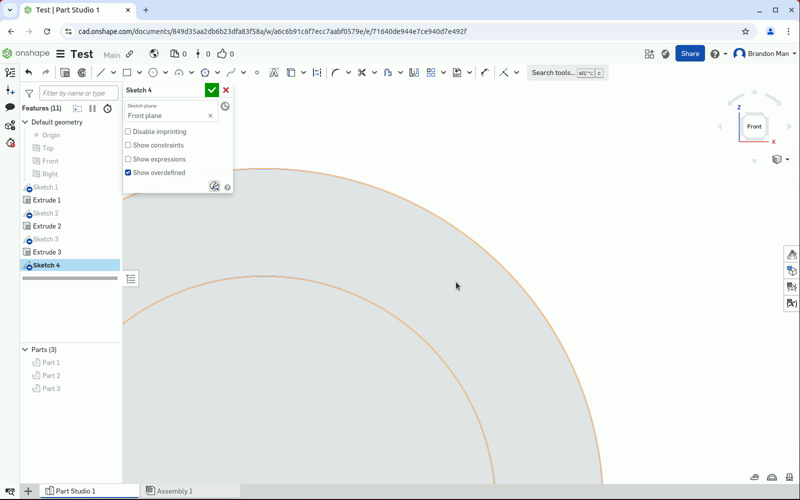
click(456, 281)
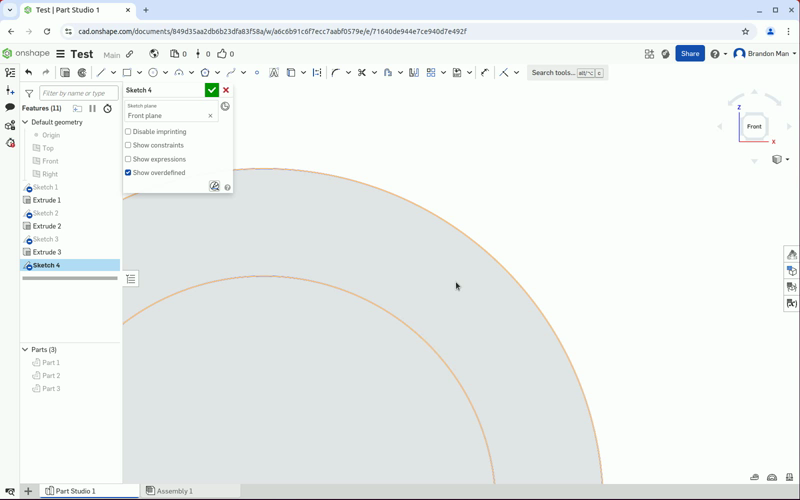
scroll(-6)
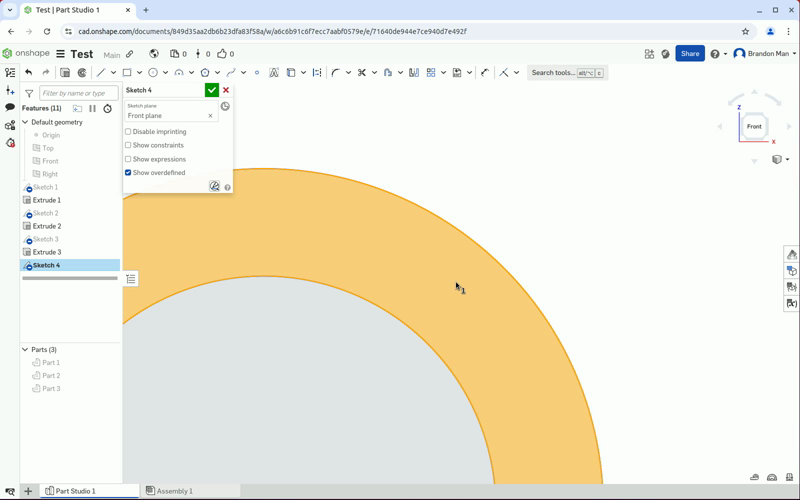
scroll(-6)
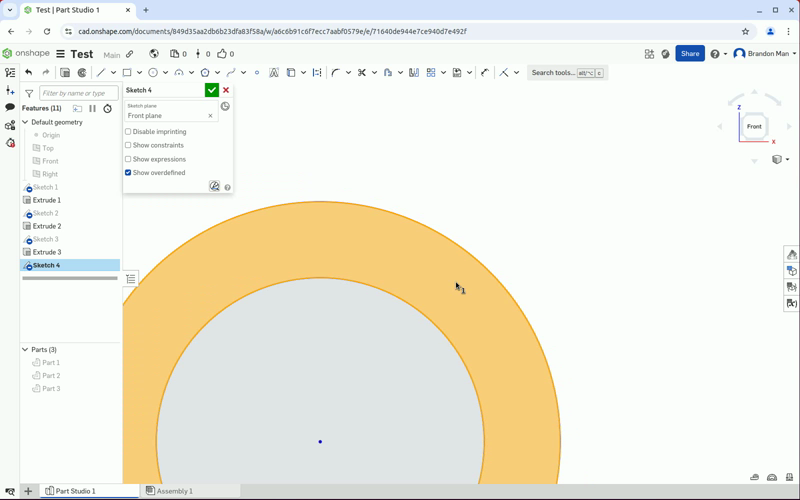
scroll(-6)
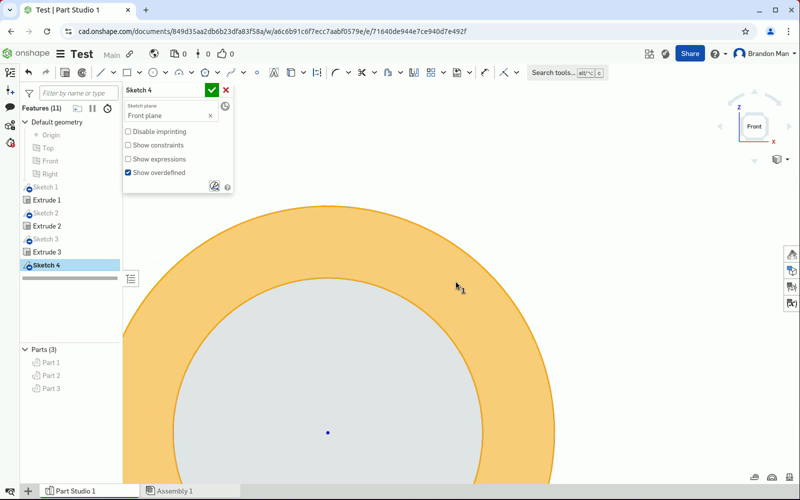
scroll(-6)
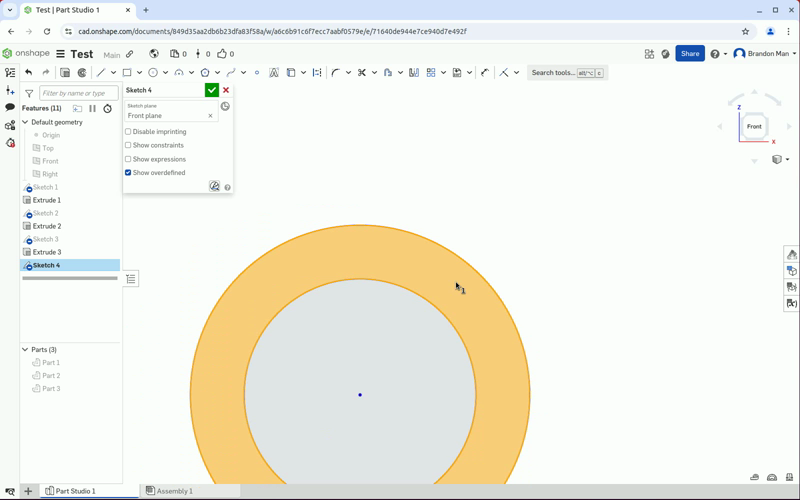
scroll(-6)
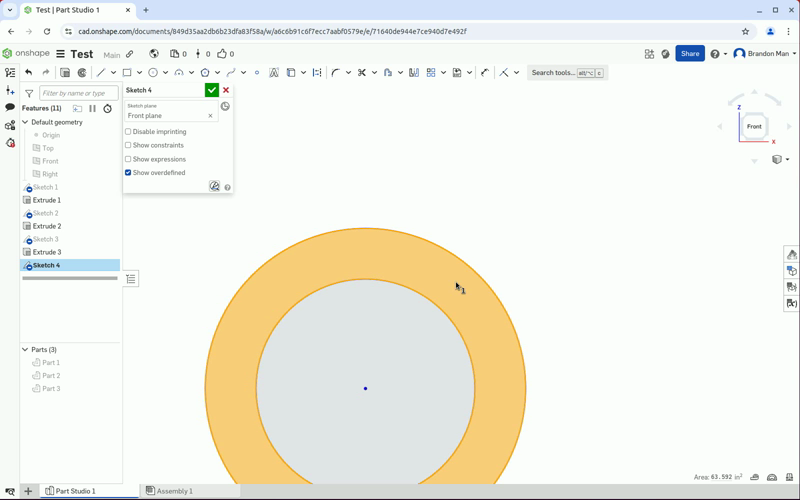
scroll(-6)
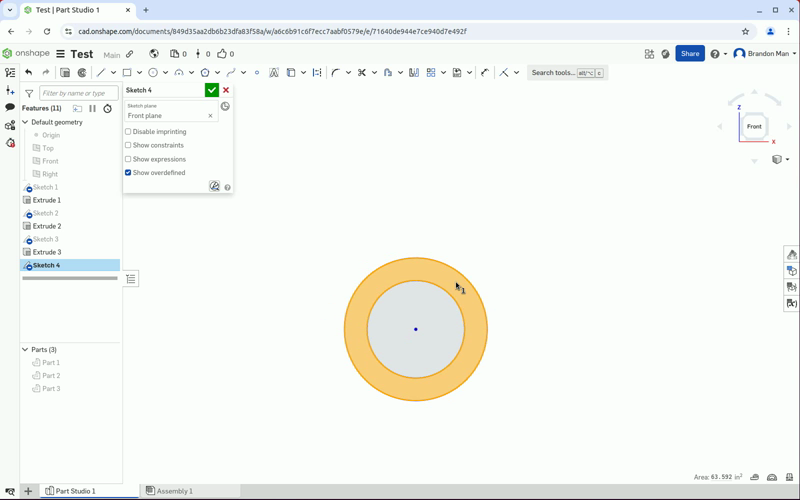
scroll(-6)
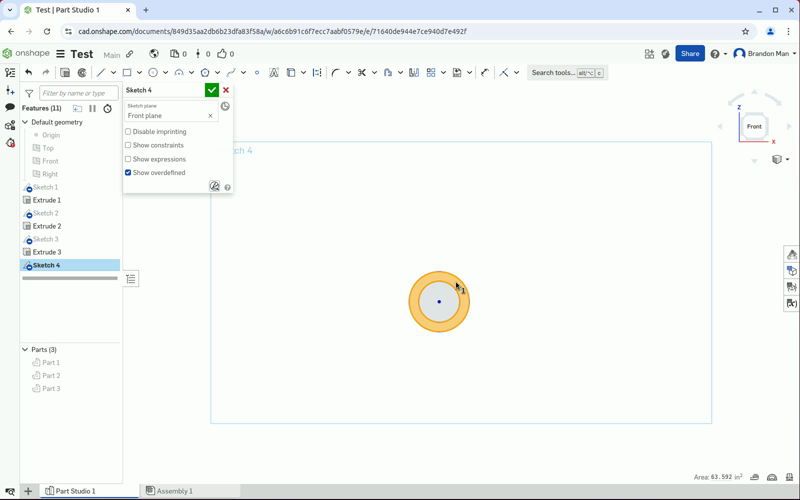
mouse_move(73, 352)
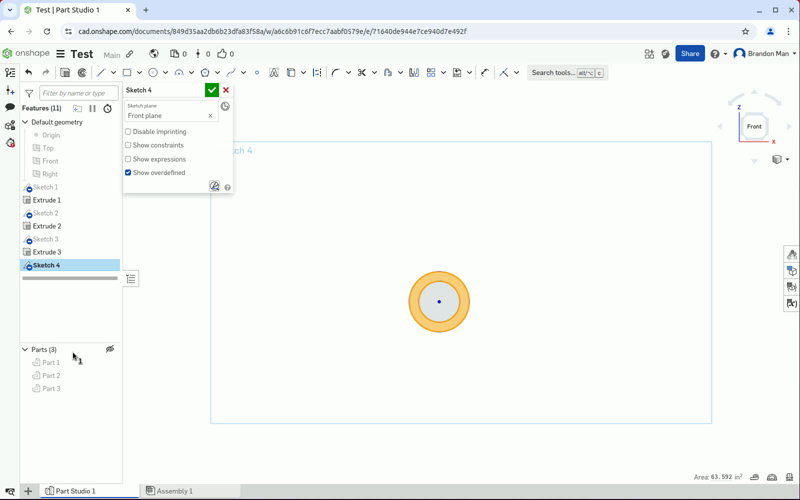
key(shift+y)
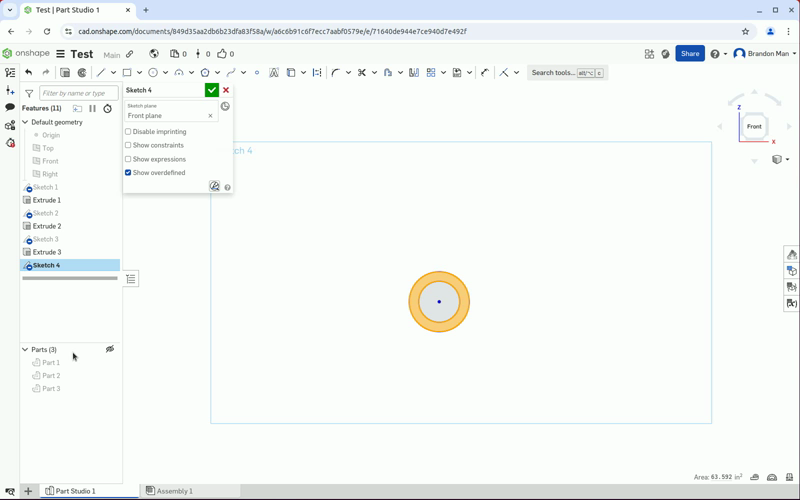
key(shift+e)
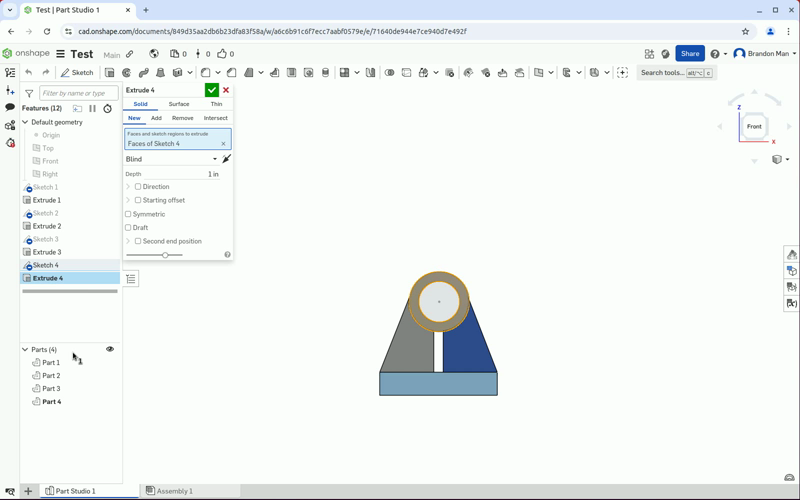
mouse_move(143, 106)
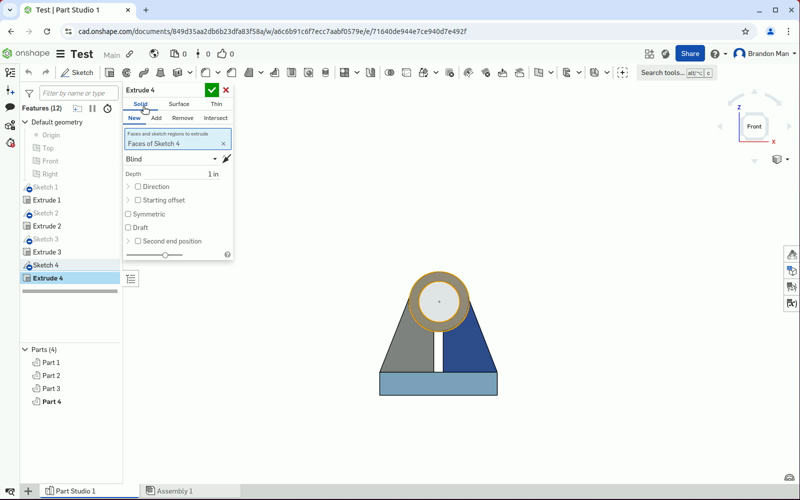
click(143, 106)
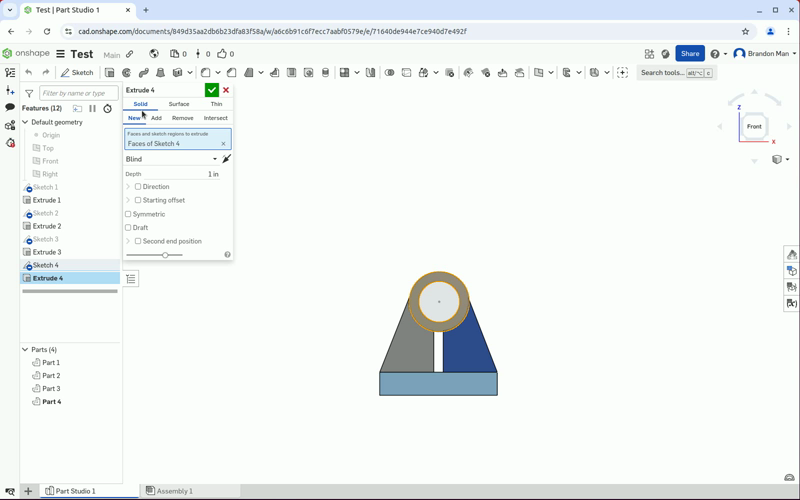
mouse_move(137, 120)
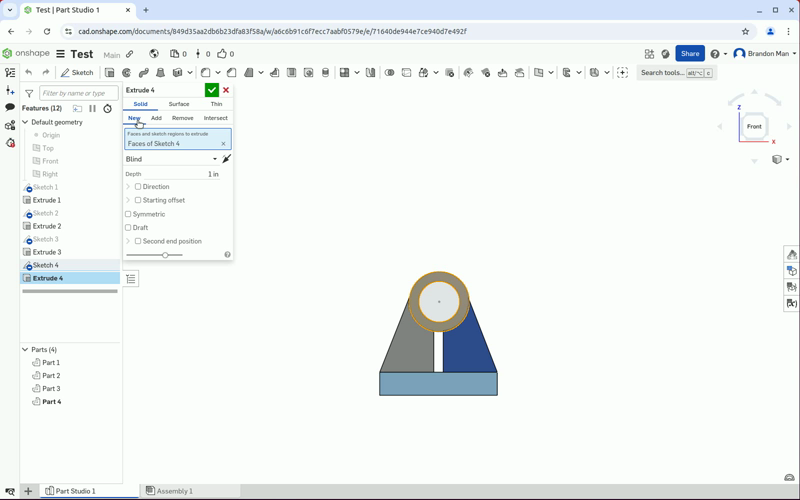
click(137, 120)
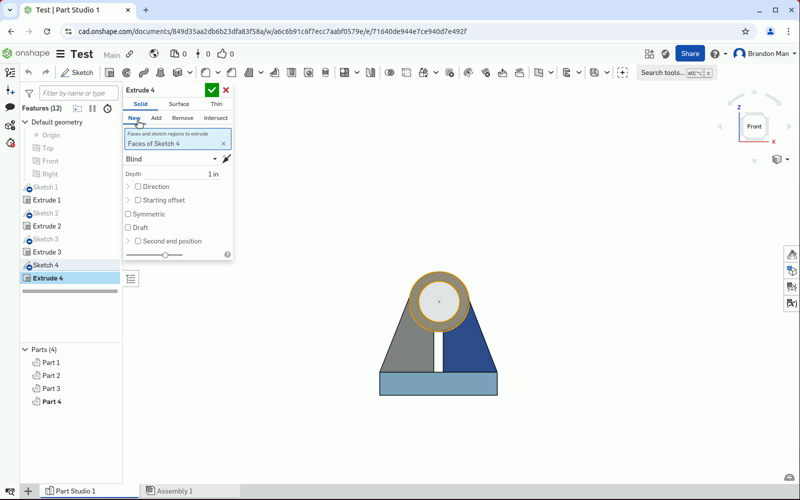
key(tab, 4)
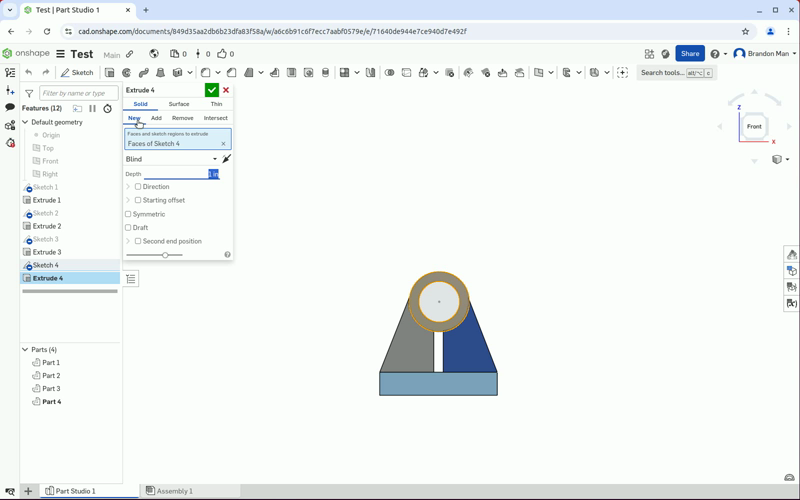
text(12.036)
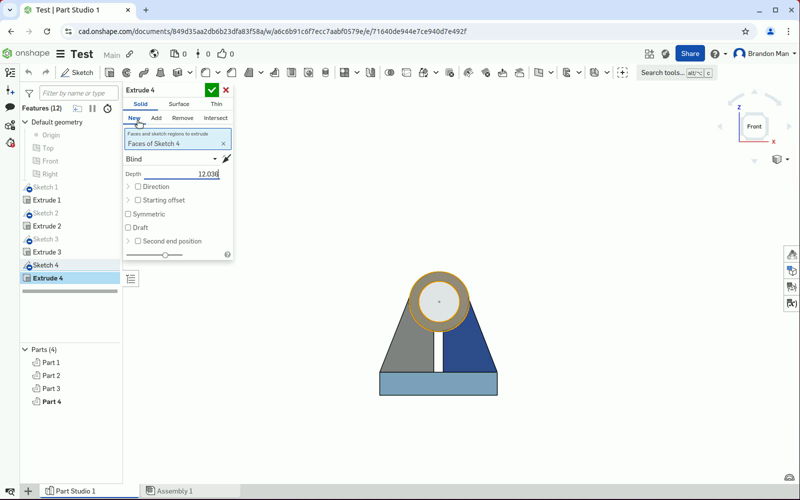
key(enter)
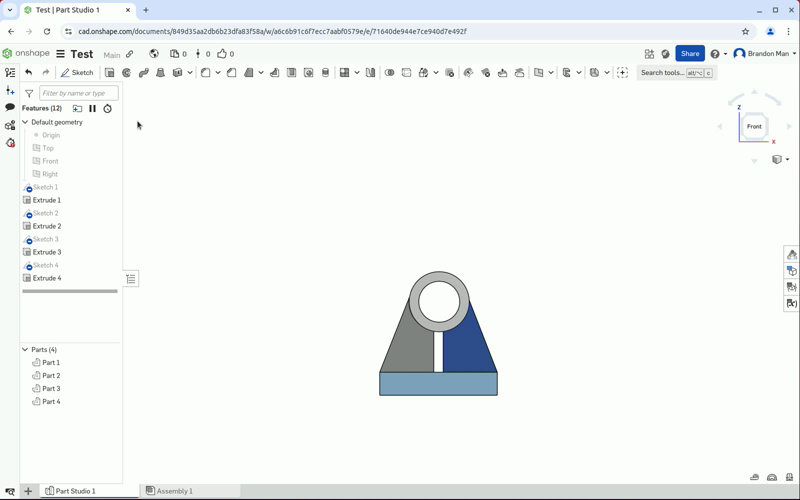
key(shift+h)
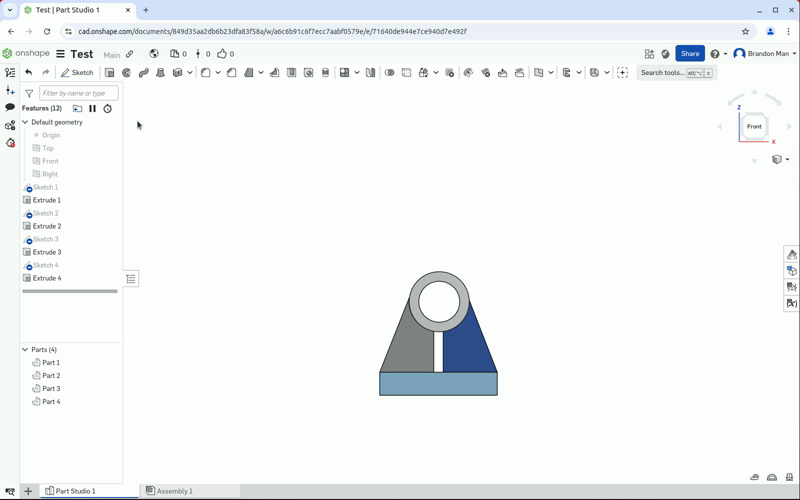
key(shift+h)
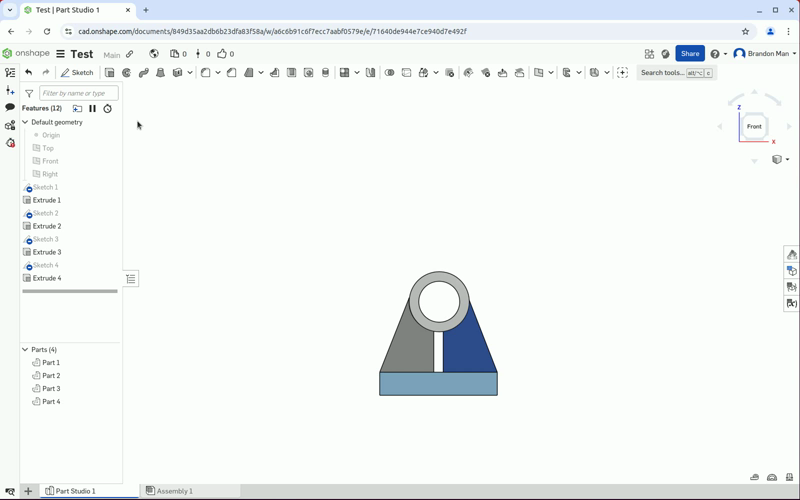
mouse_move(73, 189)
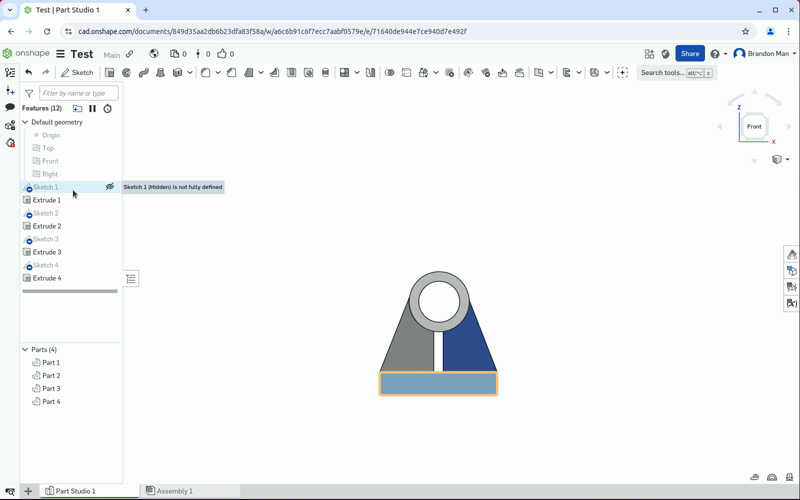
click(73, 189)
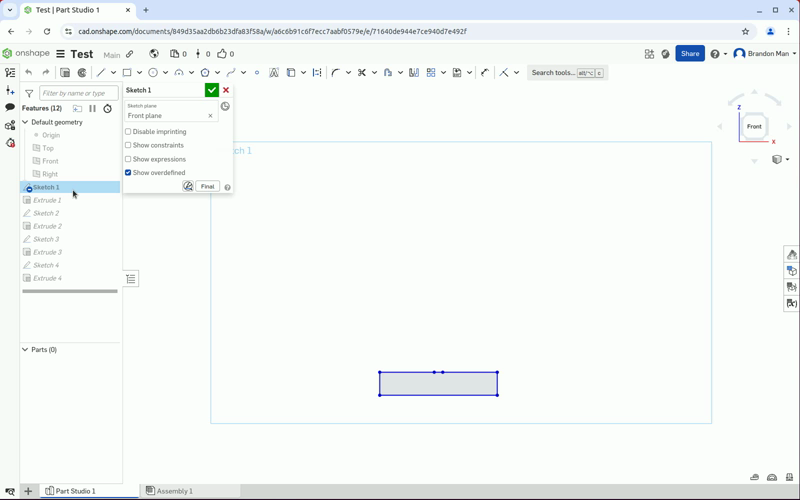
mouse_move(229, 92)
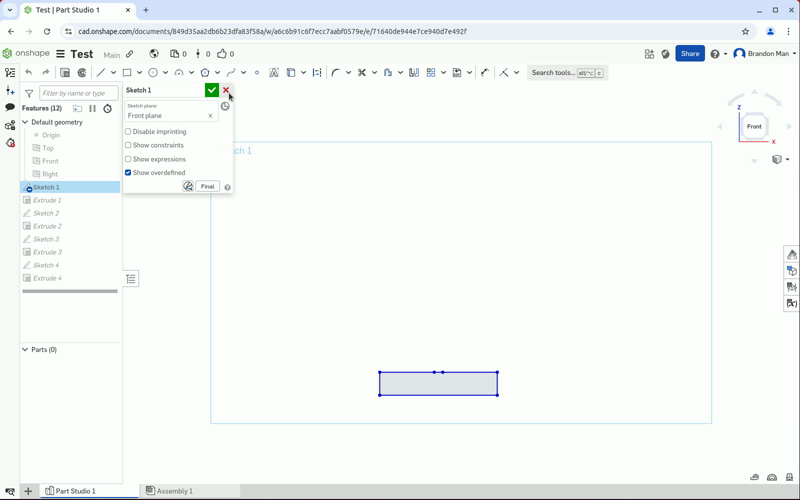
click(229, 92)
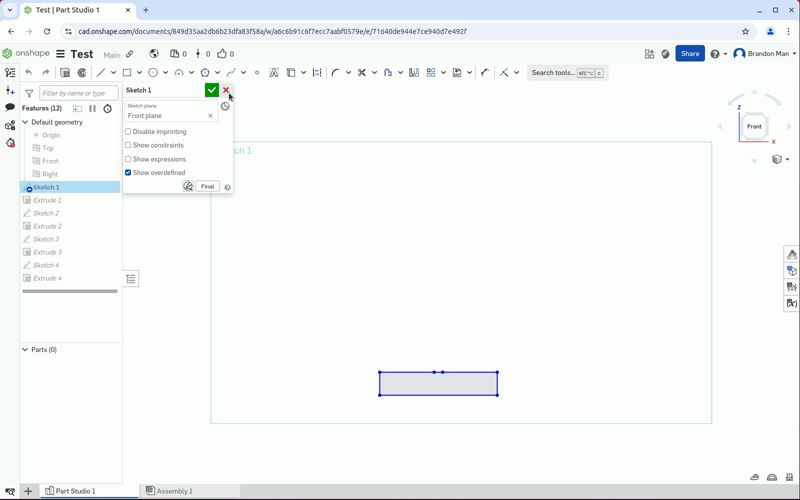
key(shift+s)
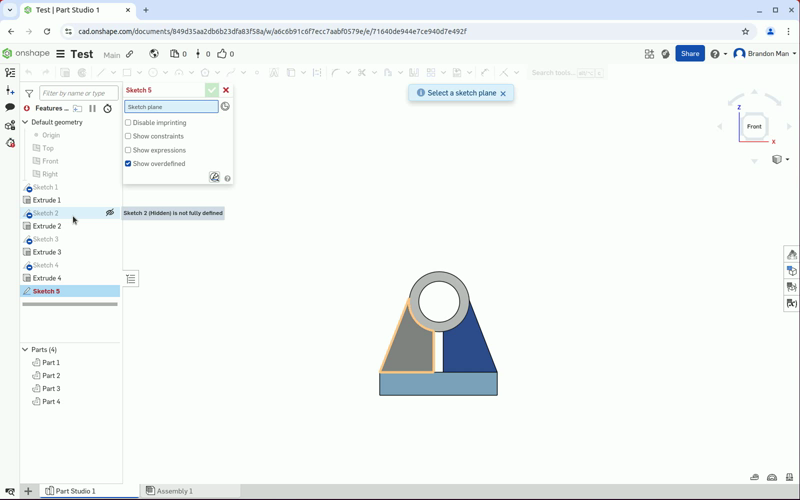
scroll(3)
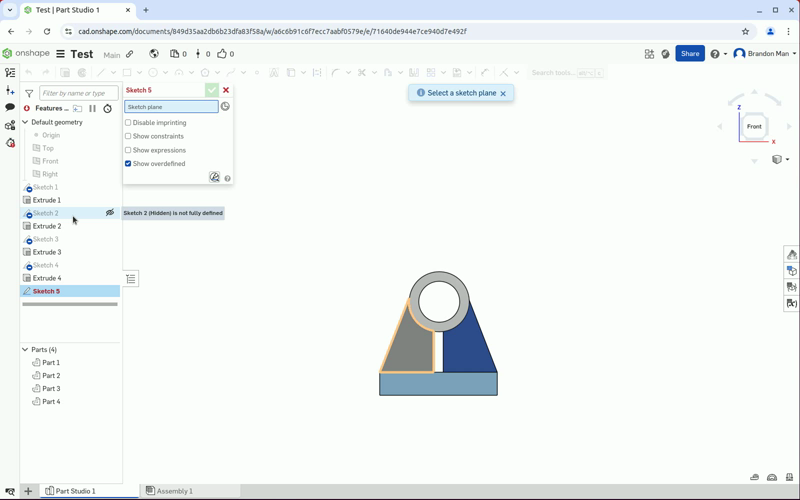
mouse_move(73, 163)
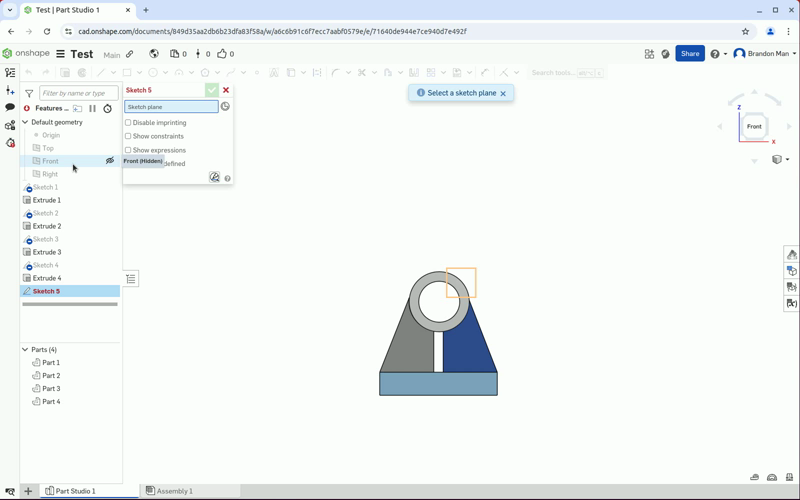
click(73, 163)
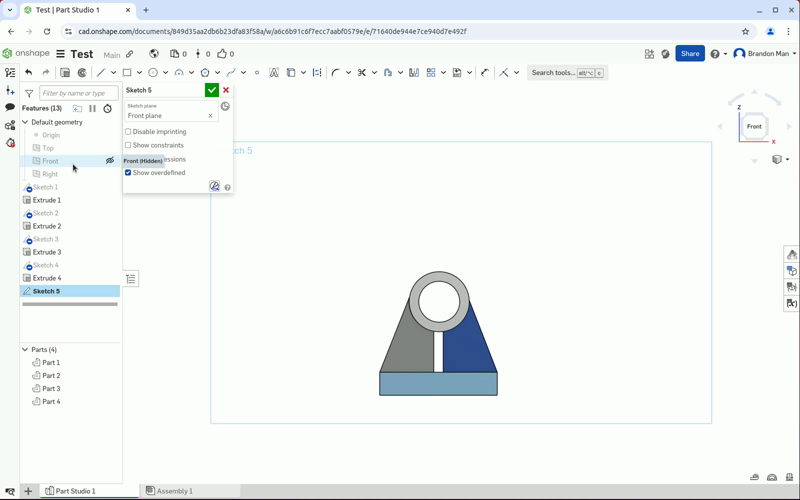
mouse_move(73, 352)
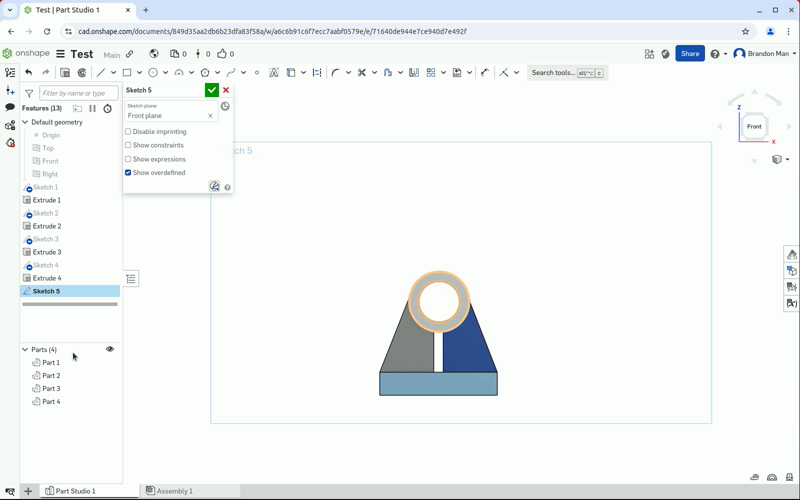
key(y)
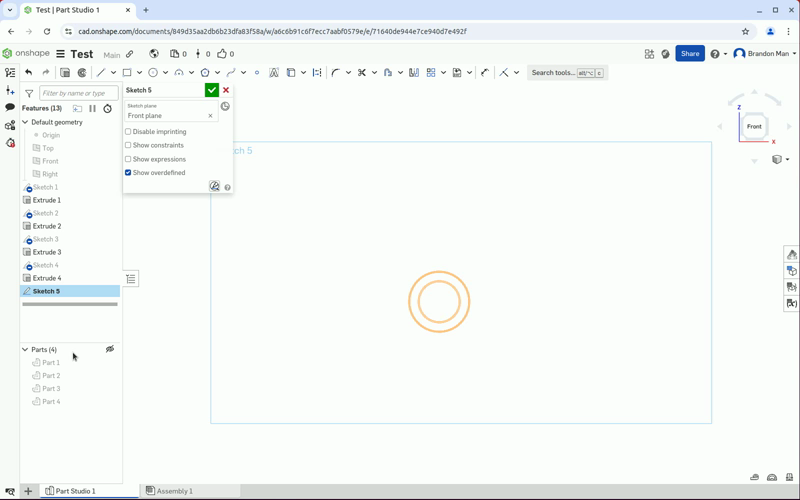
key(l)
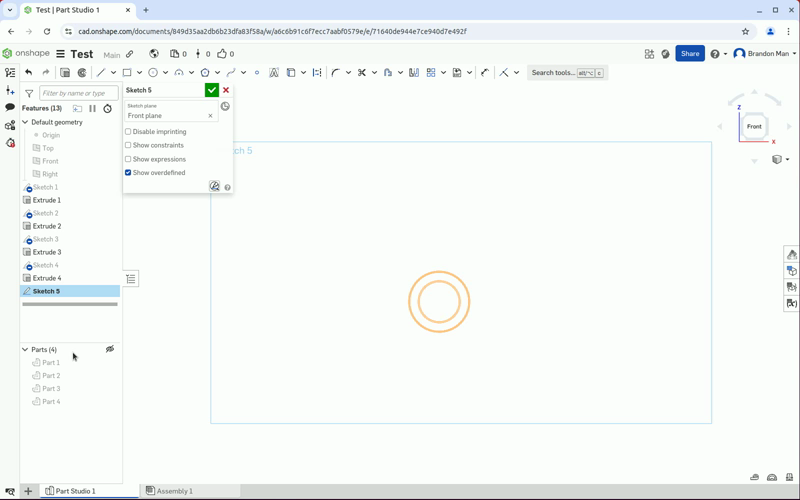
key_down(shift)
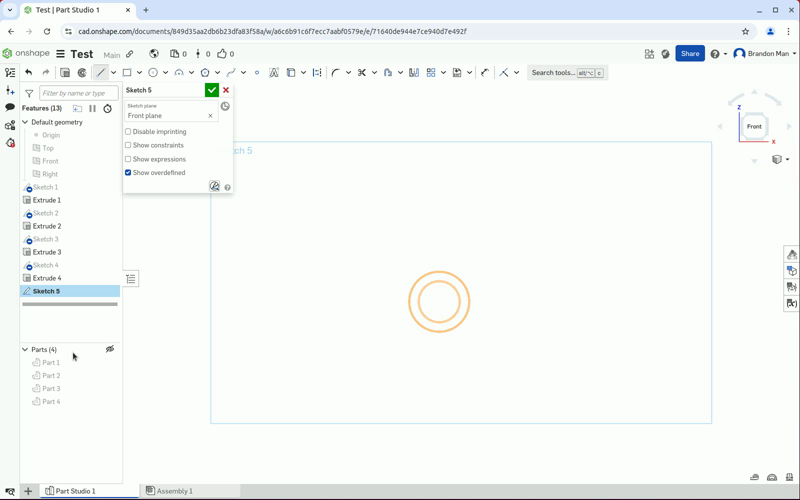
mouse_move(433, 372)
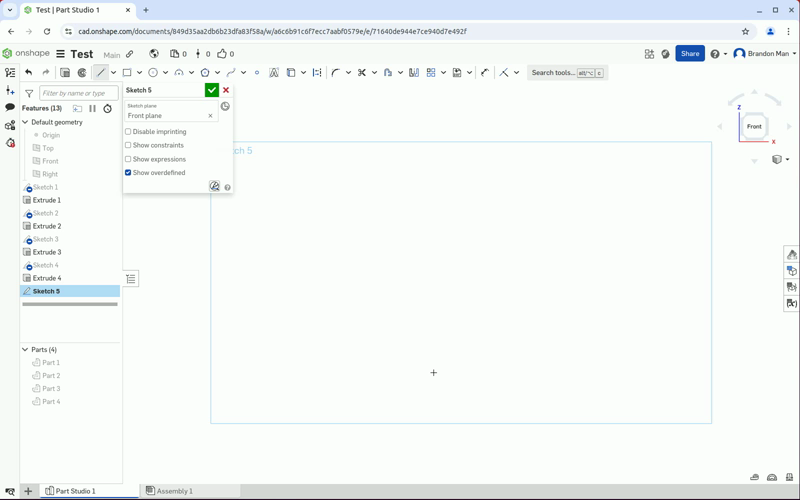
click(433, 372)
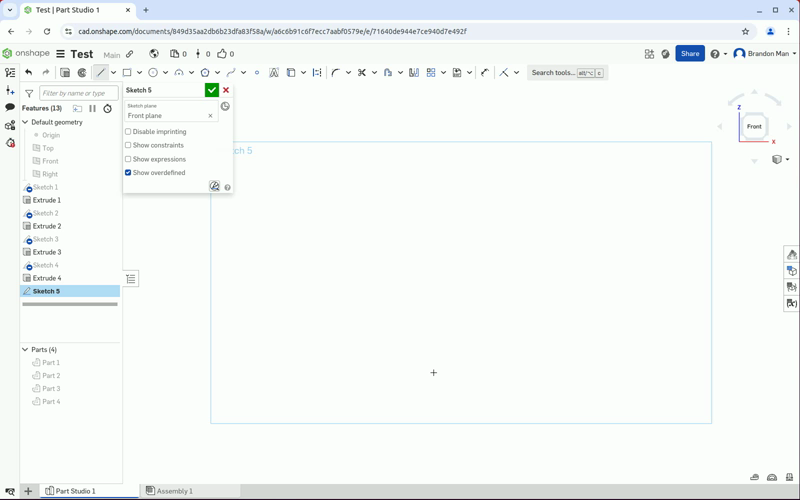
key_up(shift)
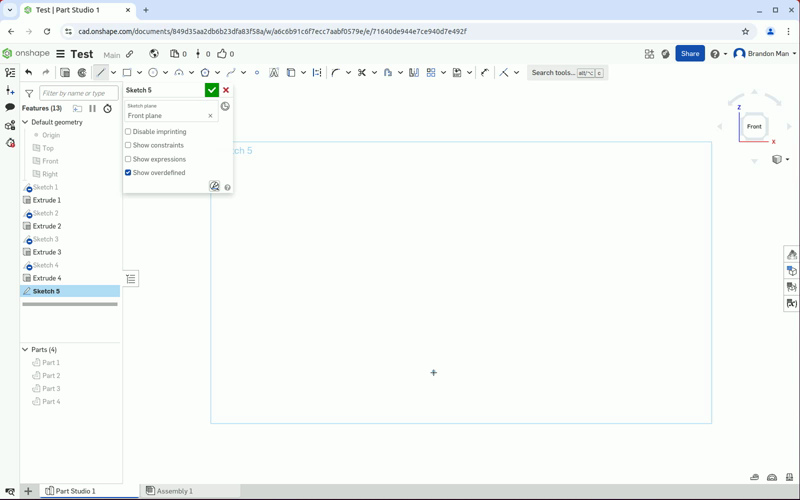
key_down(shift)
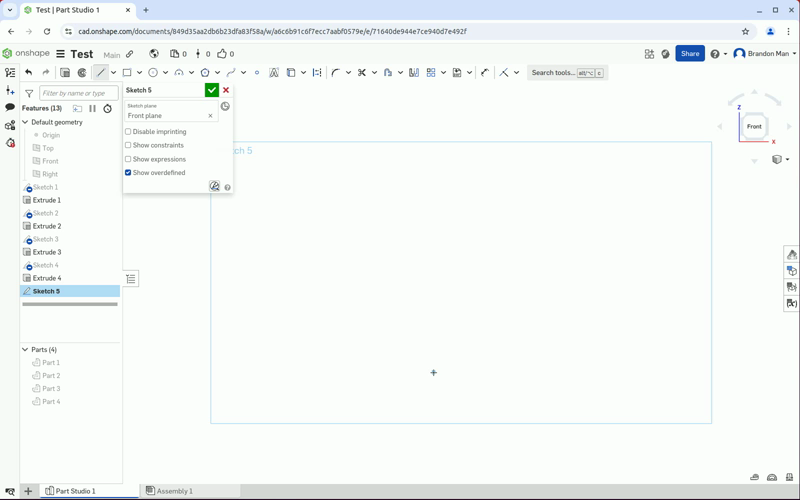
mouse_move(463, 372)
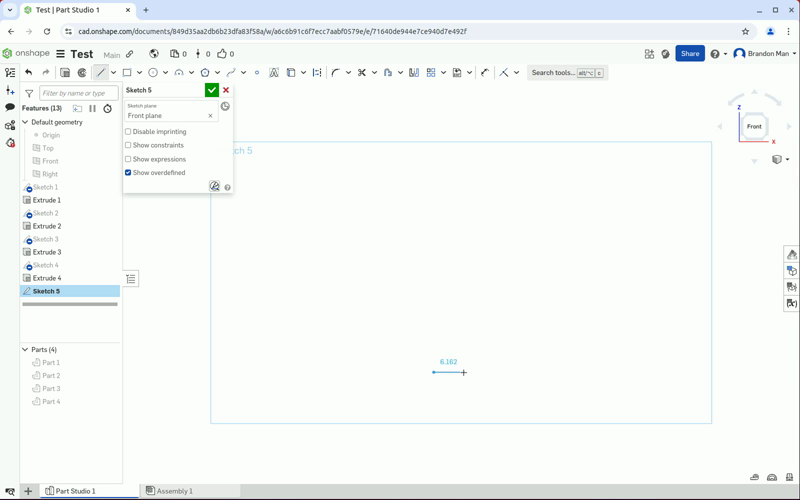
mouse_move(442, 372)
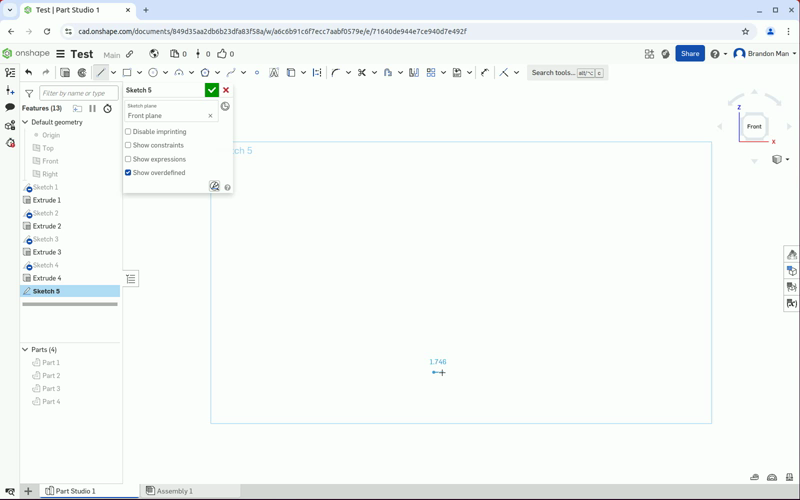
click(442, 372)
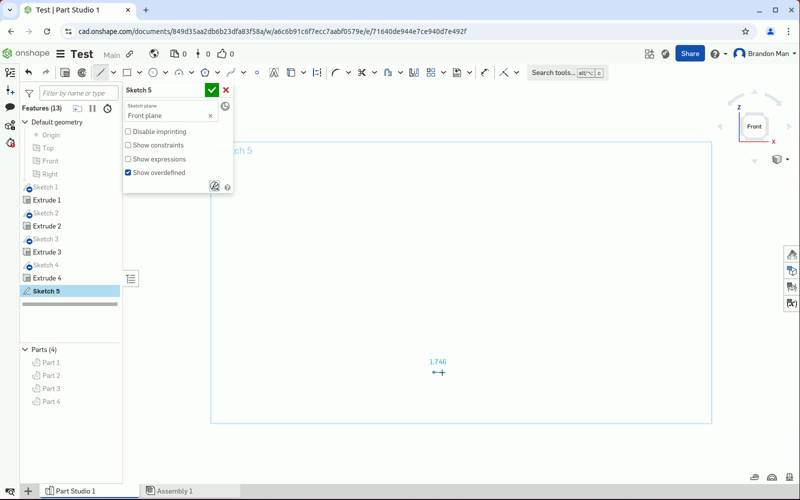
key_up(shift)
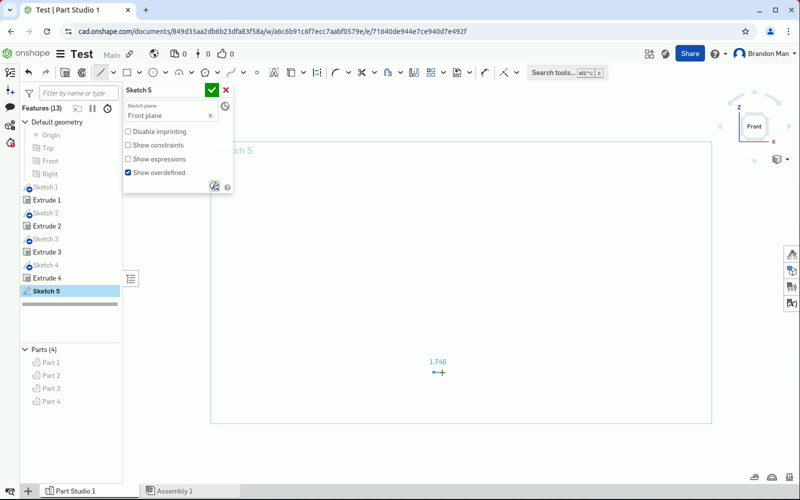
key_down(shift)
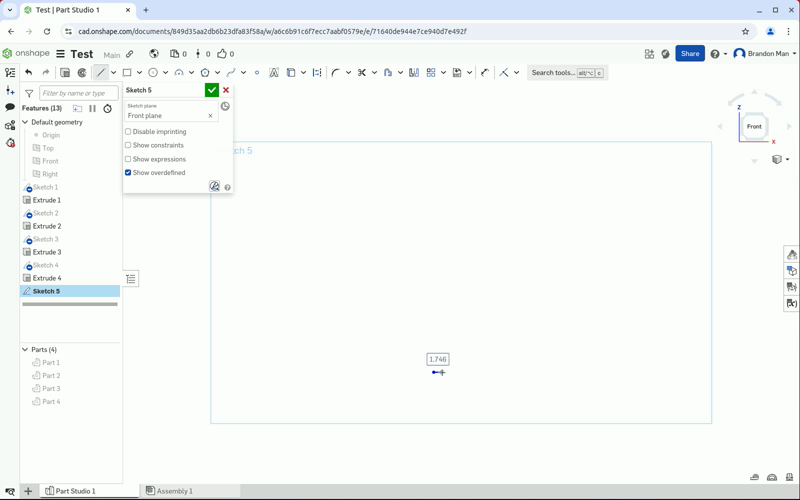
mouse_move(472, 372)
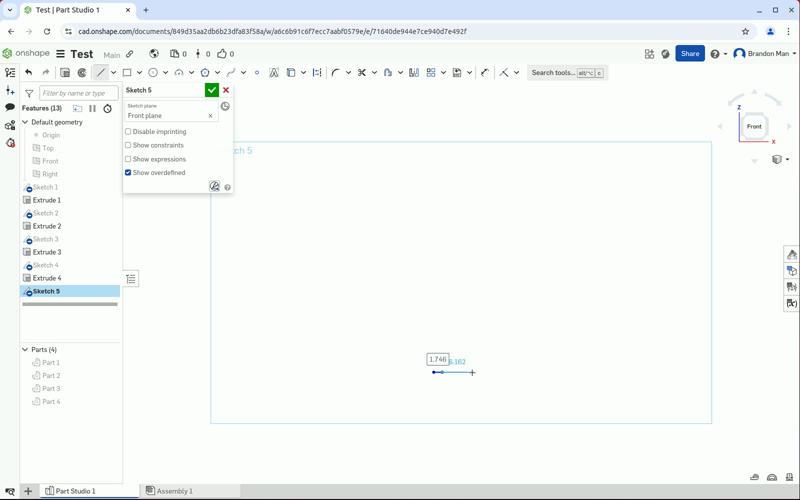
mouse_move(442, 330)
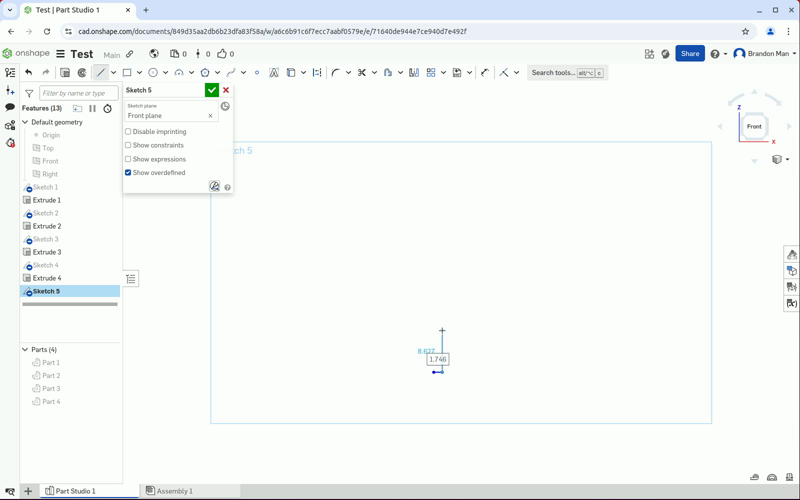
click(442, 330)
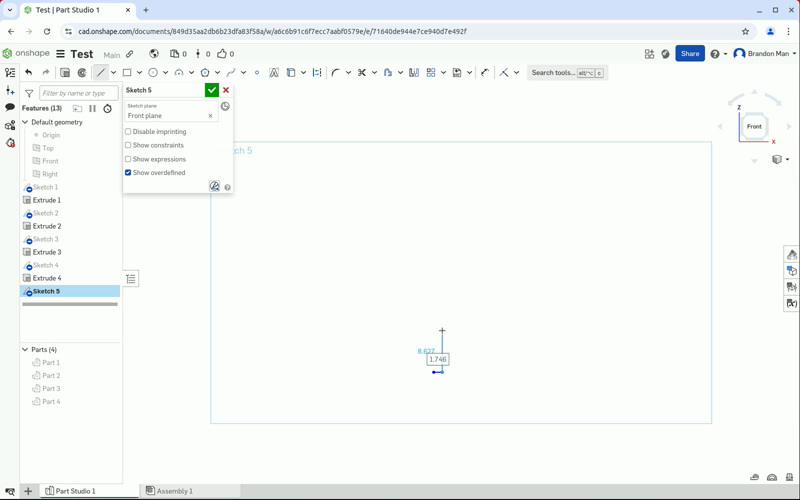
key_up(shift)
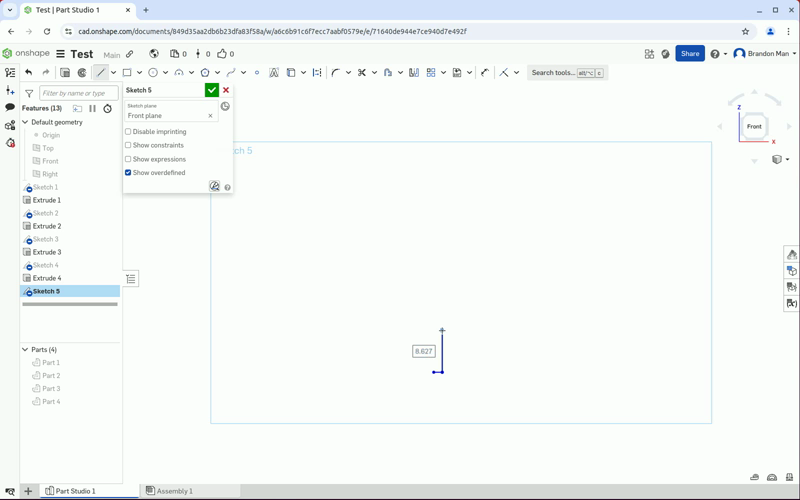
key(esc)
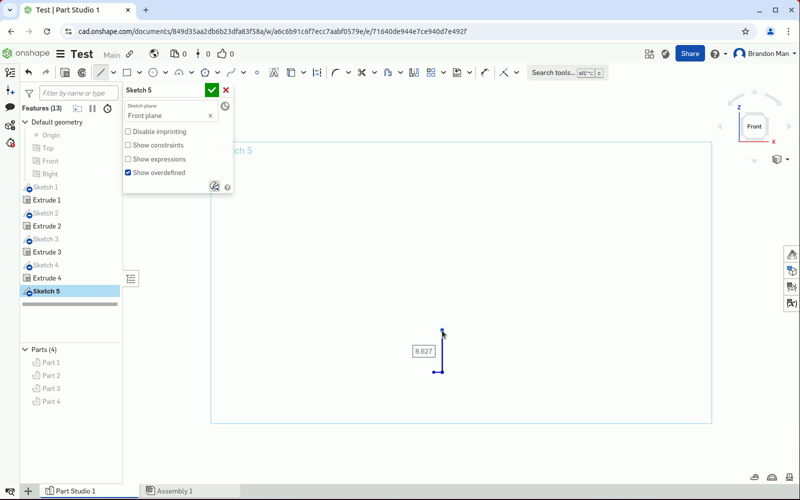
key(a)
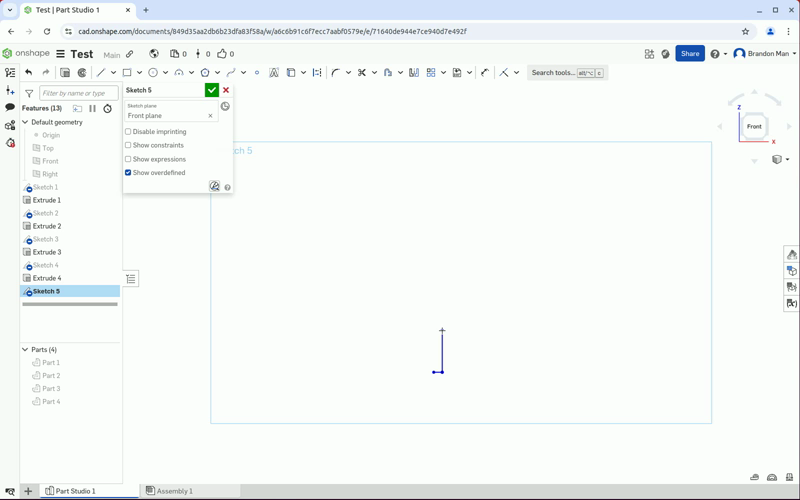
mouse_move(442, 330)
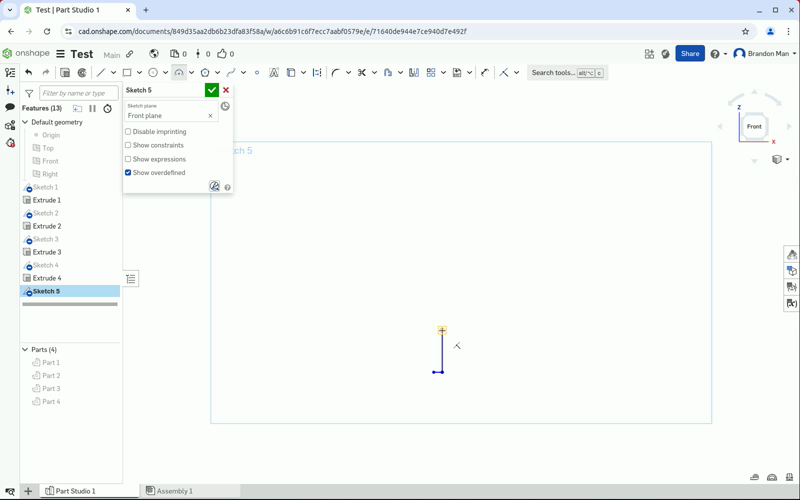
click(442, 330)
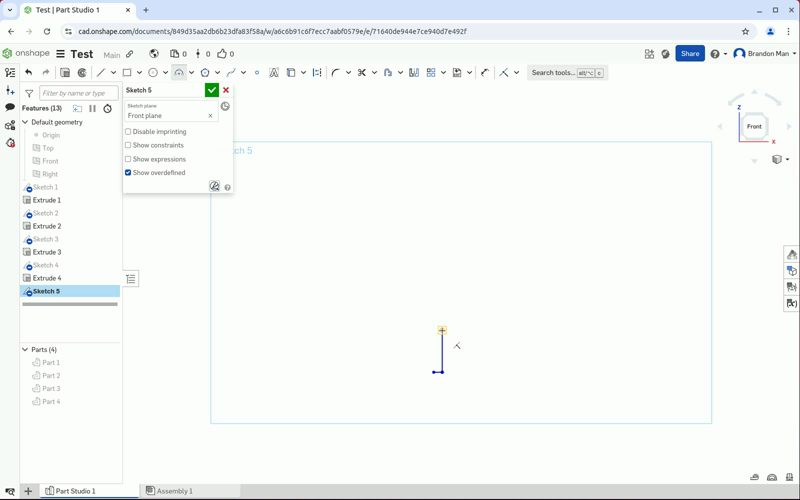
key_down(shift)
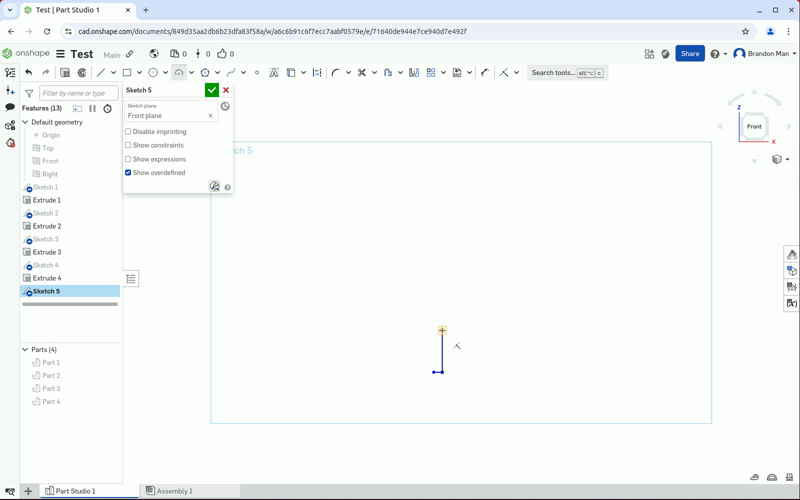
mouse_move(433, 330)
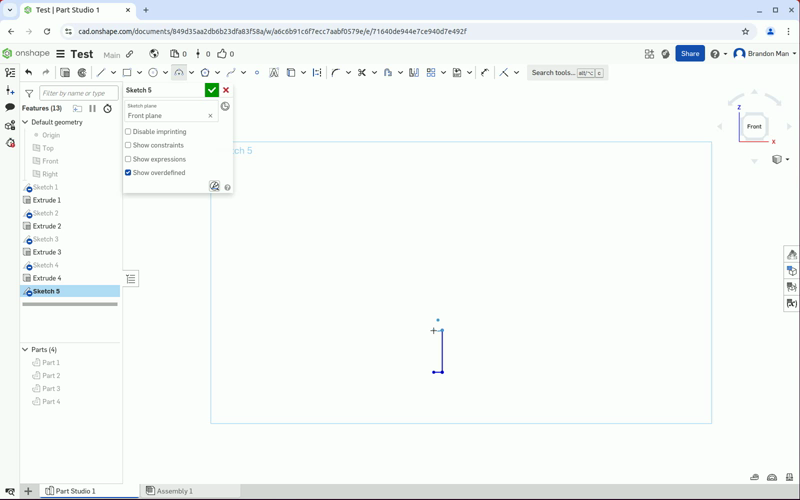
click(433, 330)
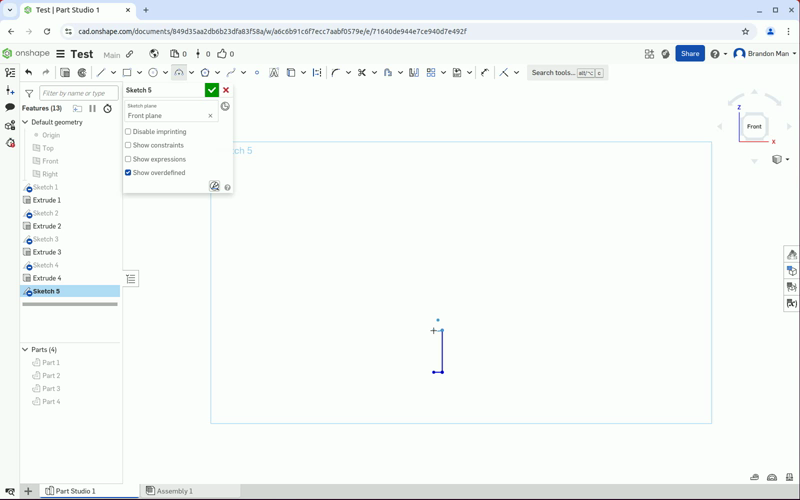
mouse_move(438, 331)
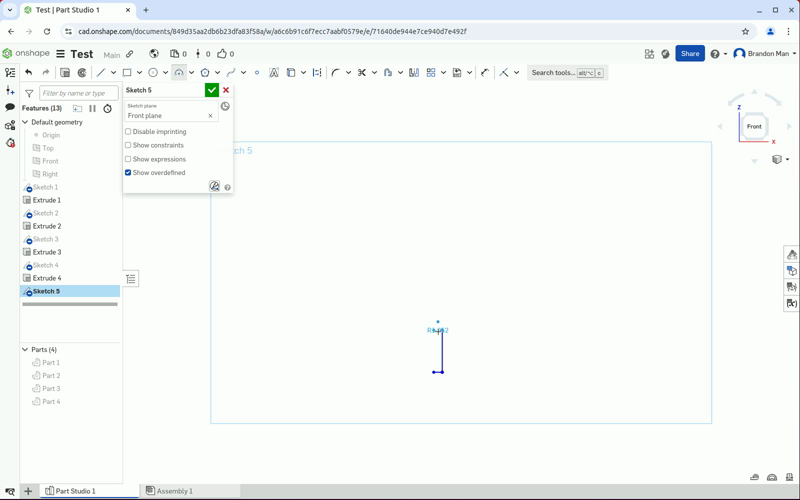
scroll(6)
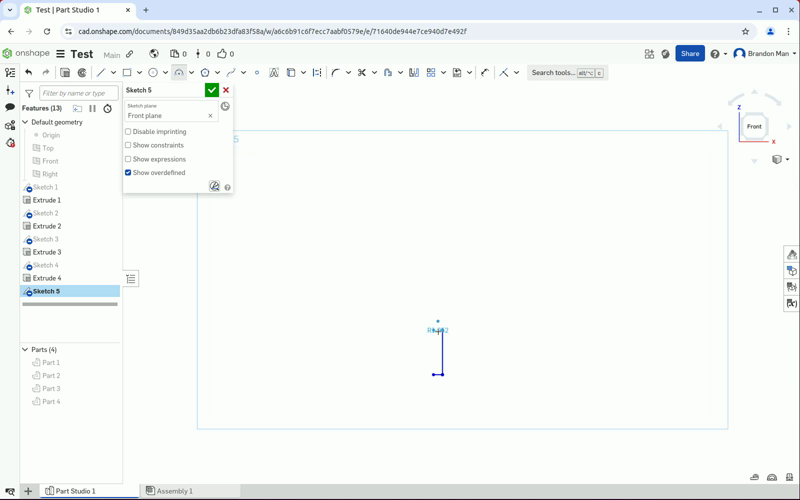
scroll(6)
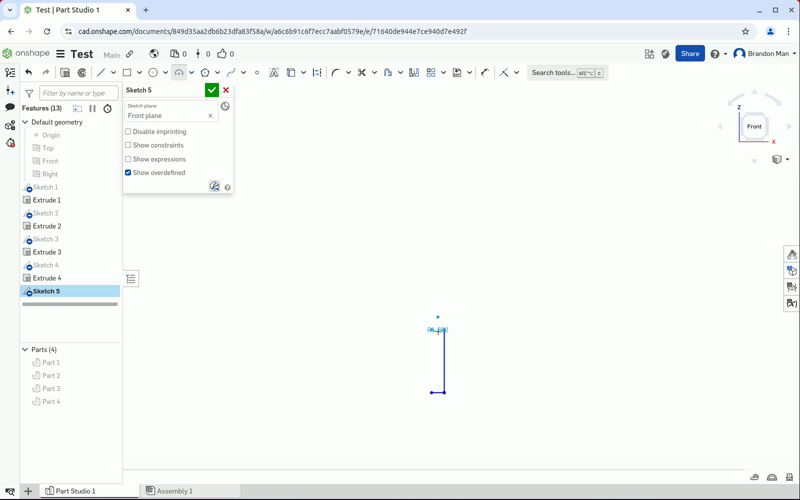
scroll(6)
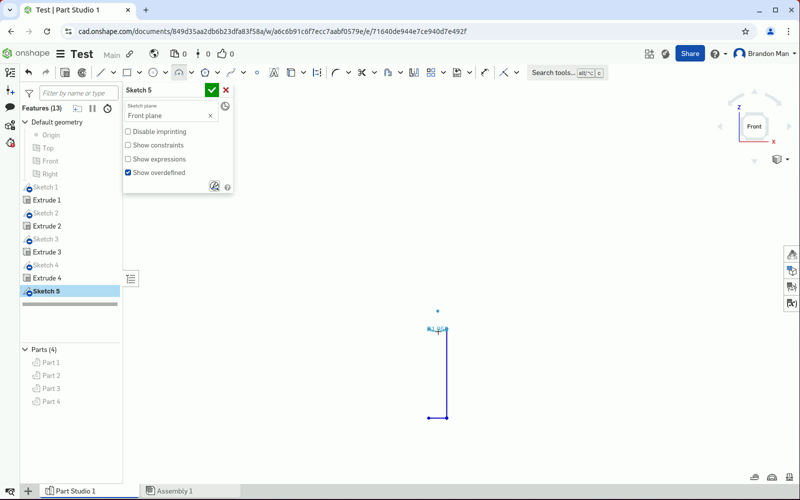
scroll(6)
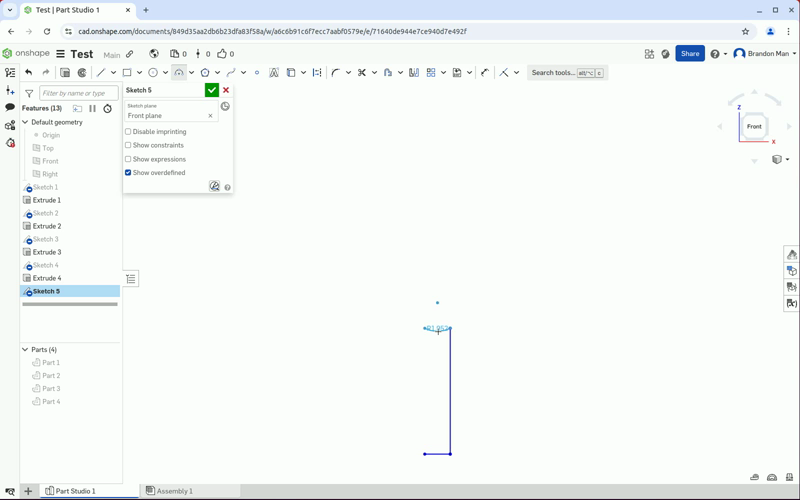
scroll(6)
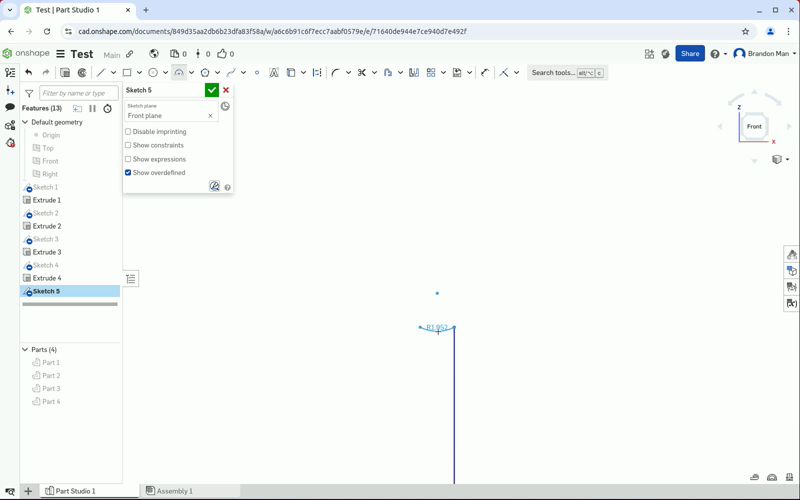
scroll(6)
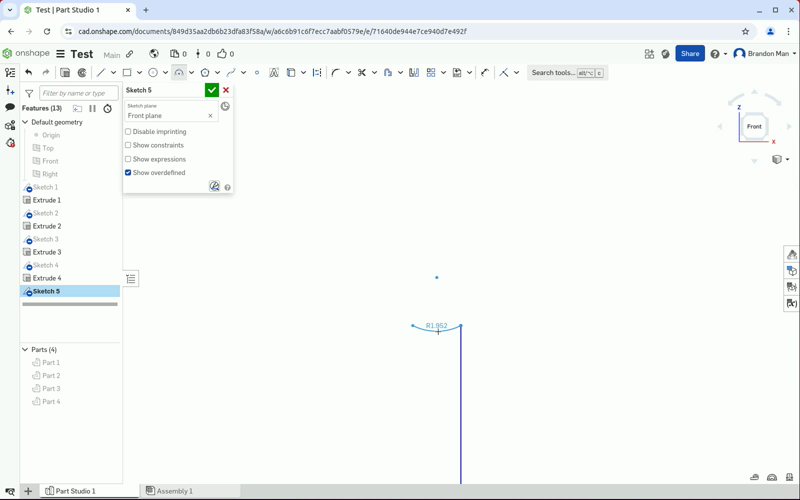
scroll(6)
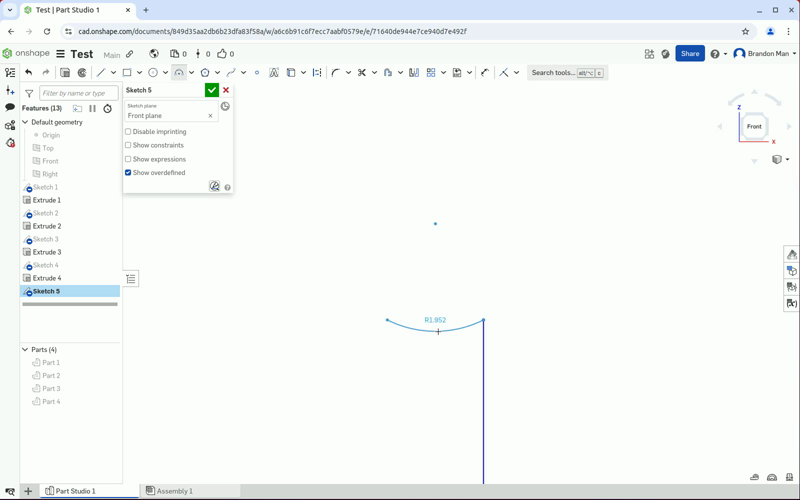
click(438, 331)
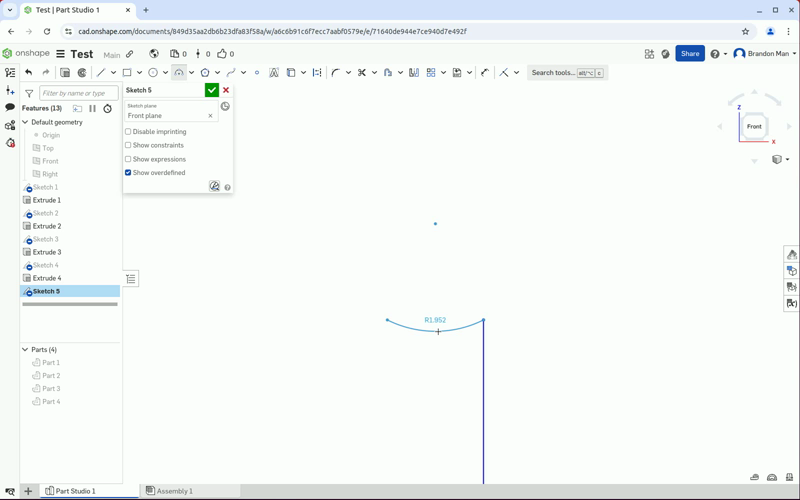
scroll(-6)
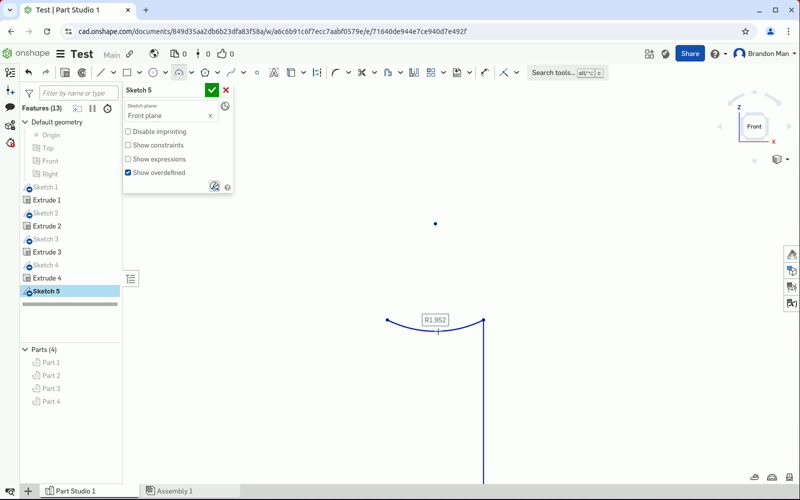
scroll(-6)
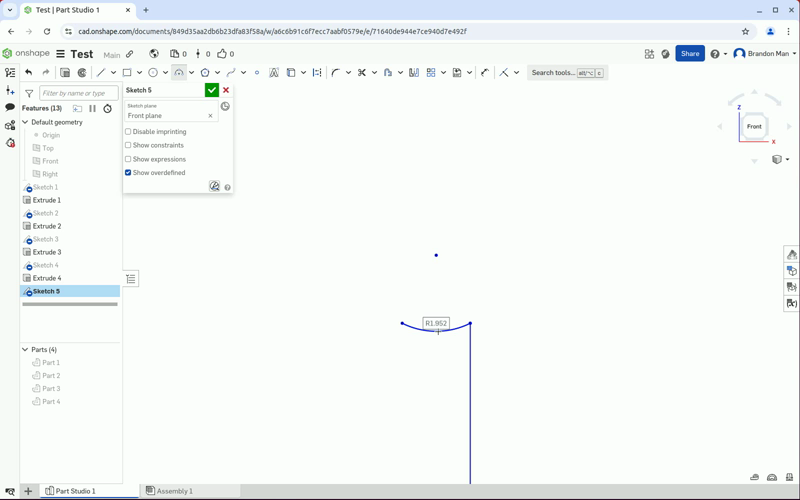
scroll(-6)
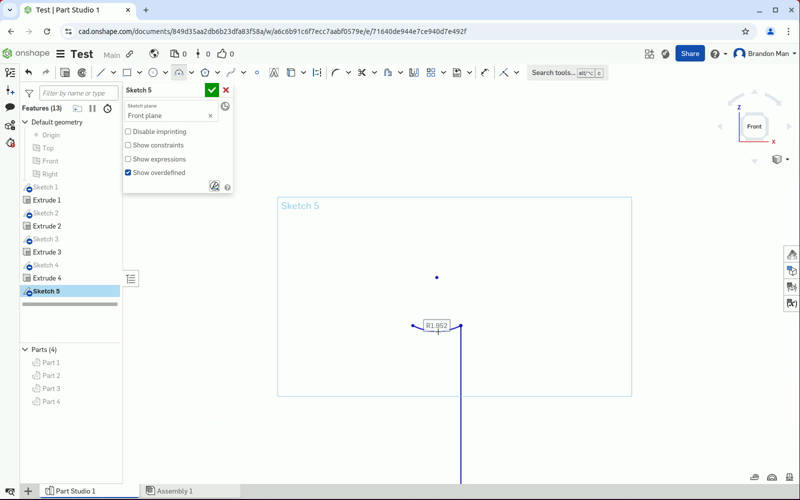
scroll(-6)
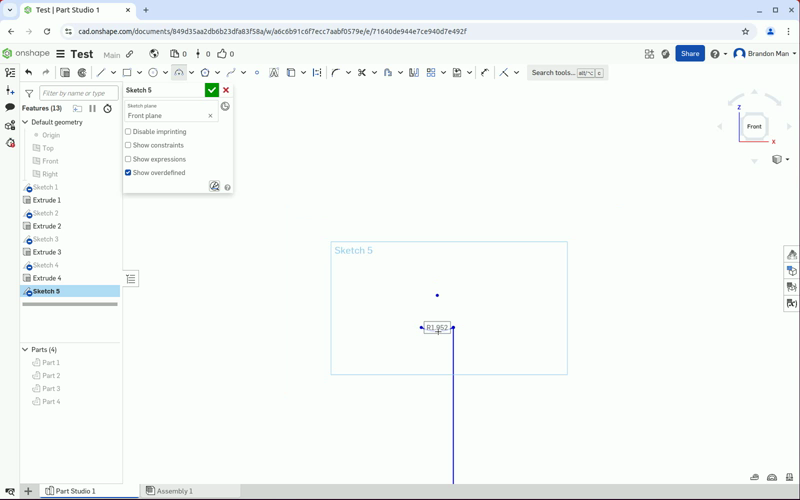
scroll(-6)
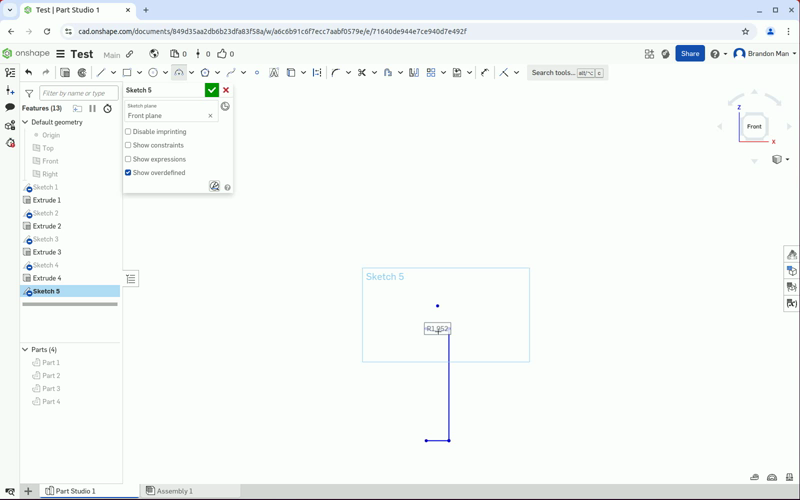
scroll(-6)
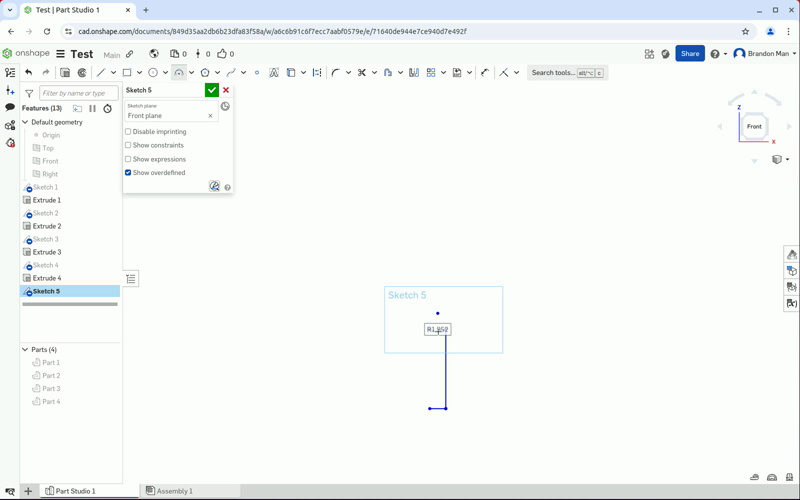
scroll(-6)
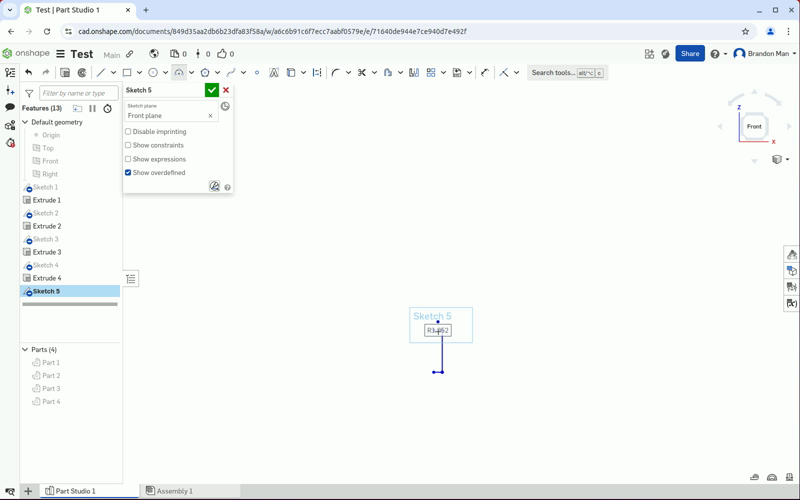
key_up(shift)
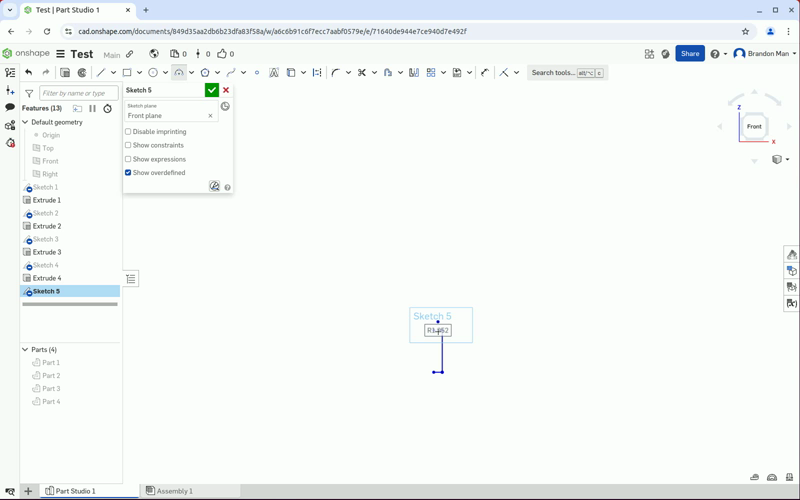
key(esc)
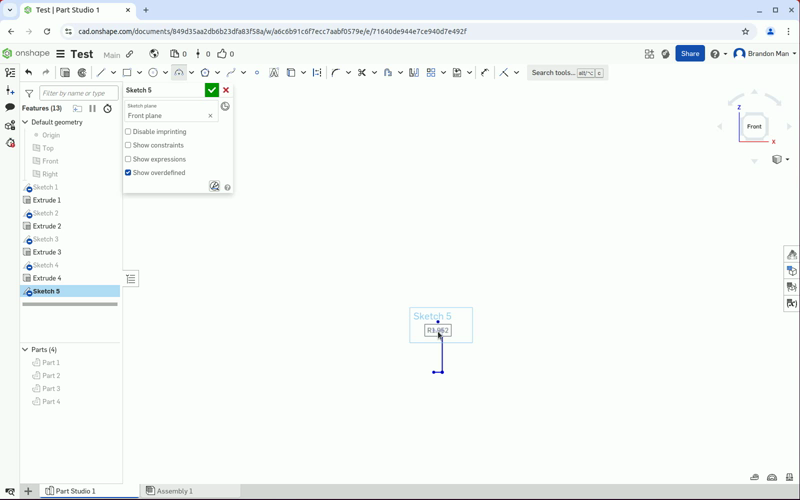
key(l)
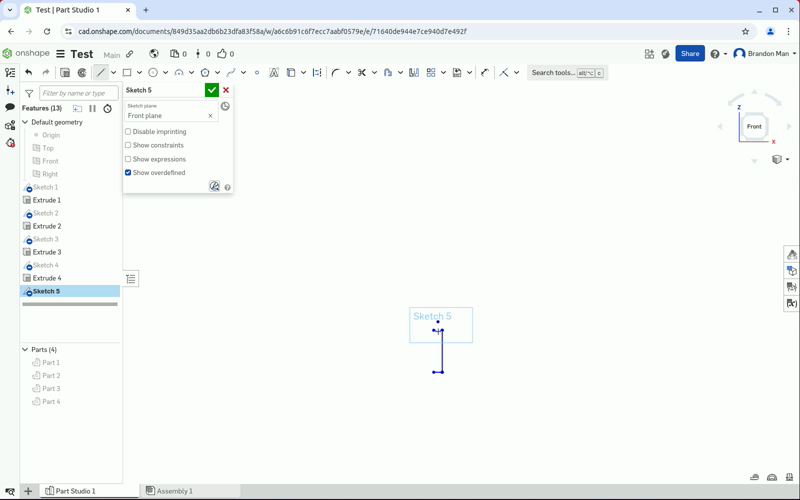
mouse_move(433, 330)
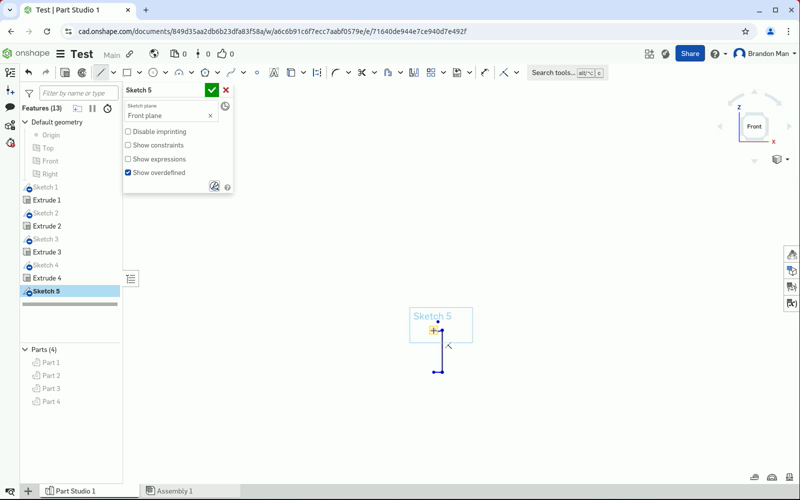
click(433, 330)
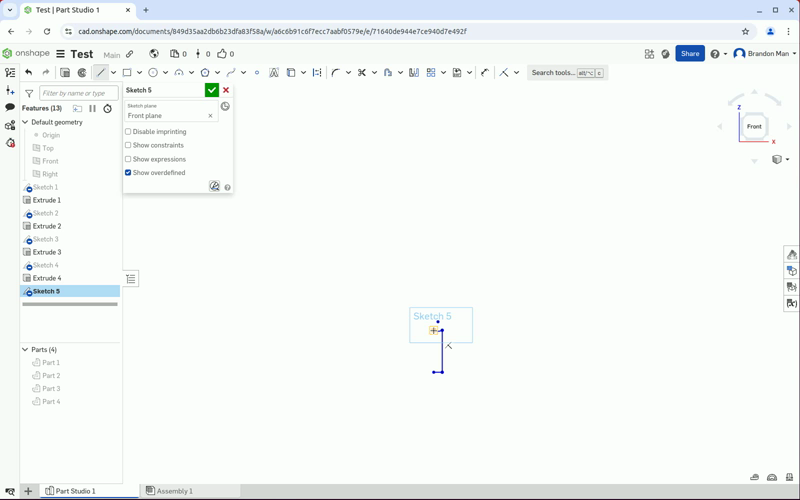
mouse_move(463, 330)
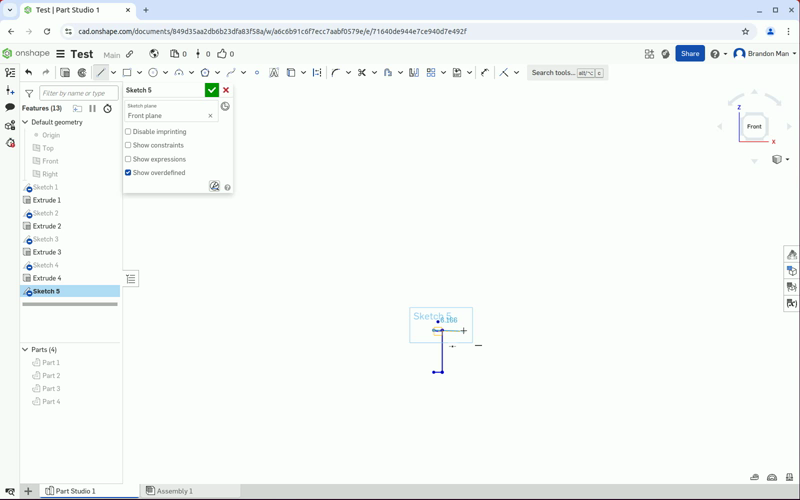
key_down(shift)
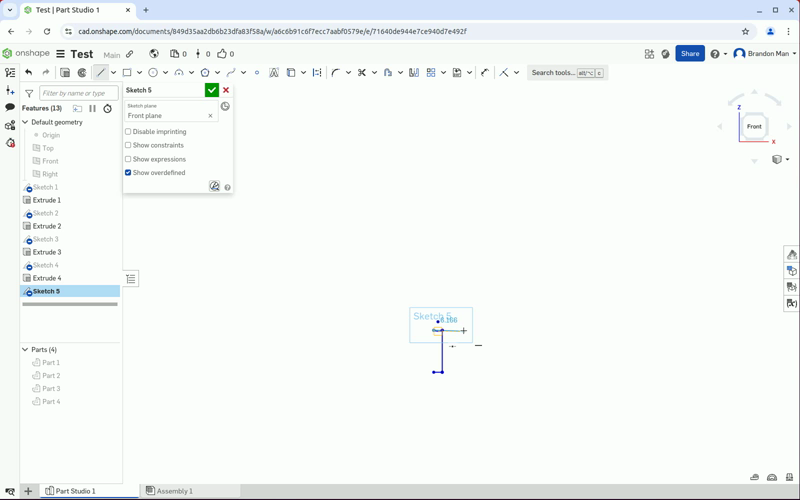
mouse_move(433, 372)
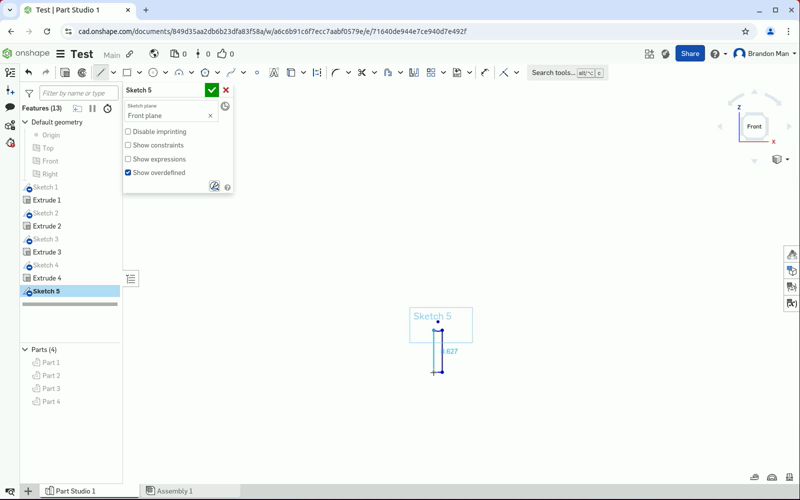
key_up(shift)
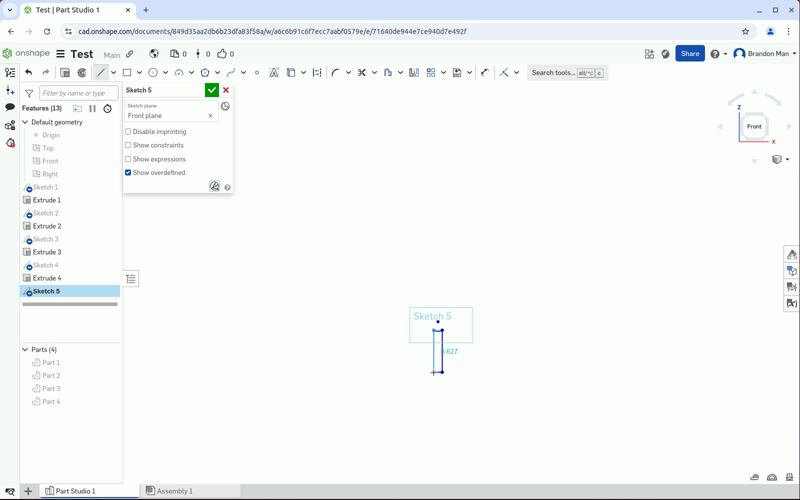
click(433, 372)
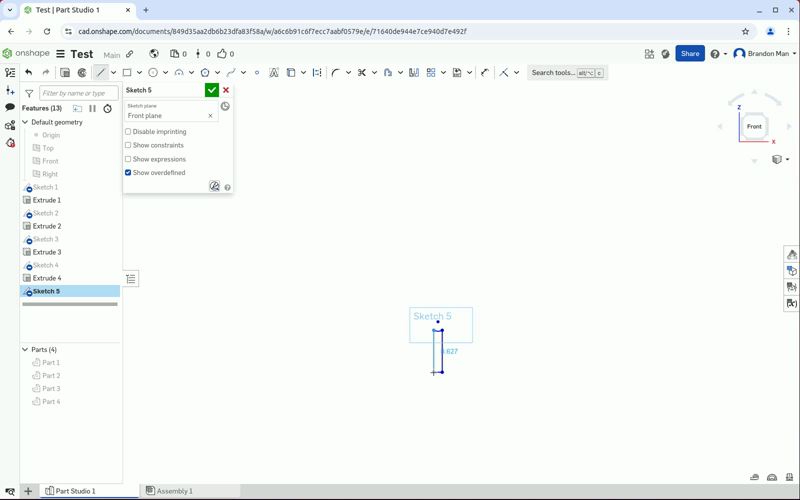
key(esc)
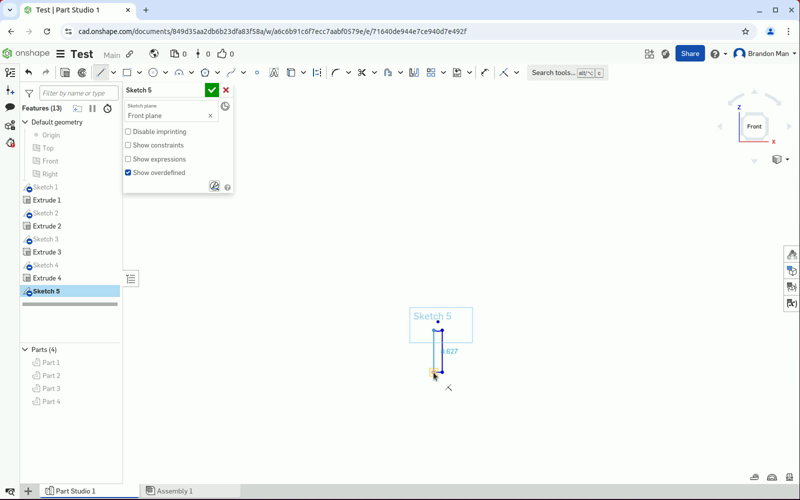
mouse_move(439, 333)
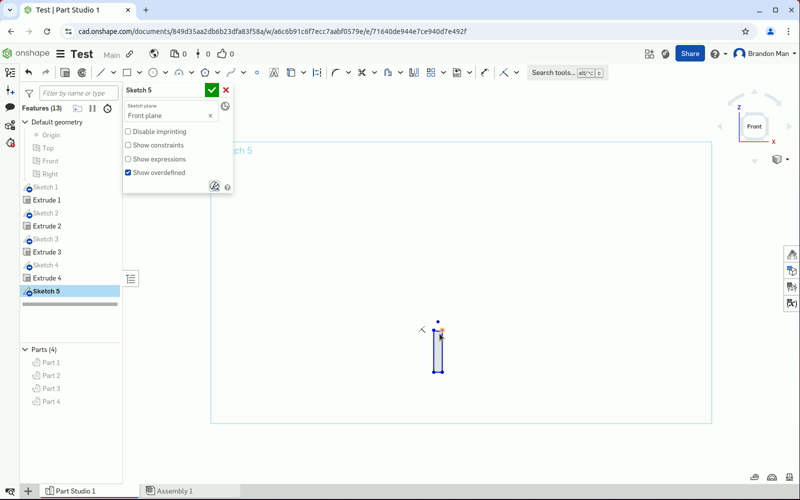
scroll(6)
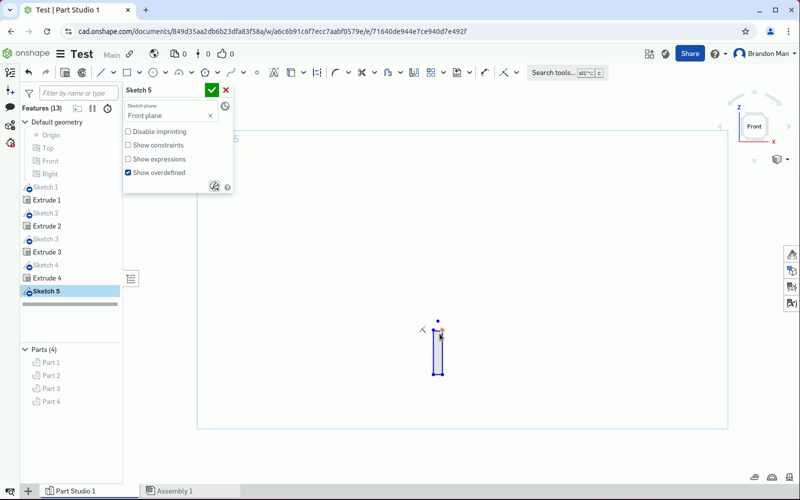
scroll(6)
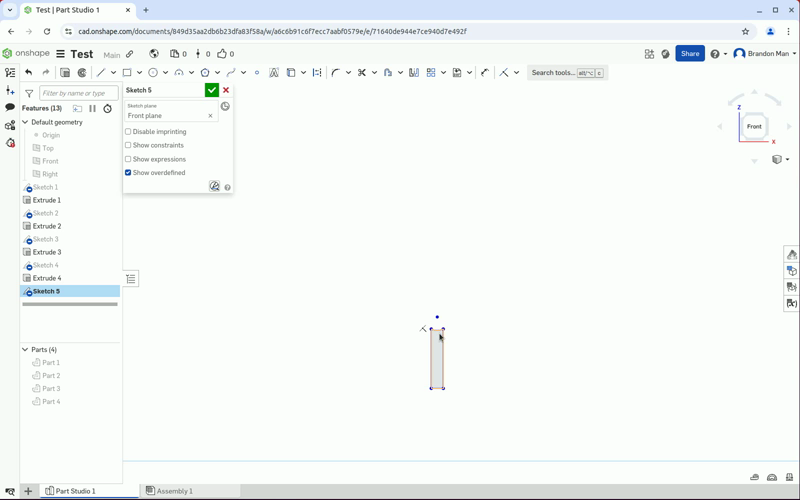
scroll(6)
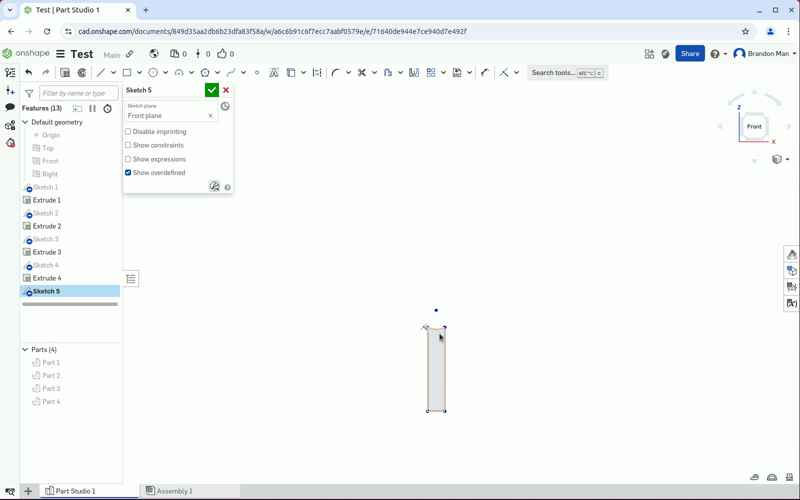
scroll(6)
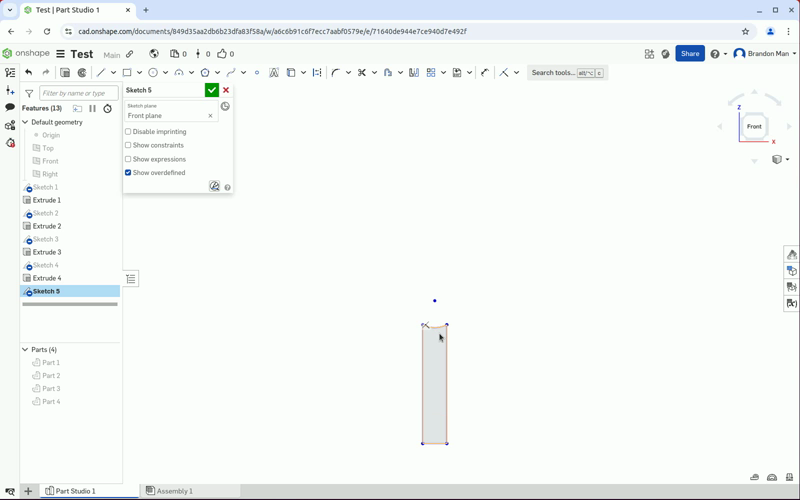
scroll(6)
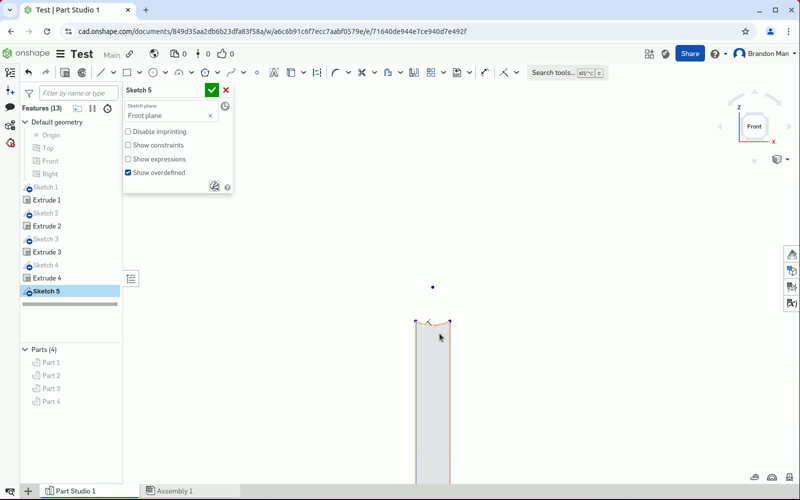
scroll(6)
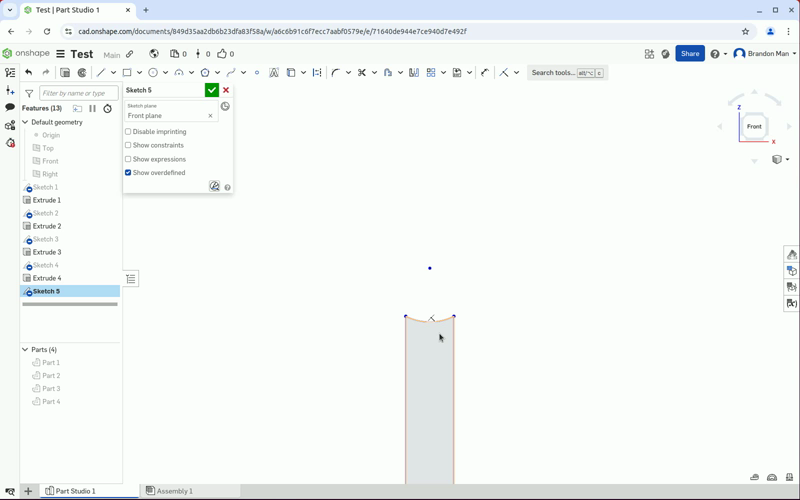
scroll(6)
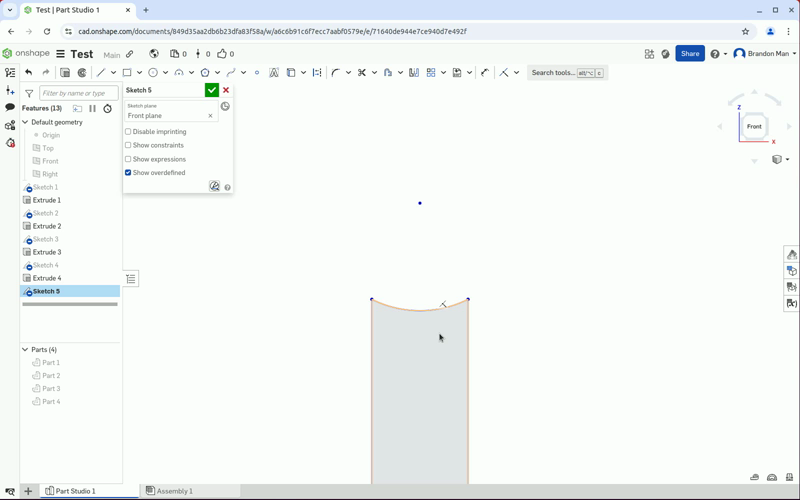
click(439, 333)
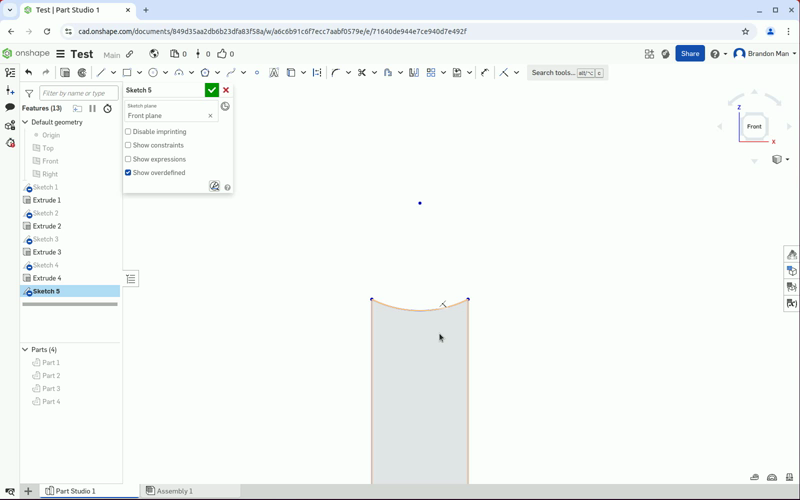
scroll(-6)
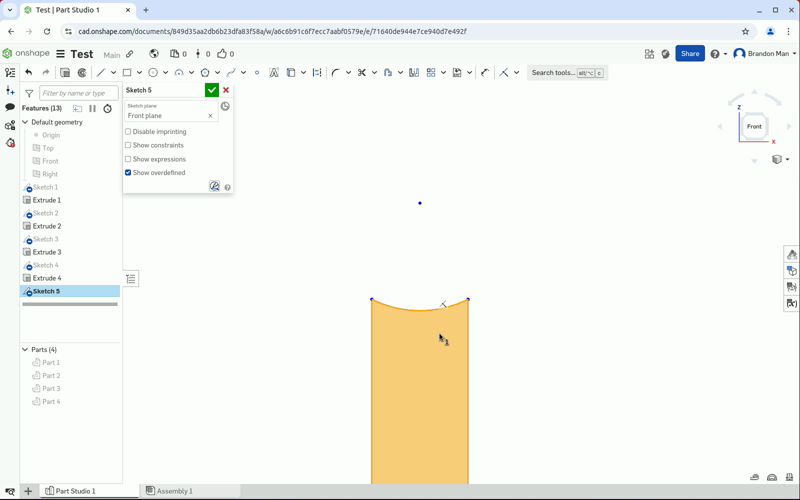
scroll(-6)
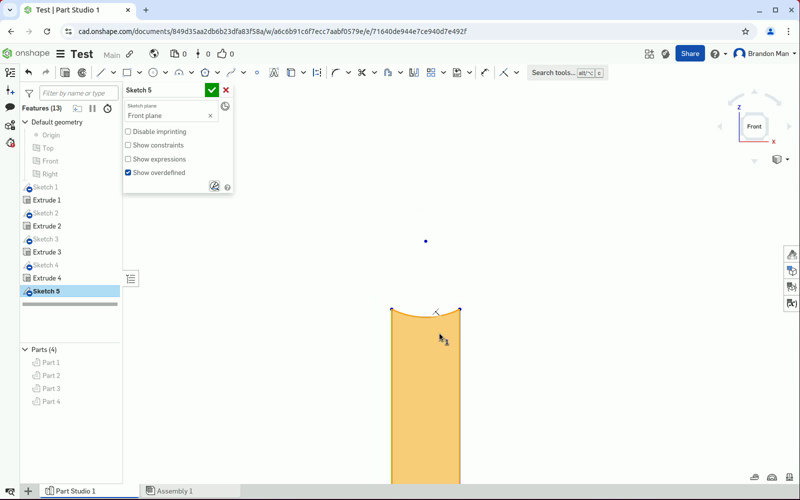
scroll(-6)
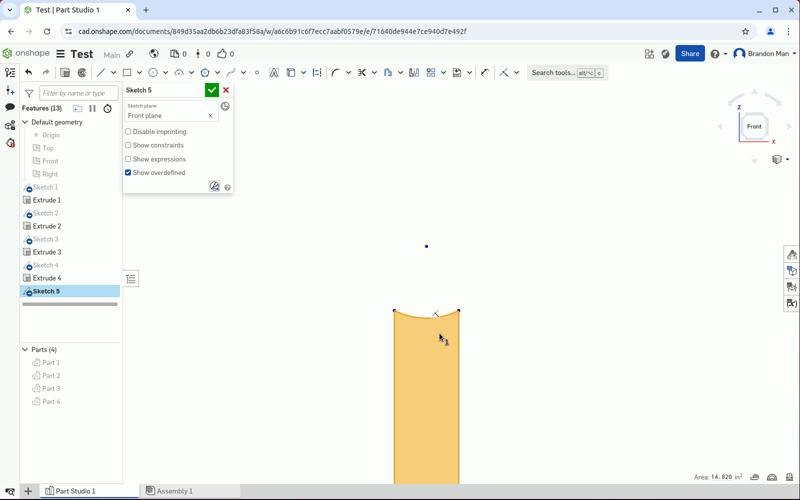
scroll(-6)
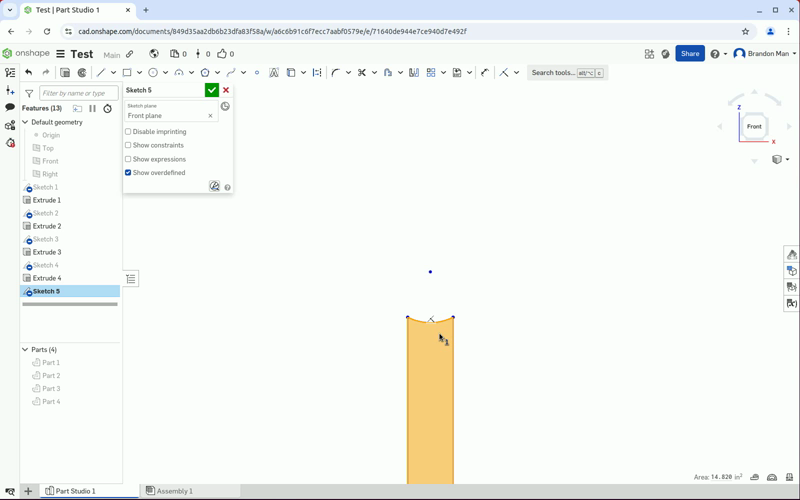
scroll(-6)
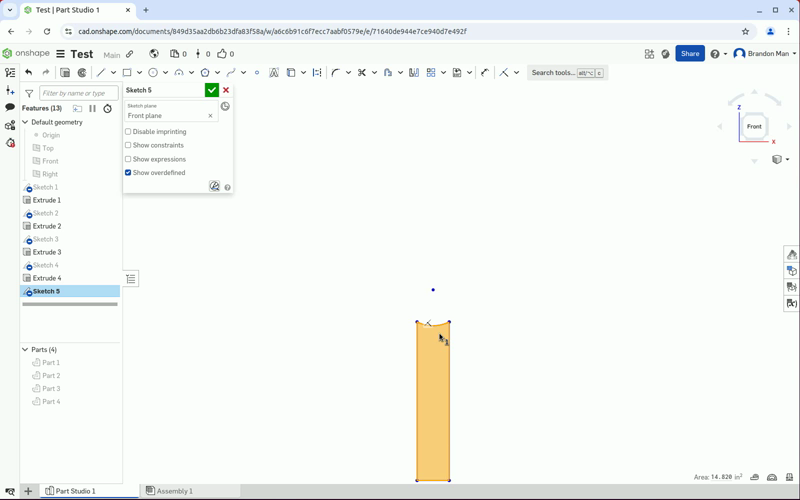
scroll(-6)
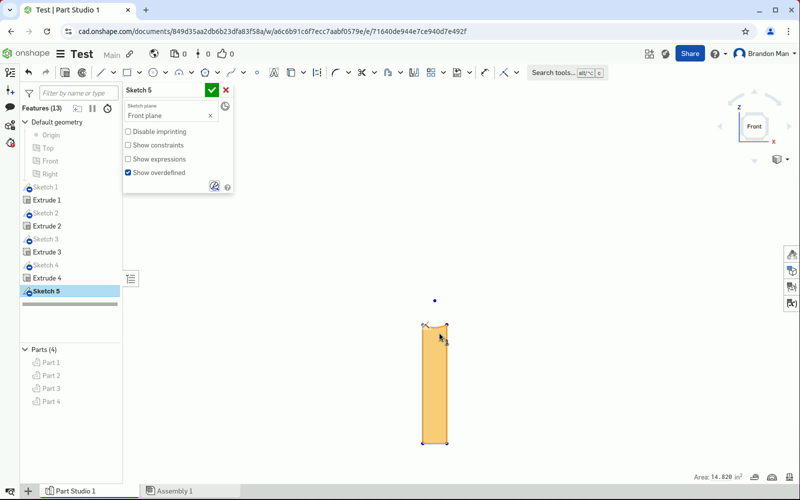
scroll(-6)
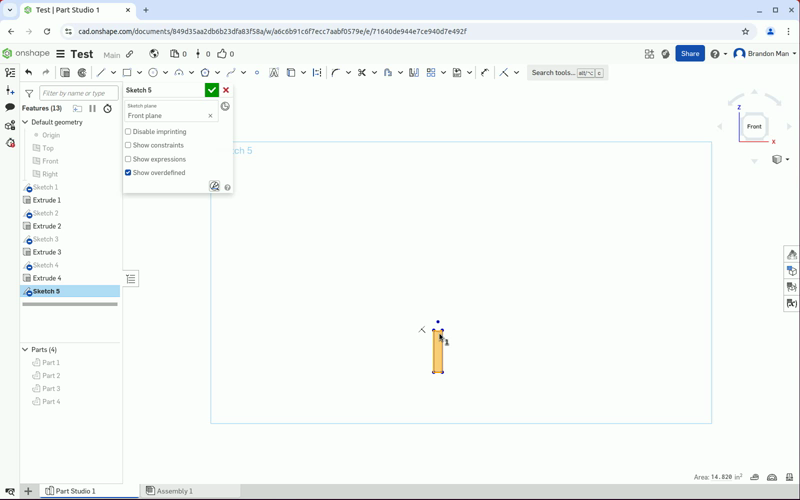
mouse_move(73, 352)
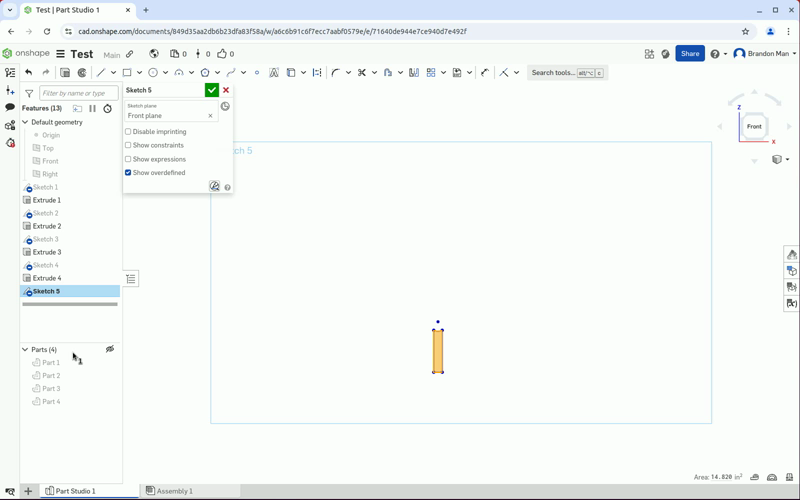
key(shift+y)
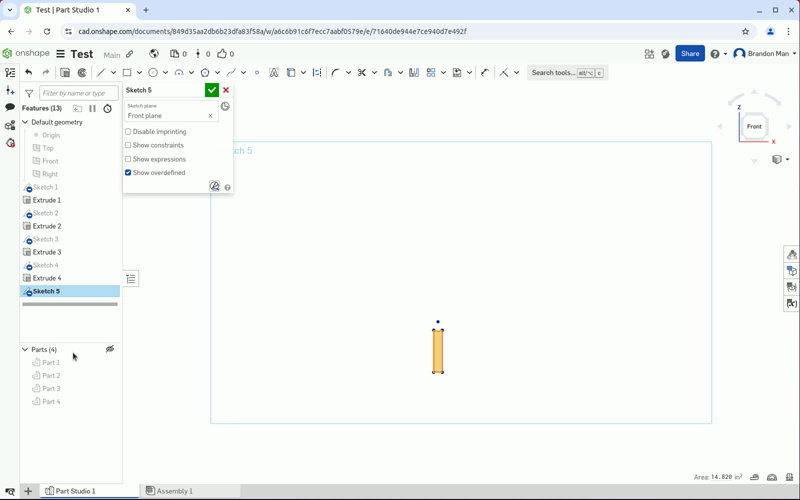
key(shift+e)
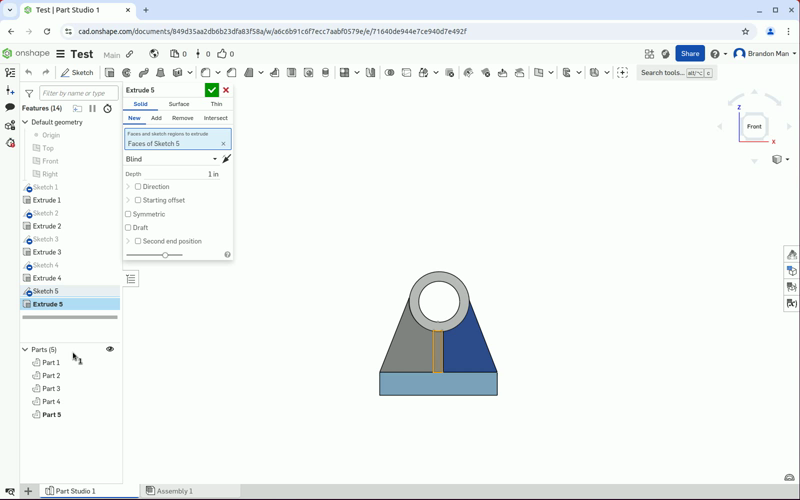
mouse_move(143, 106)
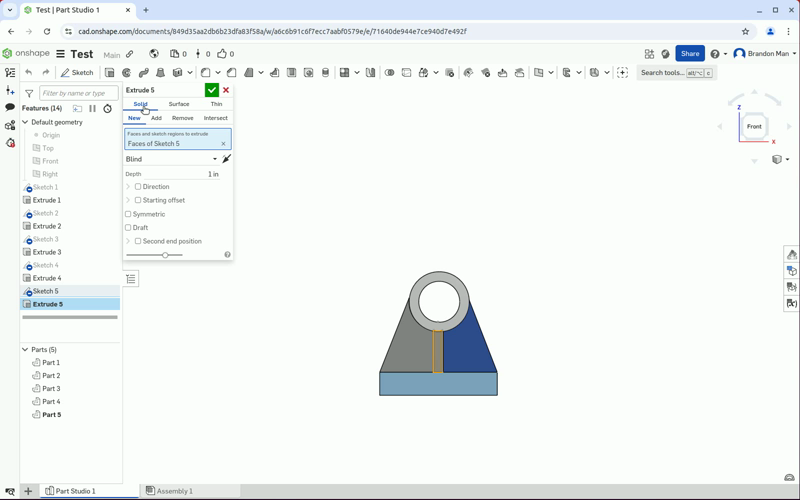
click(143, 106)
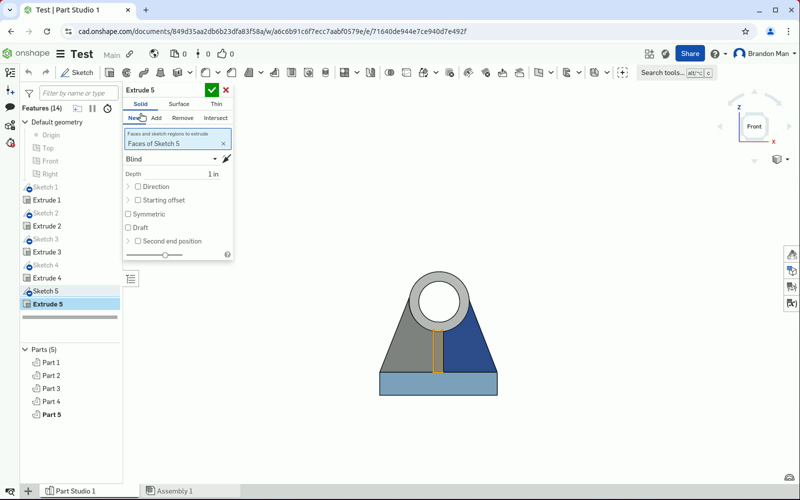
mouse_move(137, 120)
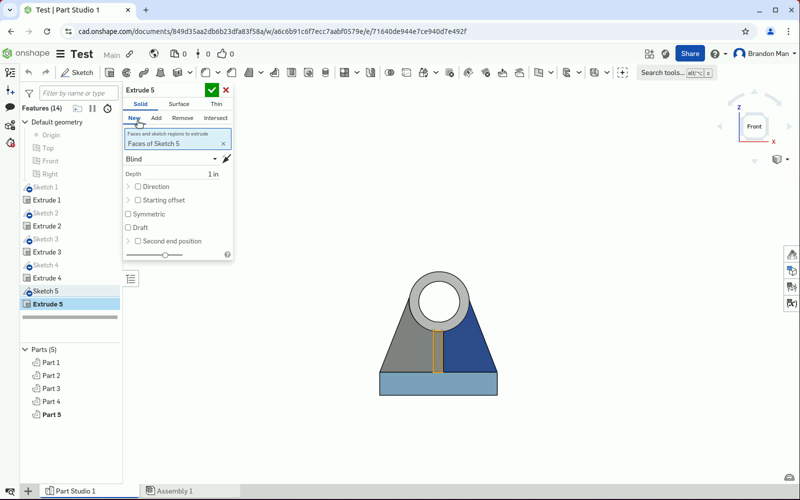
click(137, 120)
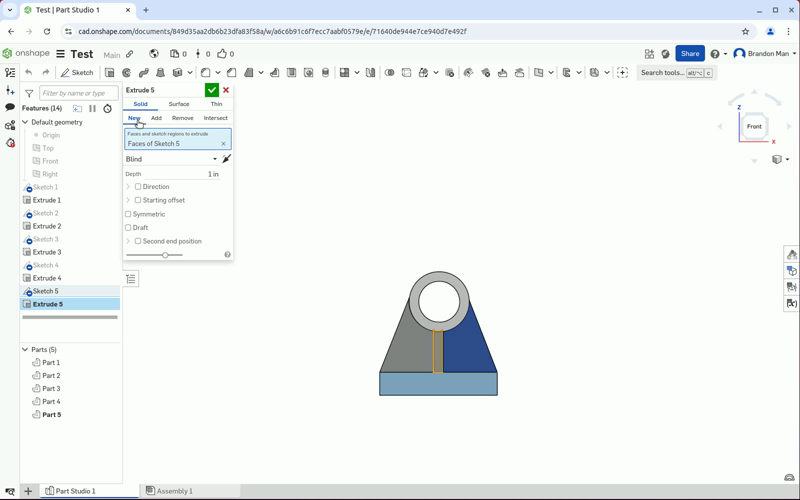
key(tab, 4)
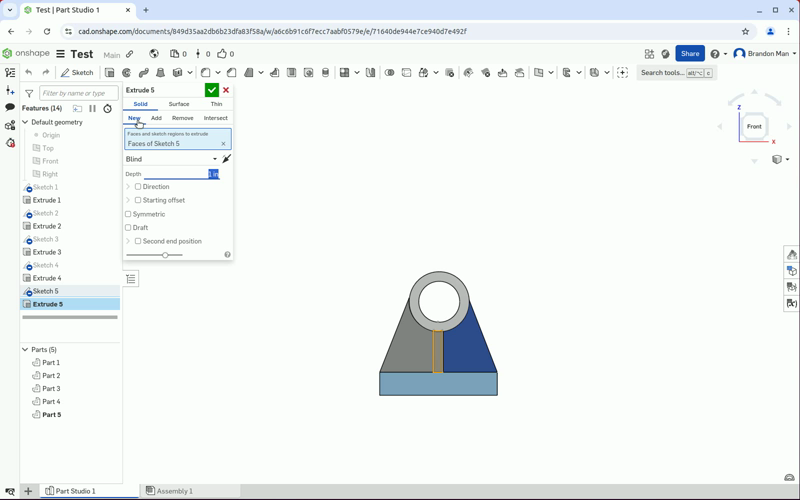
text(10.351)
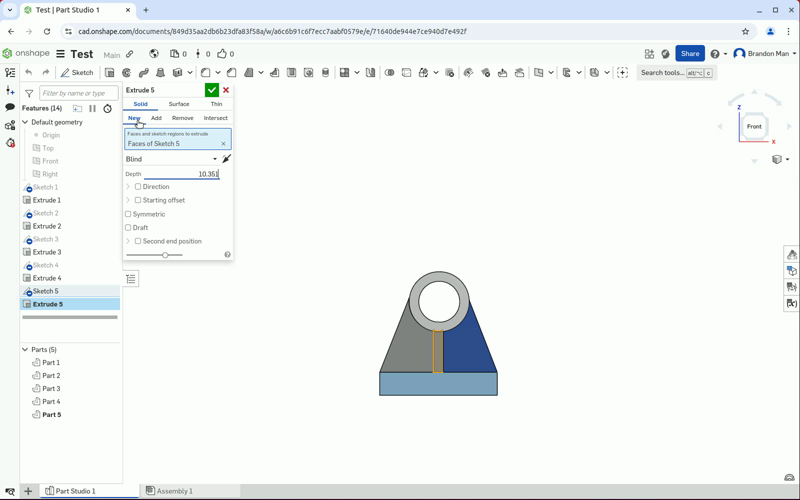
key(enter)
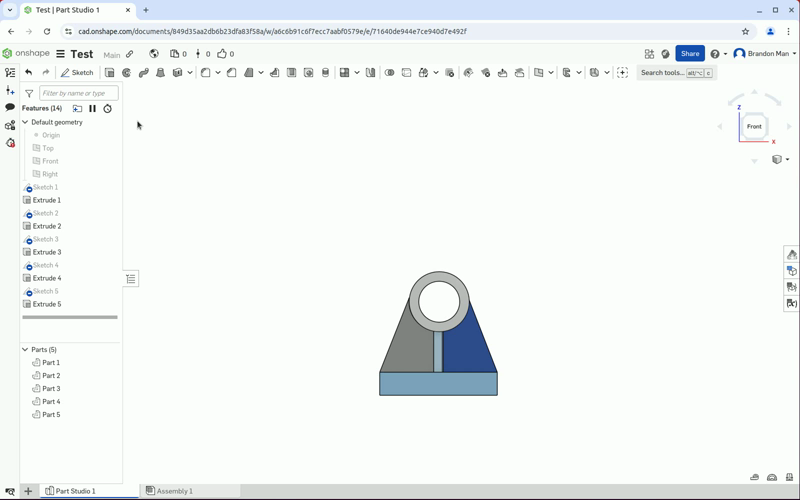
key(shift+h)
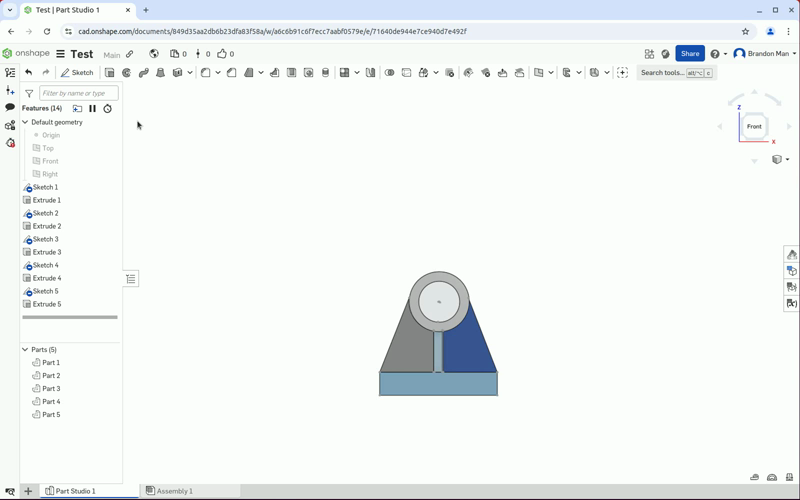
key(shift+h)
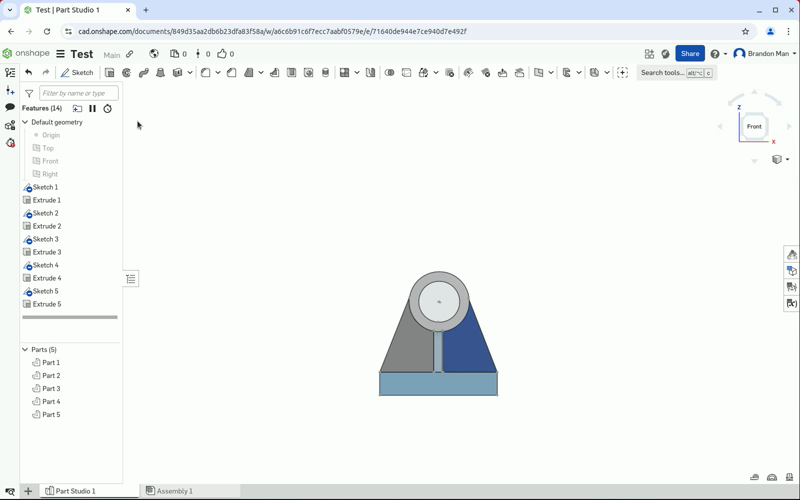
key(shift+7)
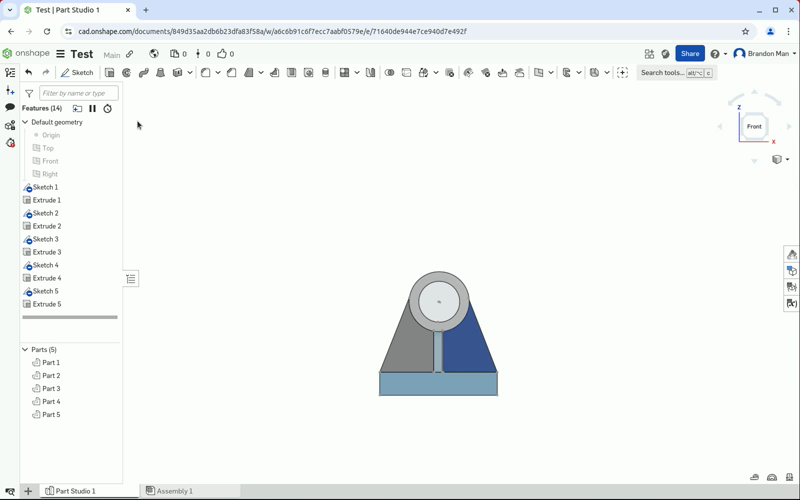
key(left, 2)
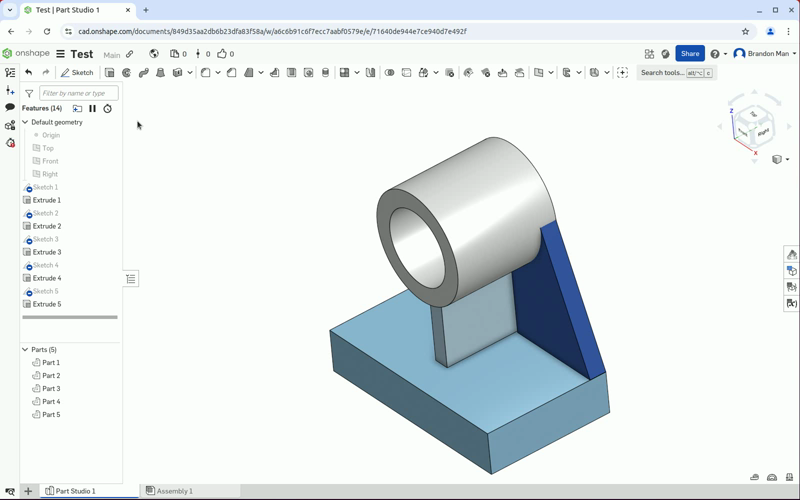
key(down, 2)
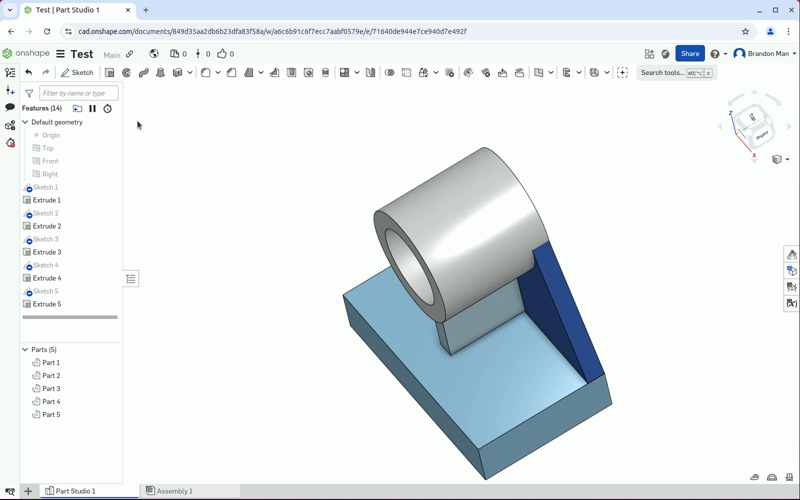
key(up, 2)
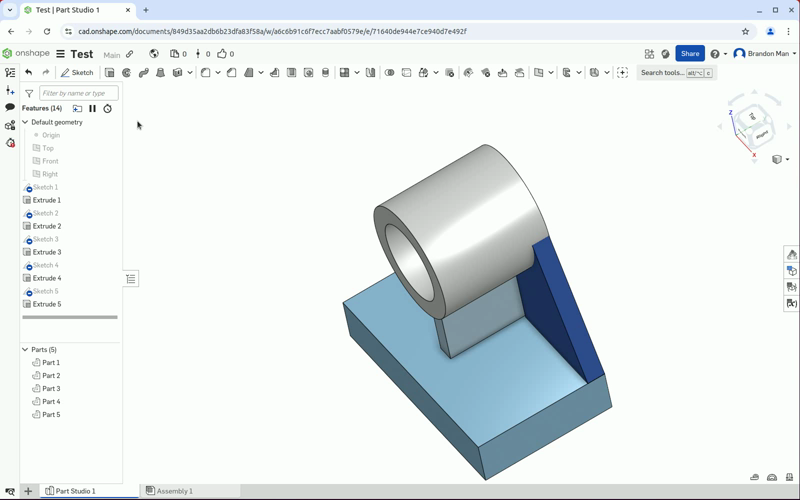
key(right, 2)
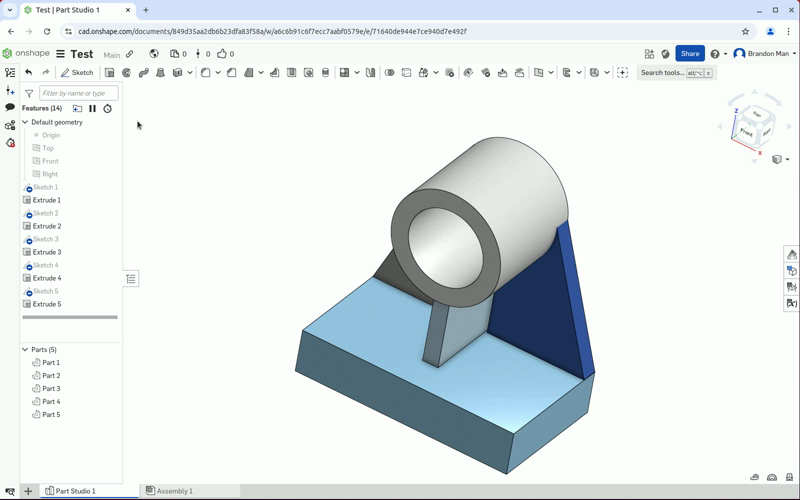
mouse_move(73, 189)
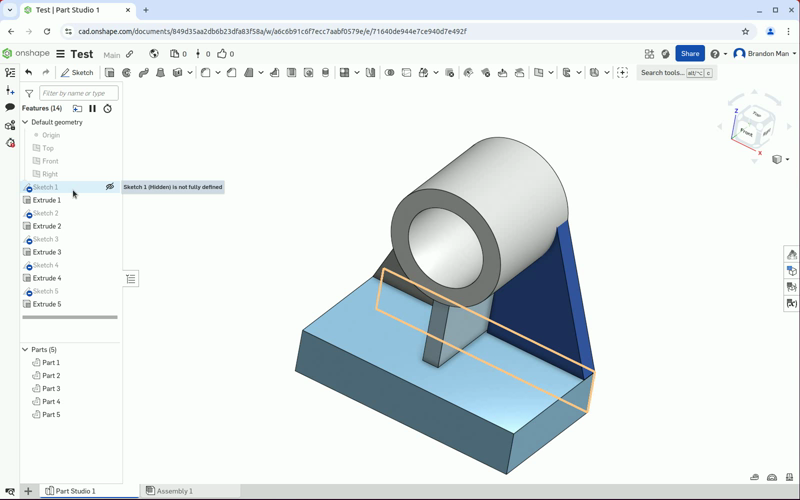
click(73, 189)